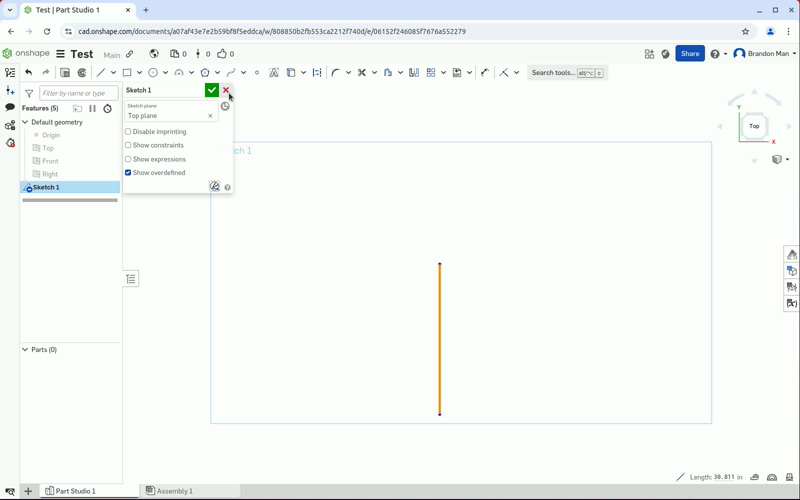
key(shift+h)
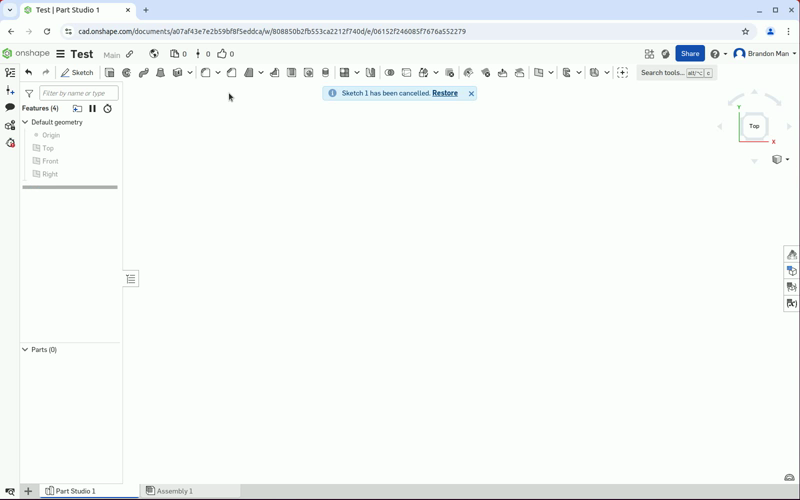
mouse_move(73, 352)
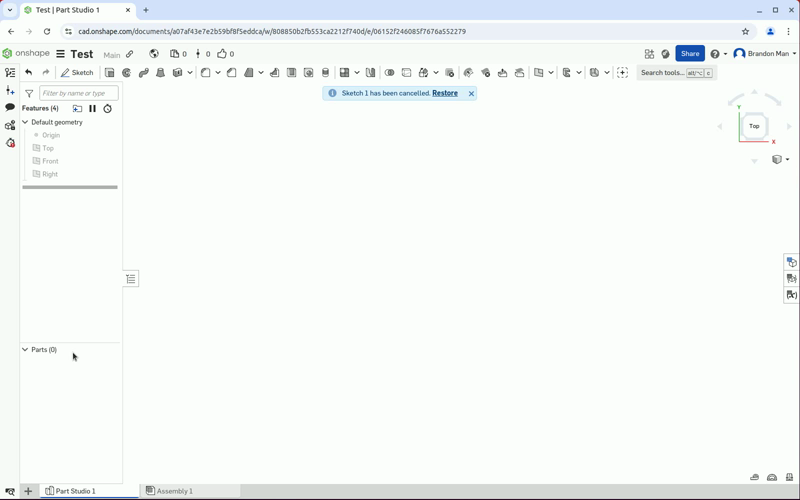
key(y)
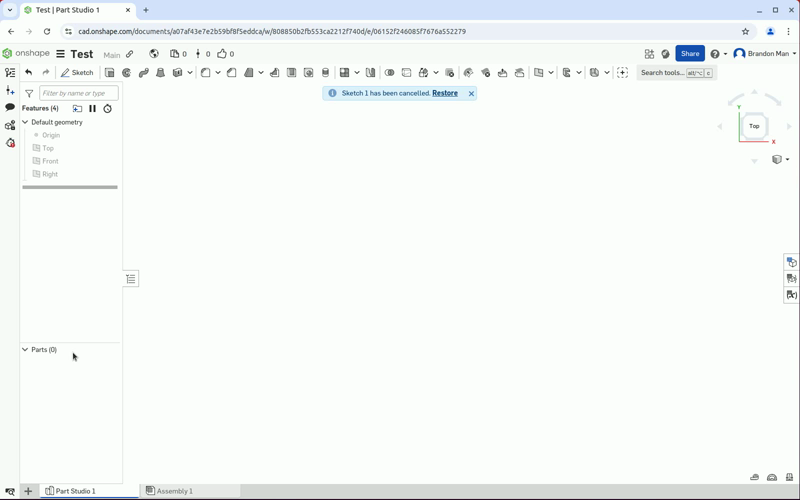
key(shift+p)
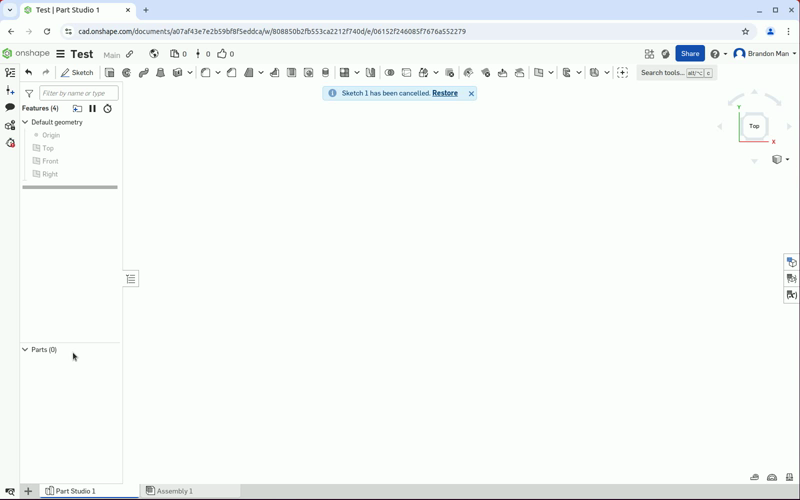
key(space)
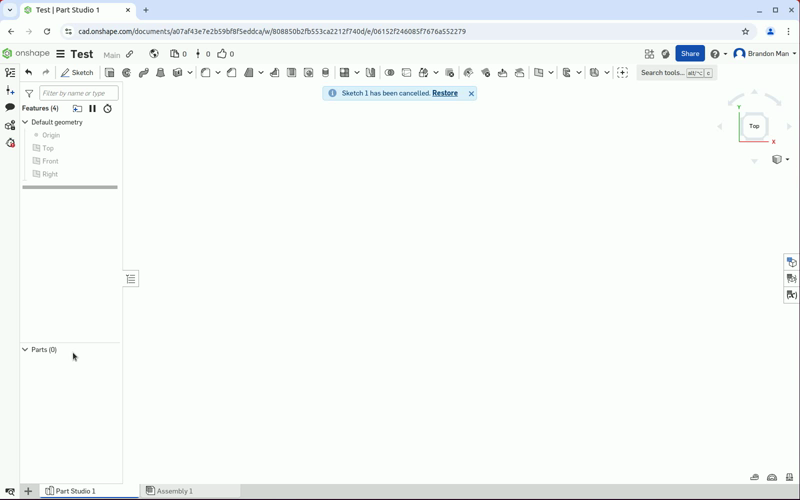
key_down(shift)
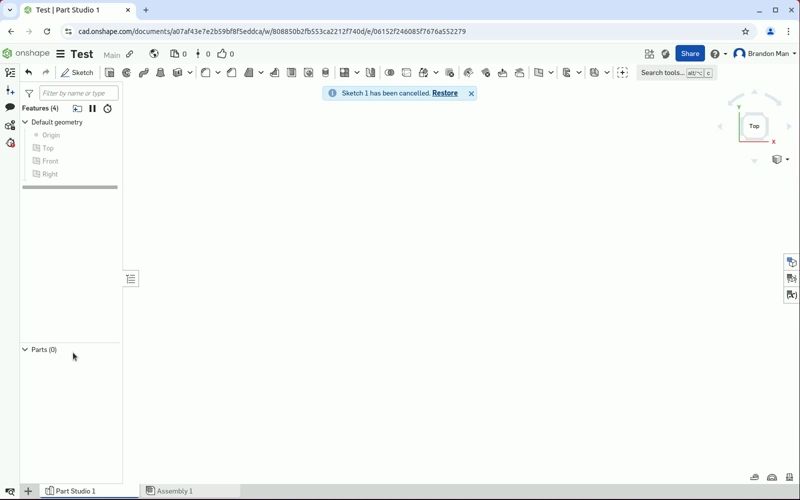
key(up)
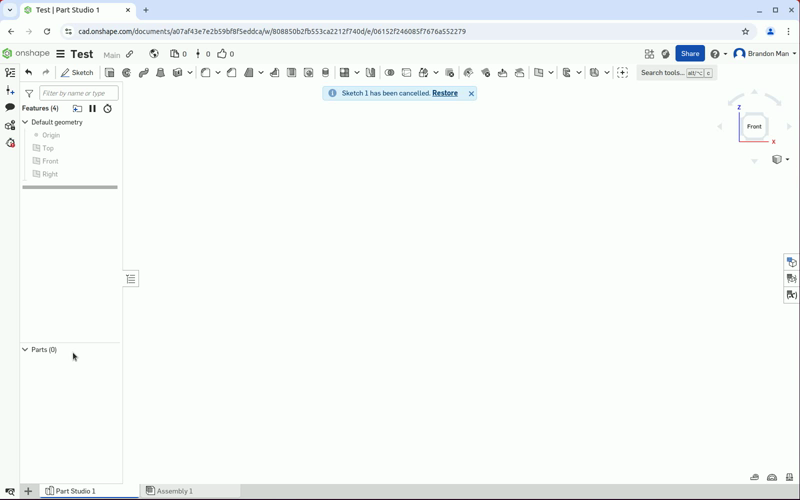
key_up(shift)
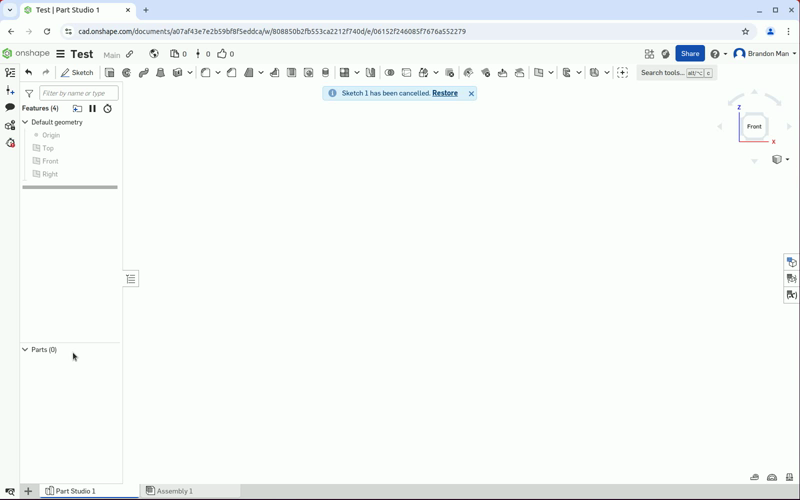
mouse_move(73, 352)
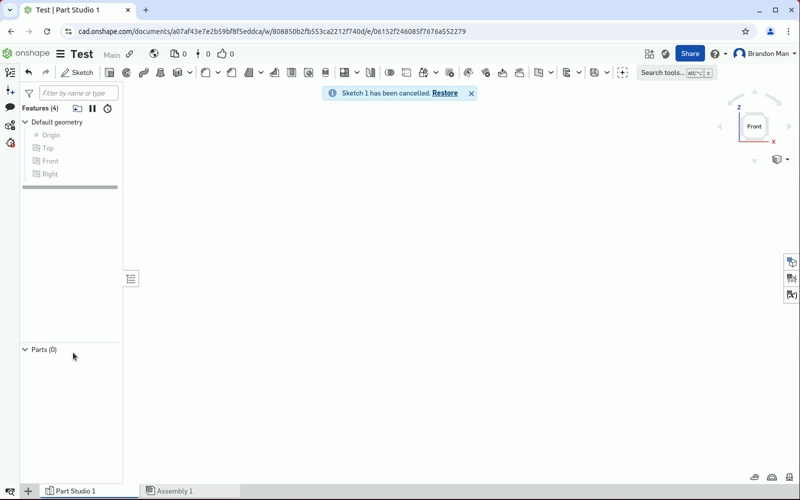
key(shift+y)
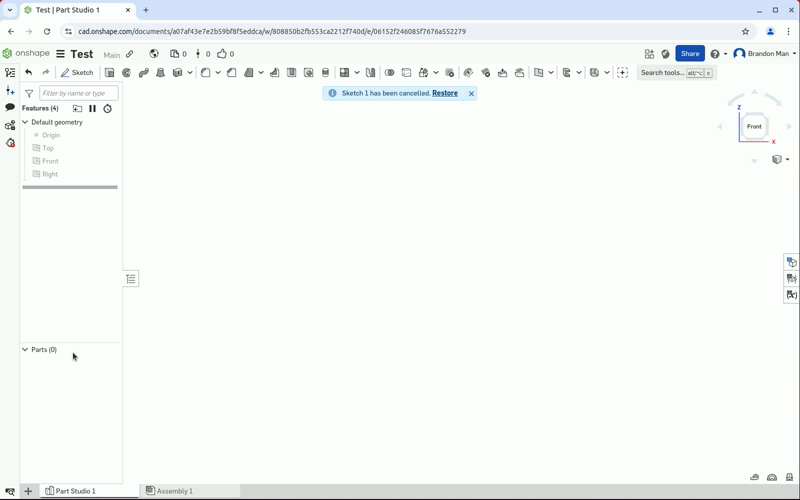
key(shift+s)
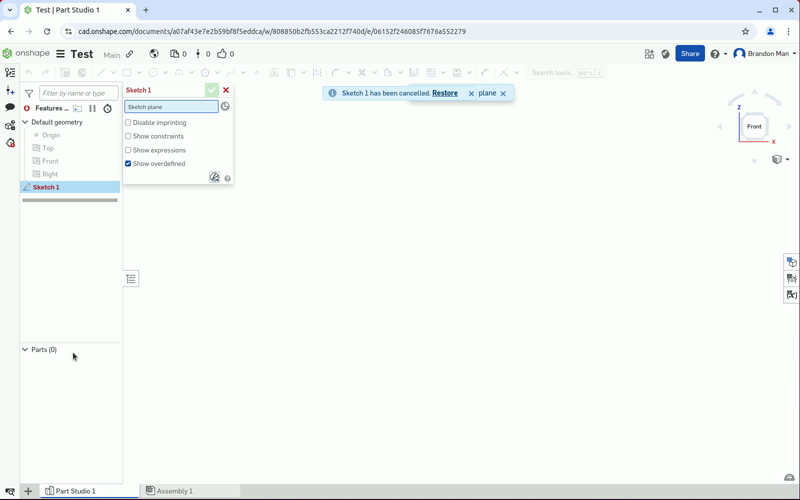
mouse_move(73, 163)
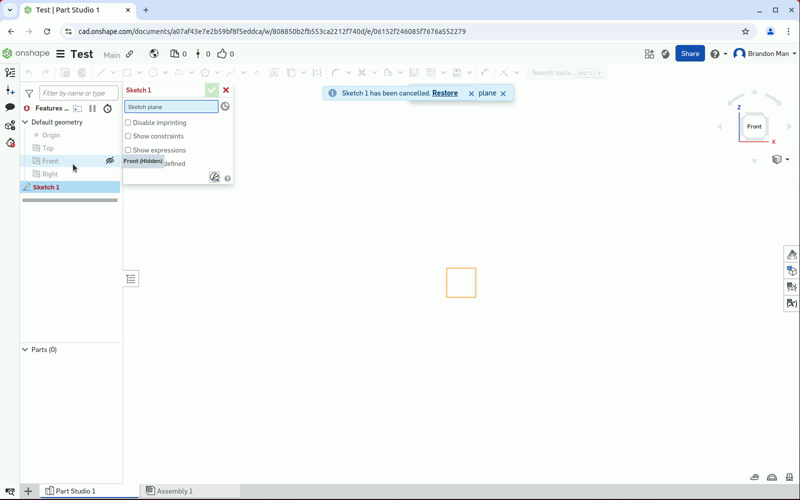
click(73, 163)
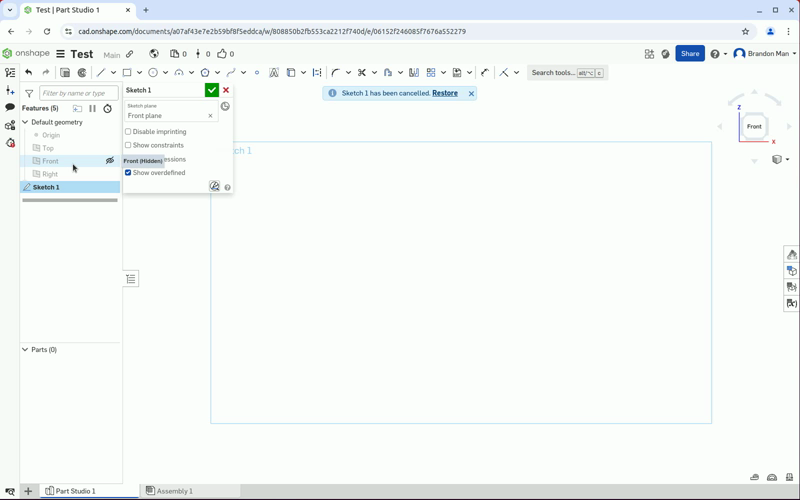
mouse_move(73, 352)
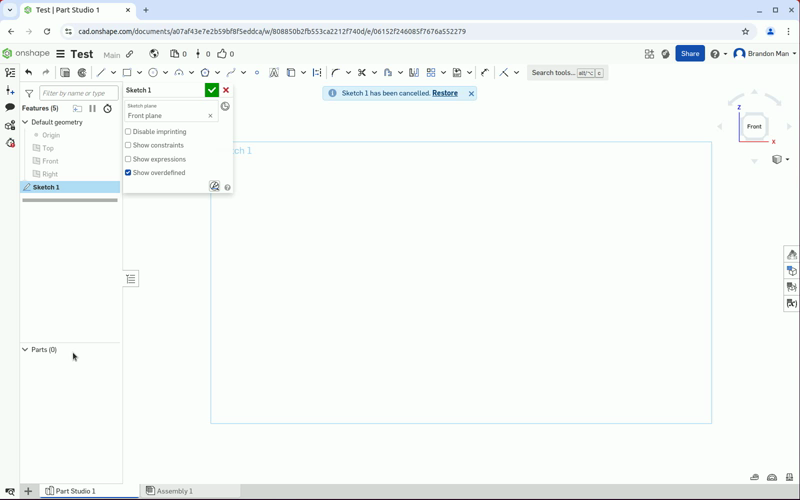
key(y)
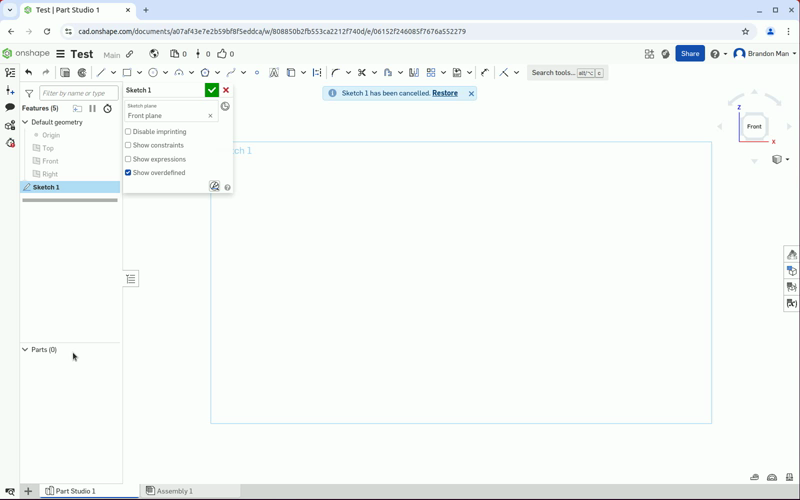
key(c)
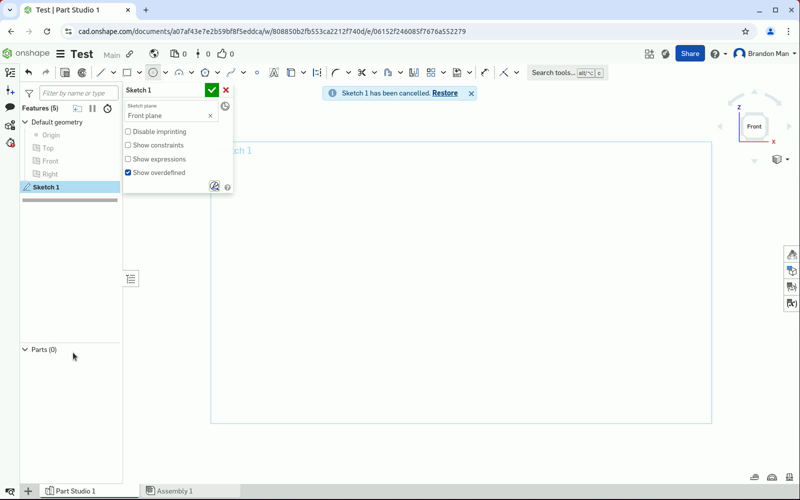
key_down(shift)
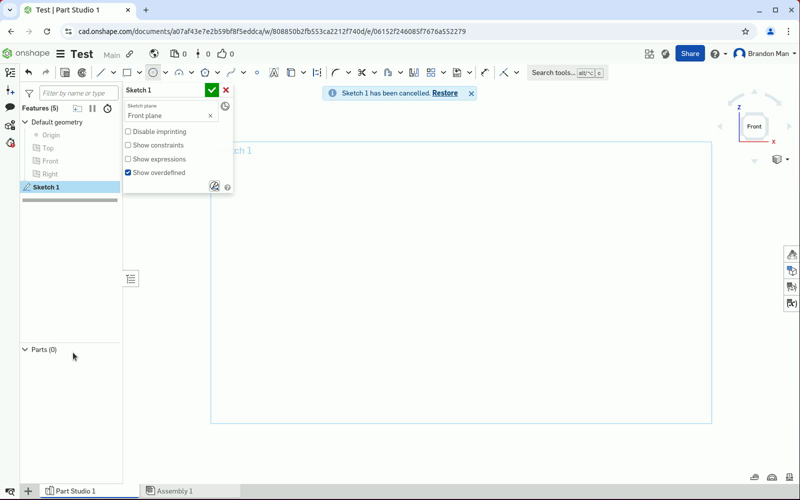
mouse_move(378, 282)
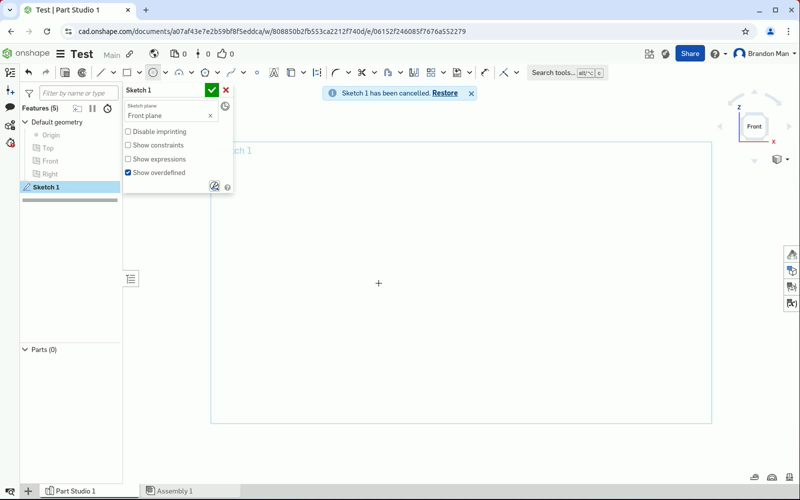
click(378, 282)
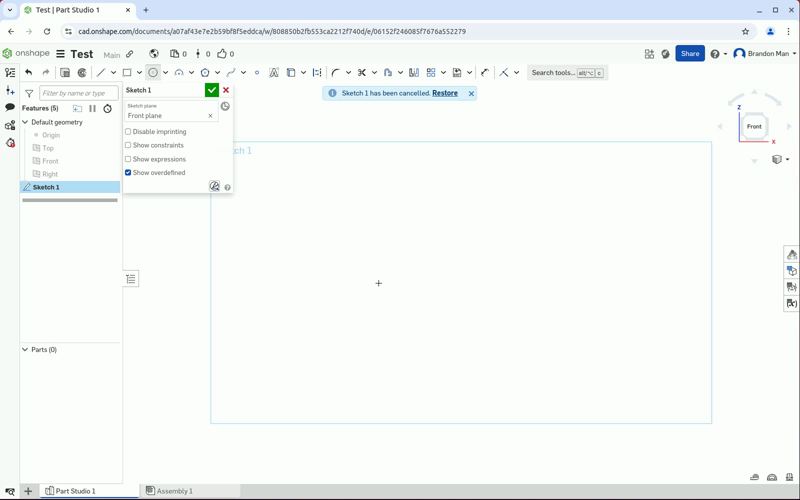
key_up(shift)
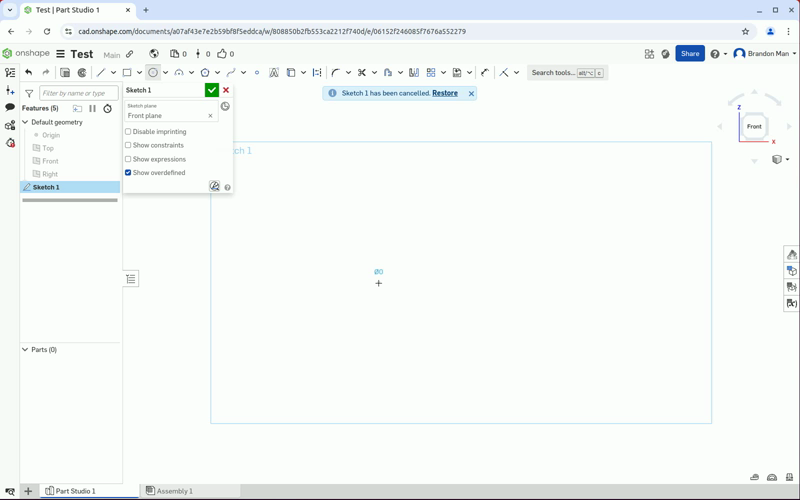
mouse_move(409, 282)
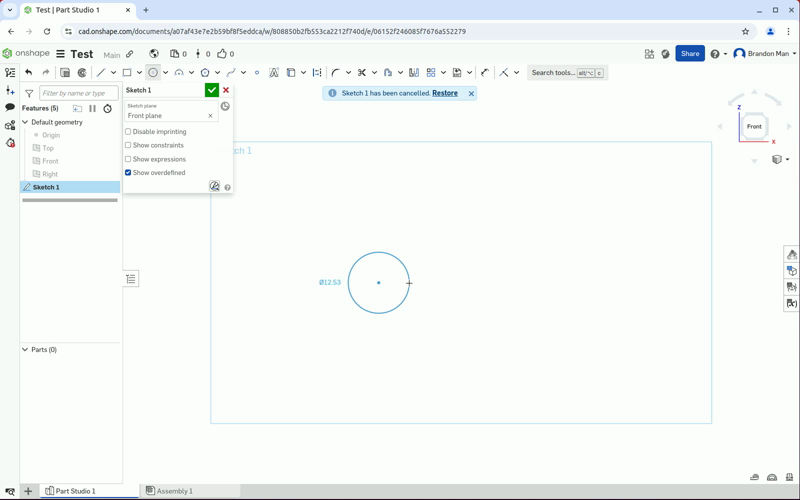
click(409, 282)
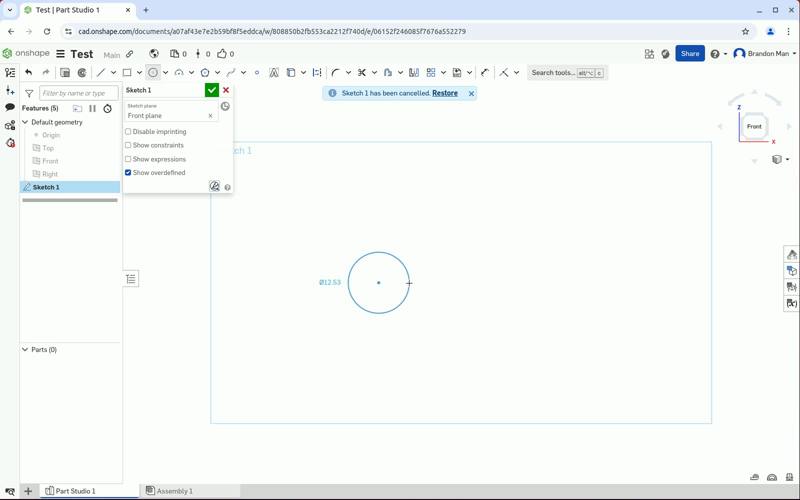
key(esc)
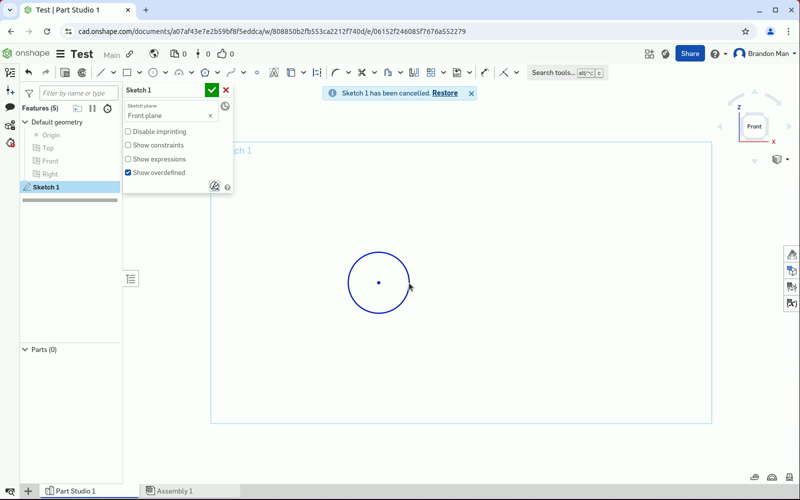
mouse_move(386, 287)
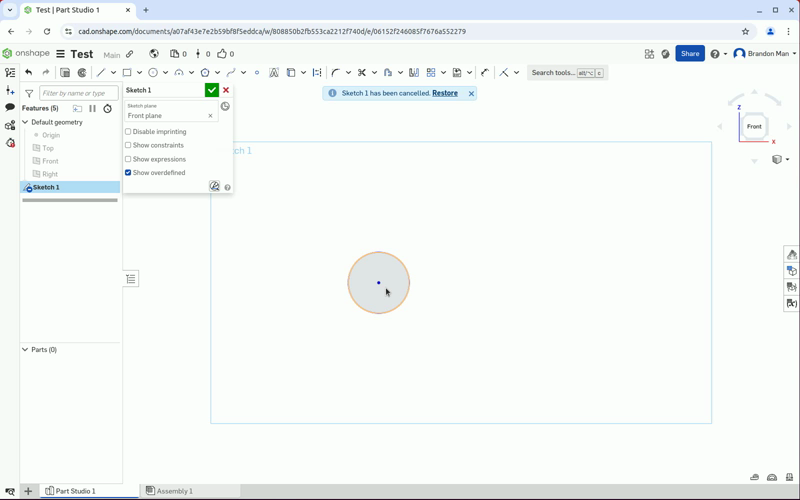
click(386, 287)
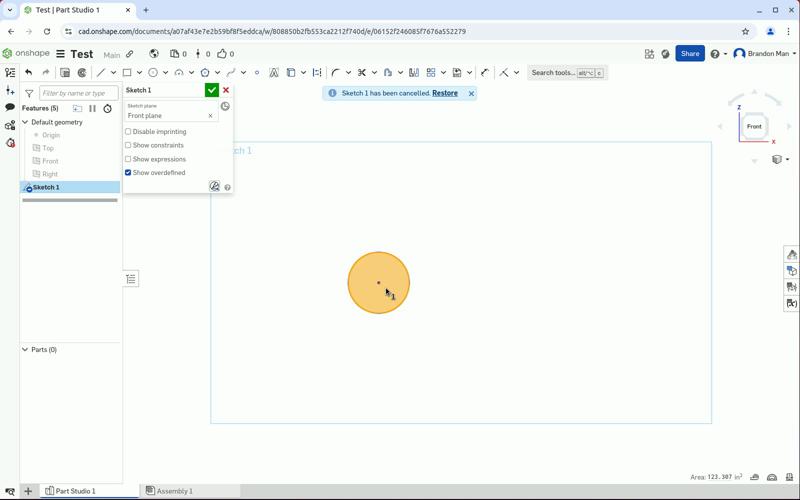
mouse_move(73, 352)
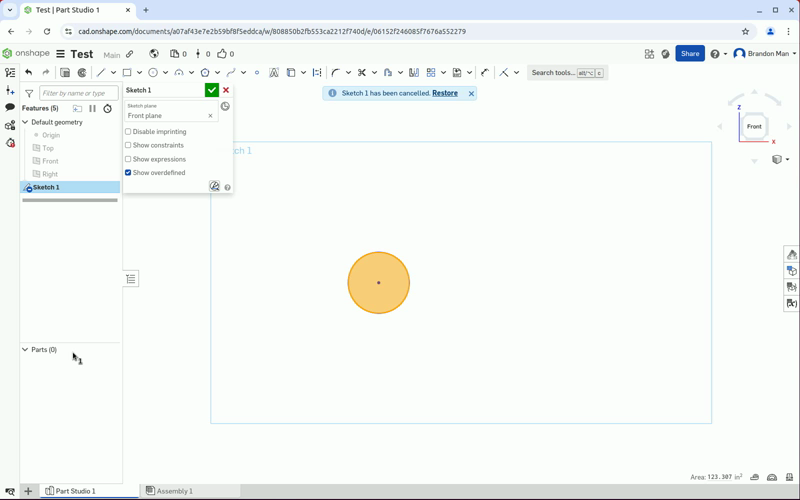
key(shift+y)
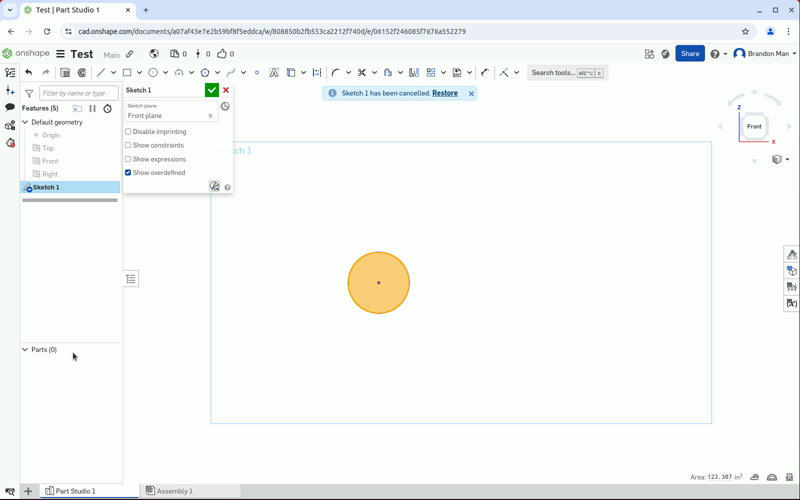
key(shift+e)
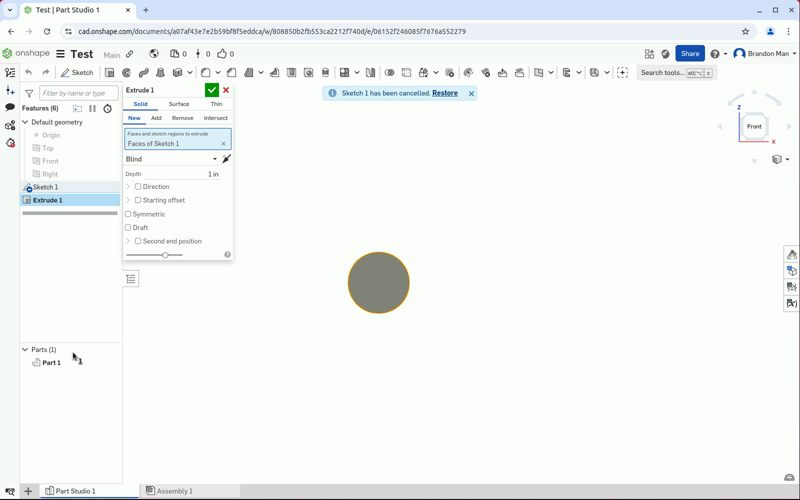
mouse_move(143, 106)
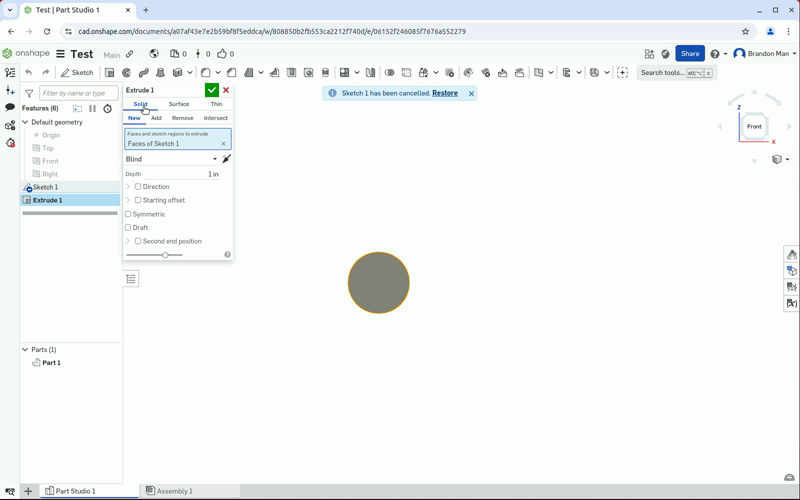
click(143, 106)
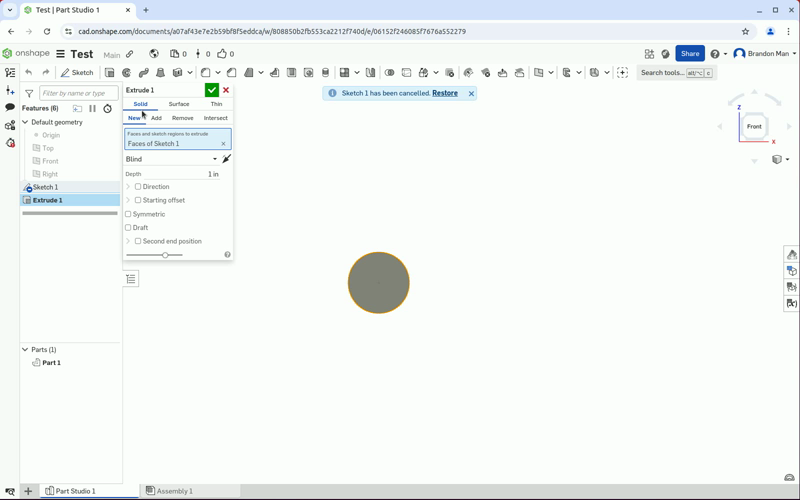
mouse_move(137, 120)
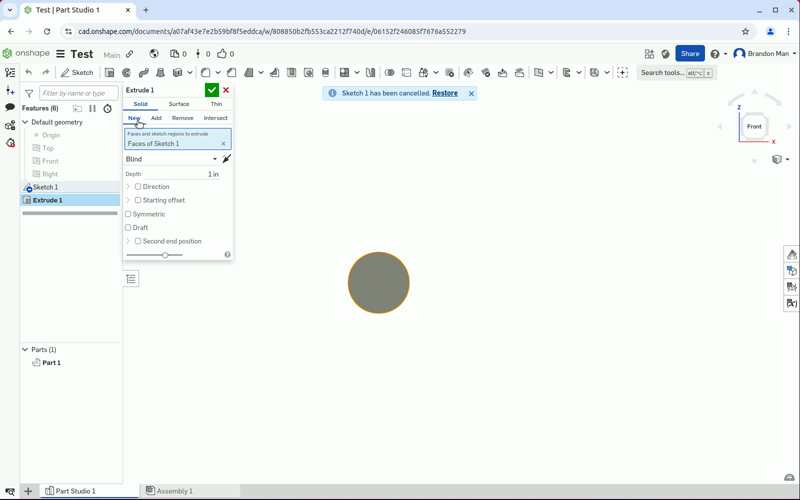
click(137, 120)
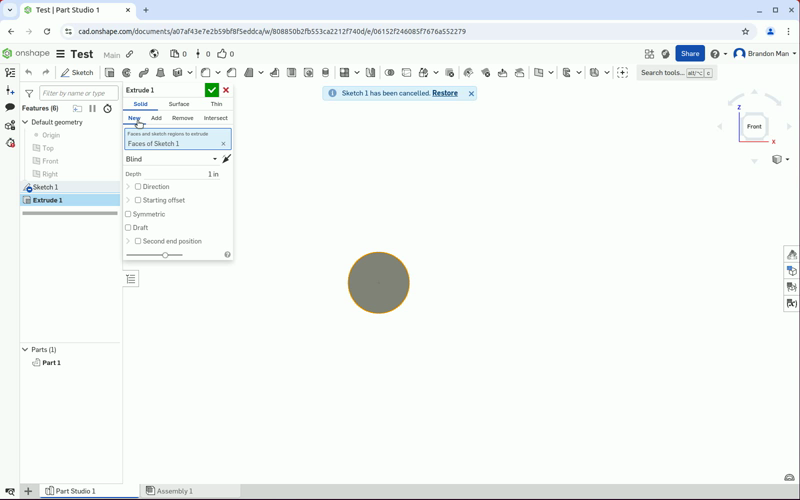
key(tab, 4)
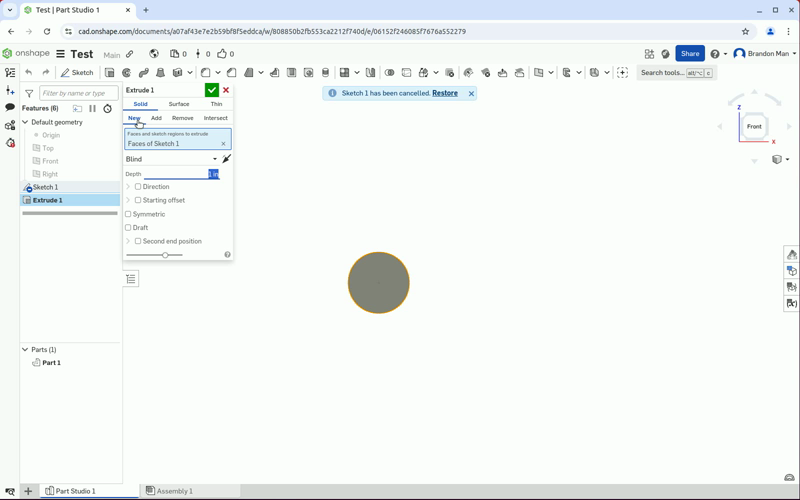
text(3.37)
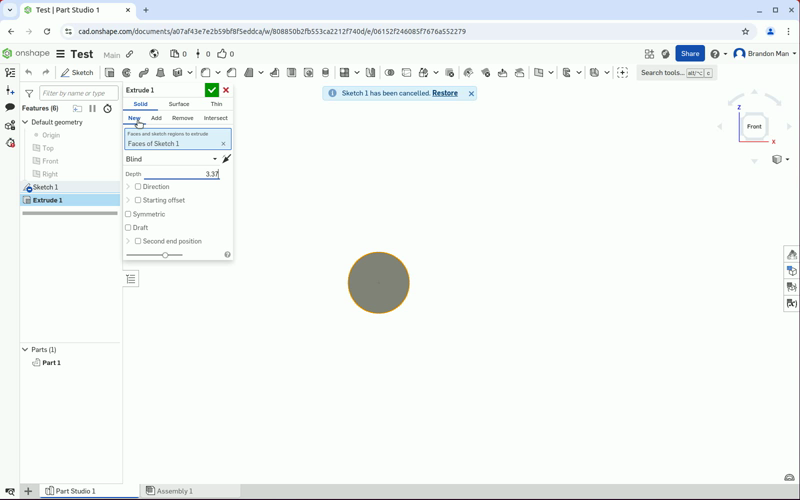
key(enter)
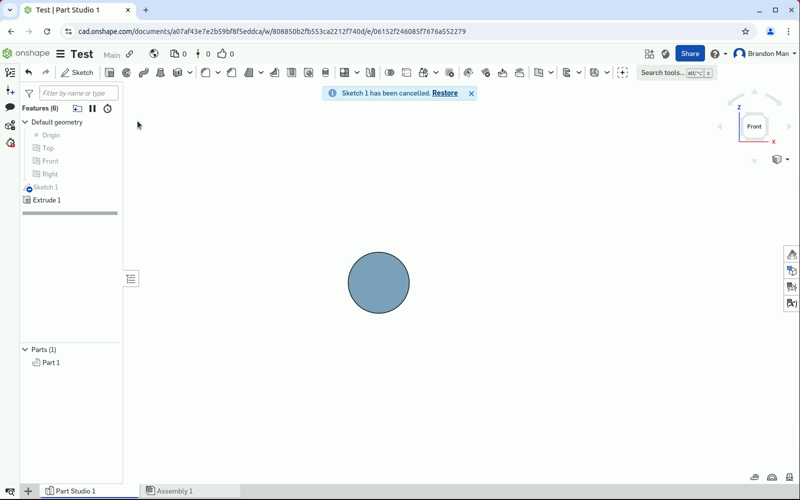
key(shift+h)
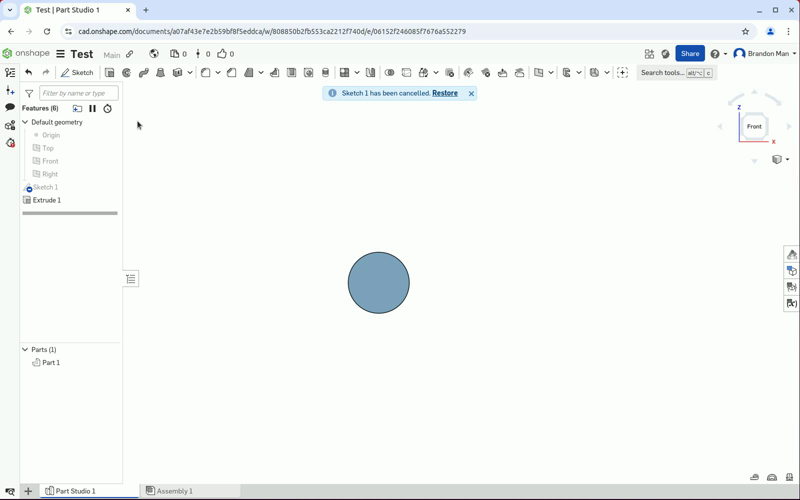
key(shift+h)
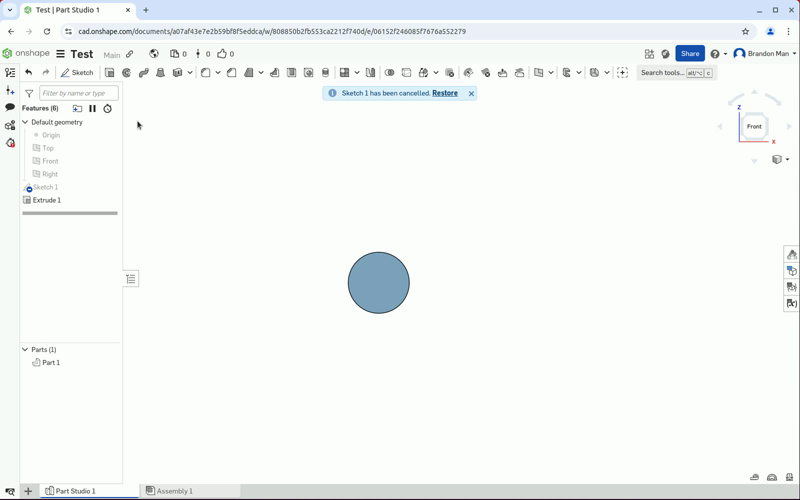
mouse_move(73, 189)
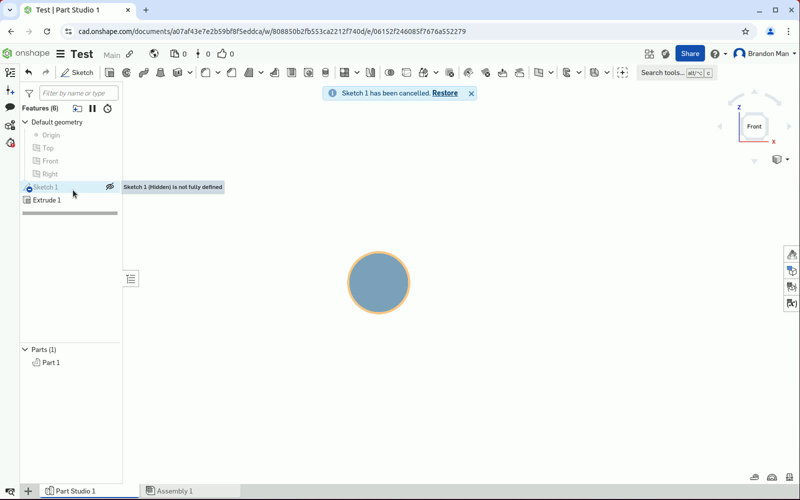
click(73, 189)
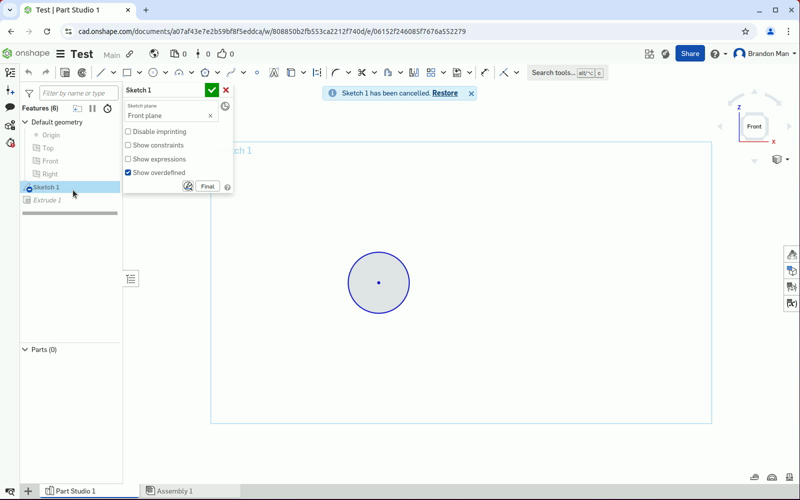
mouse_move(229, 92)
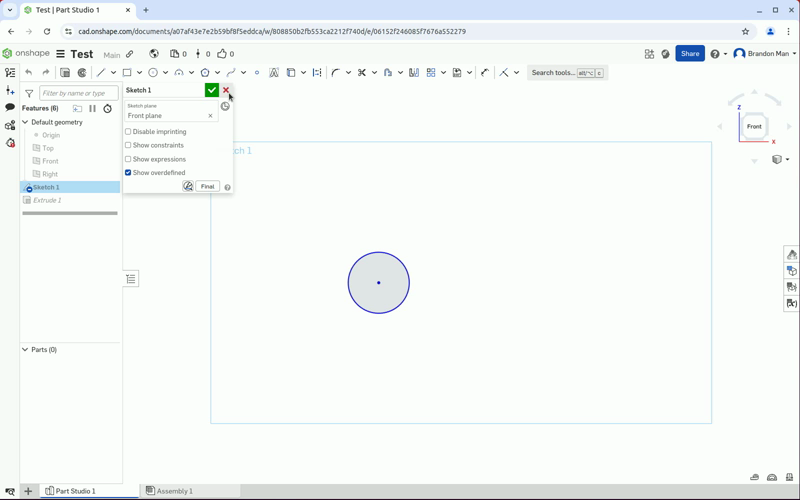
click(229, 92)
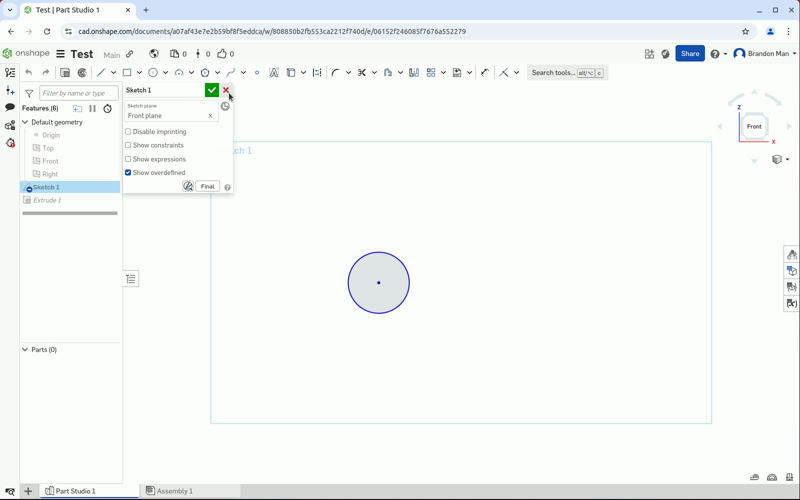
key(shift+s)
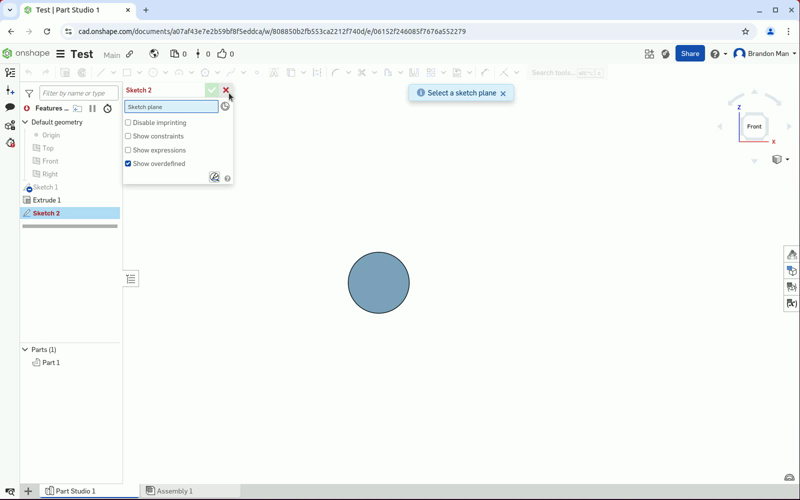
mouse_move(73, 163)
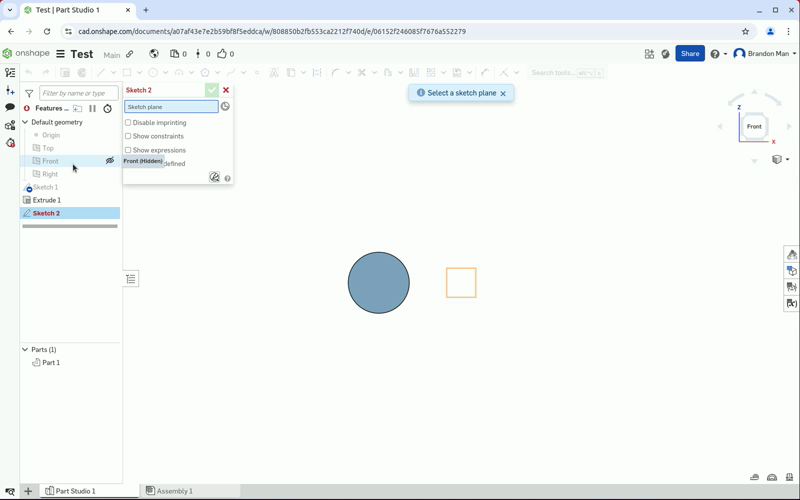
click(73, 163)
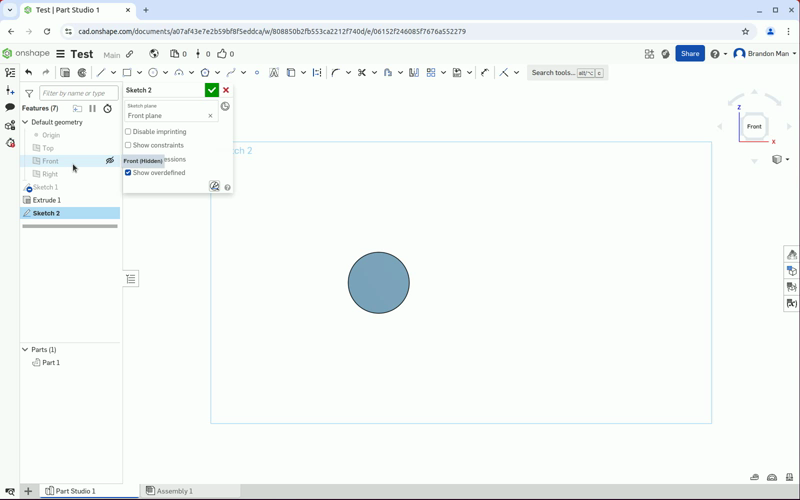
mouse_move(73, 352)
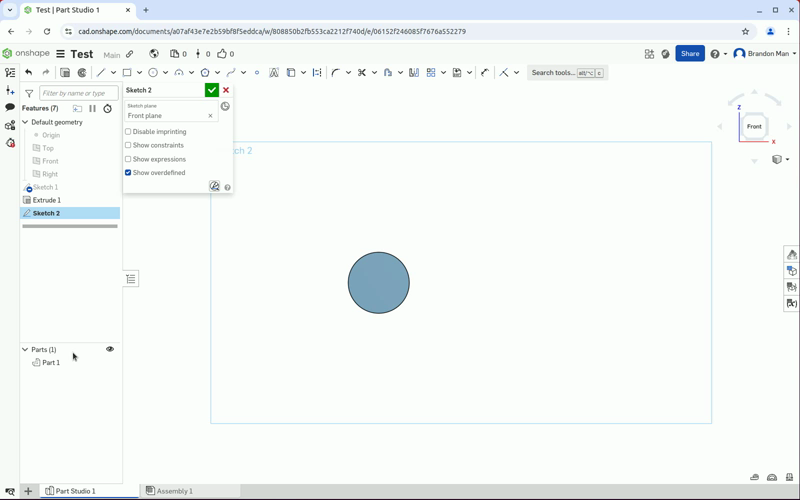
key(y)
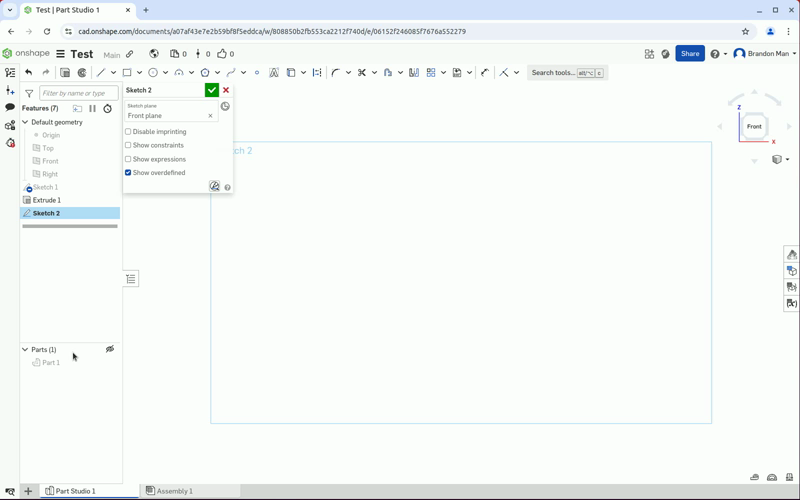
key(l)
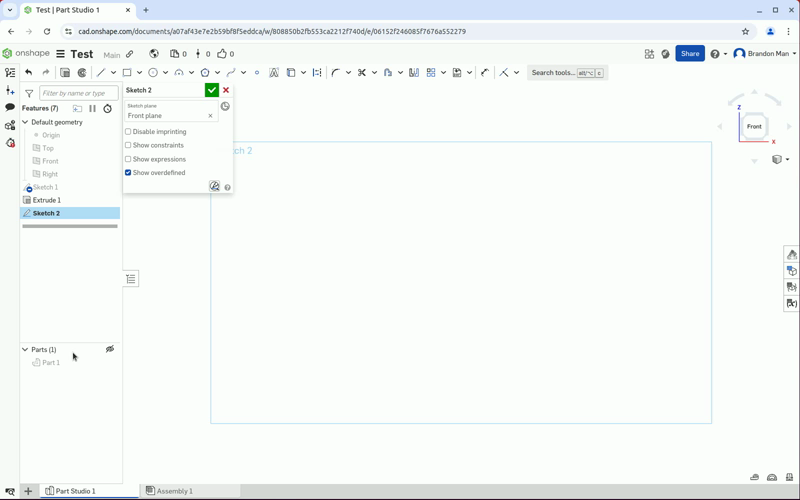
key_down(shift)
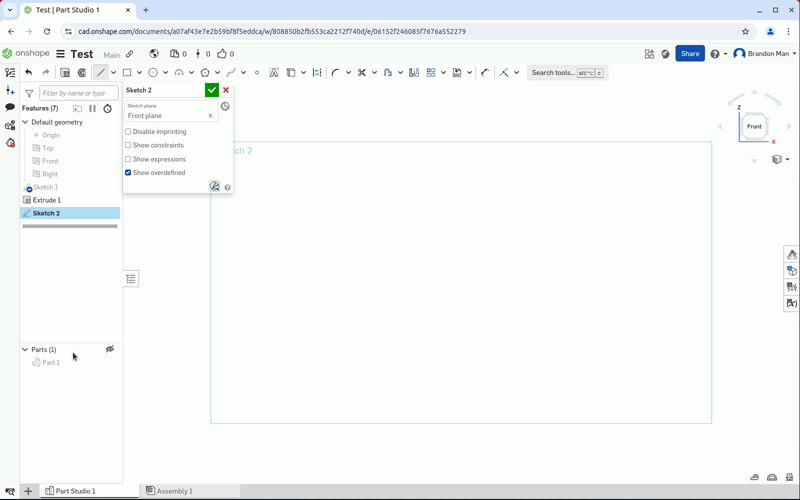
mouse_move(378, 312)
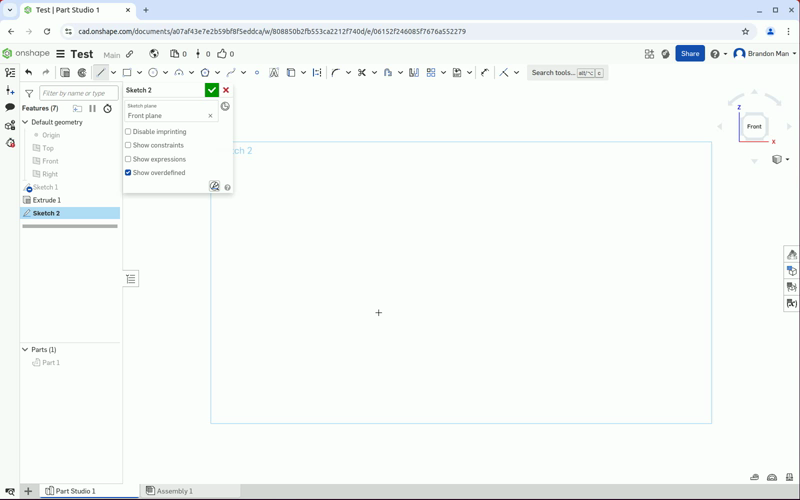
click(378, 312)
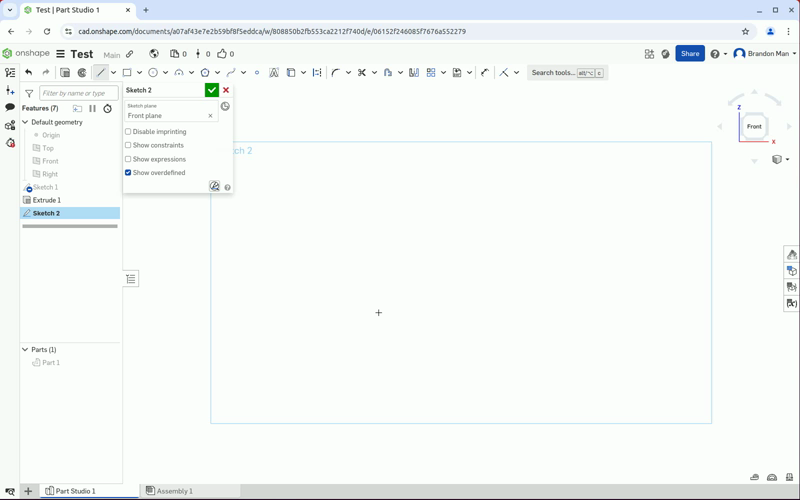
key_up(shift)
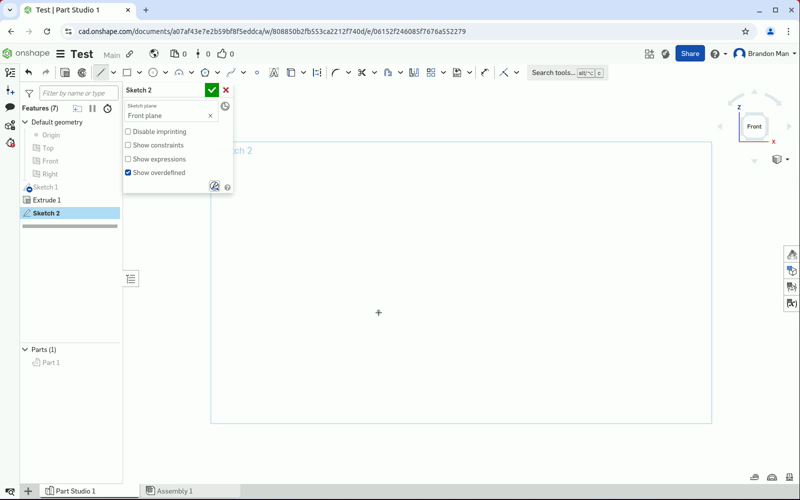
key_down(shift)
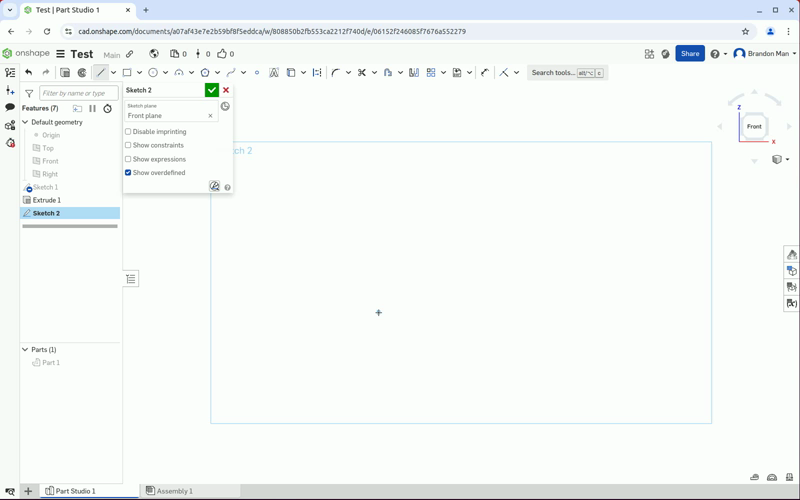
mouse_move(542, 312)
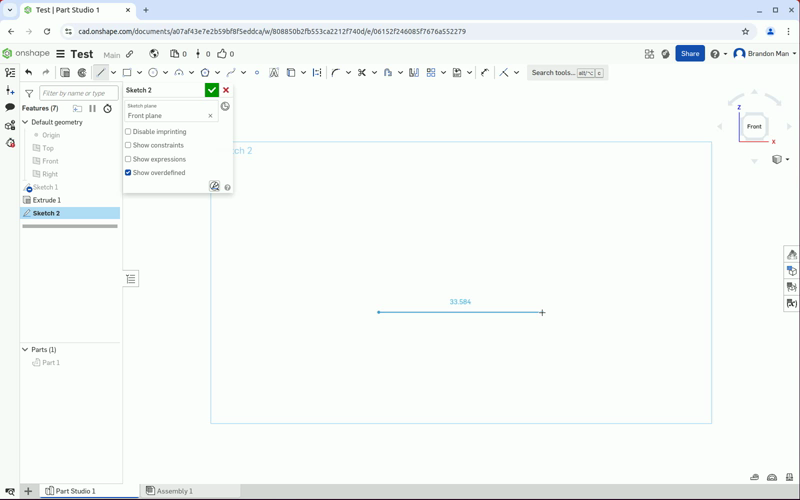
click(542, 312)
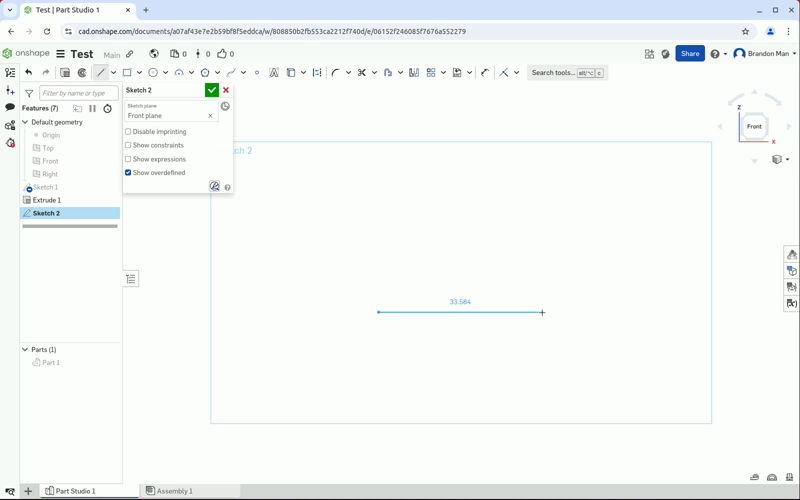
key_up(shift)
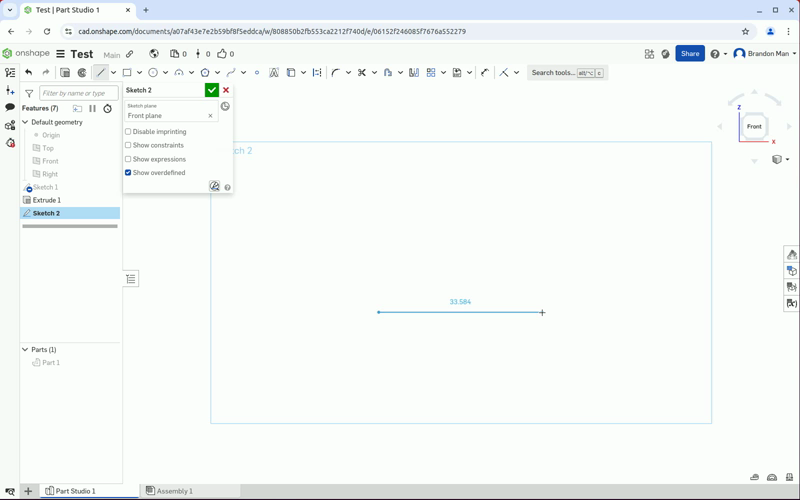
key(esc)
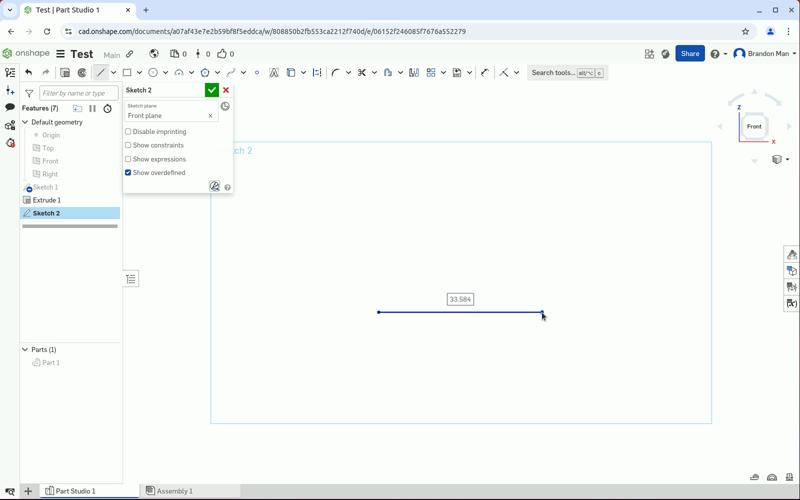
key(a)
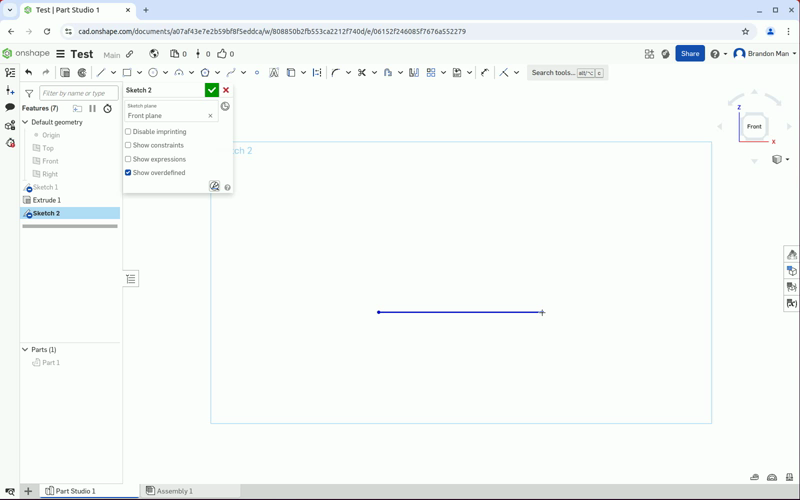
mouse_move(542, 312)
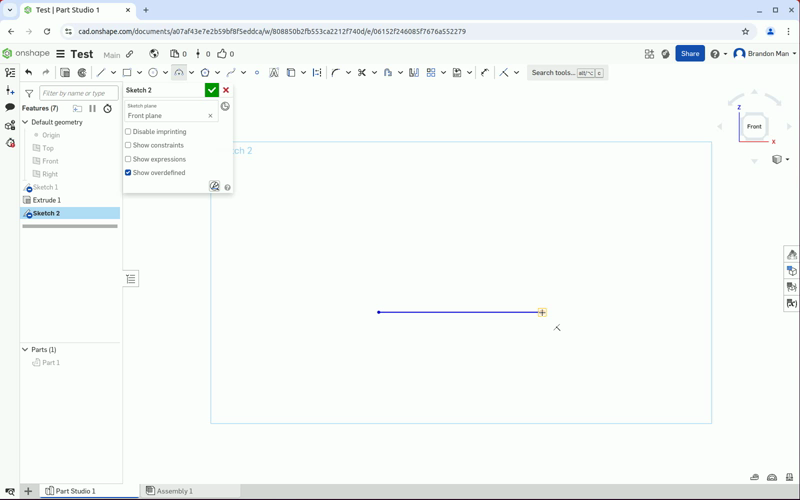
click(542, 312)
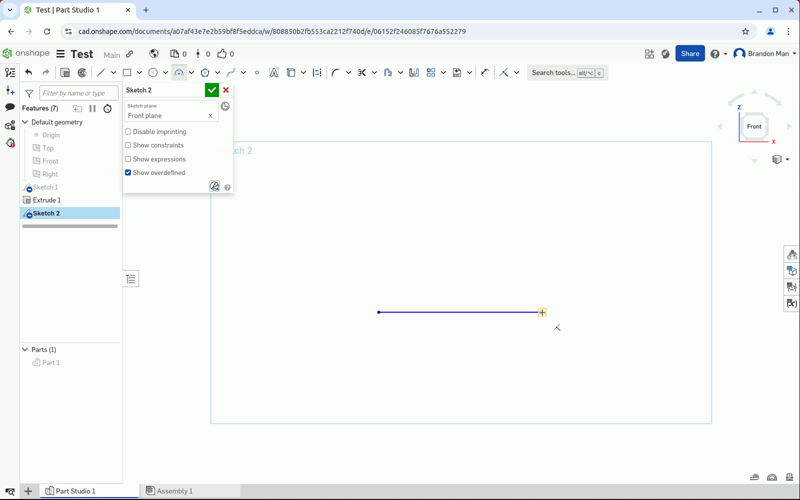
key_down(shift)
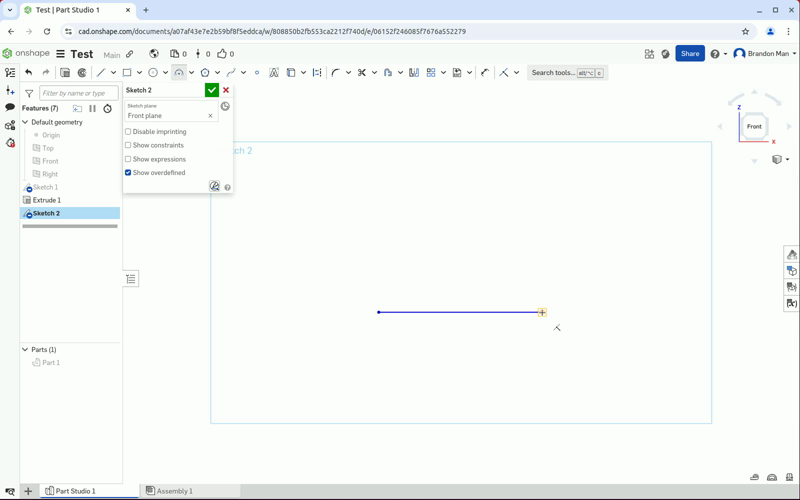
mouse_move(513, 282)
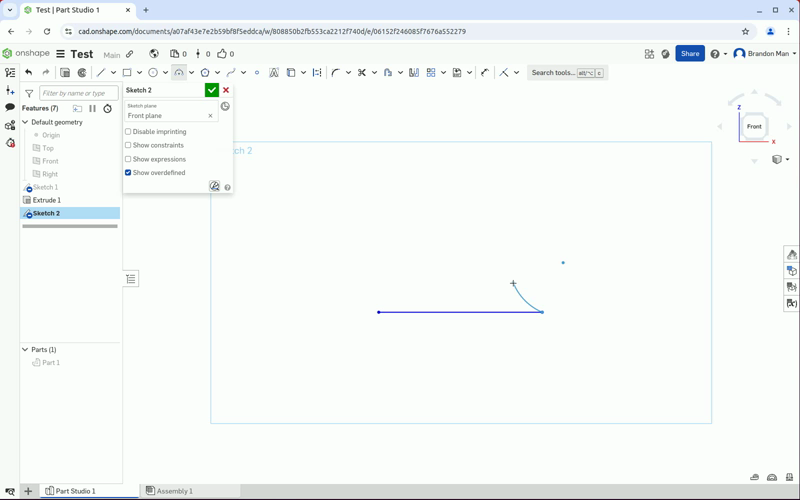
click(513, 282)
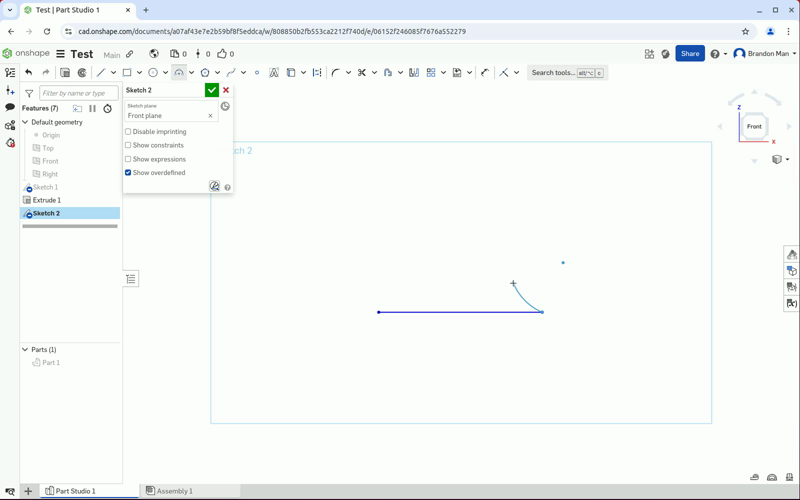
mouse_move(521, 303)
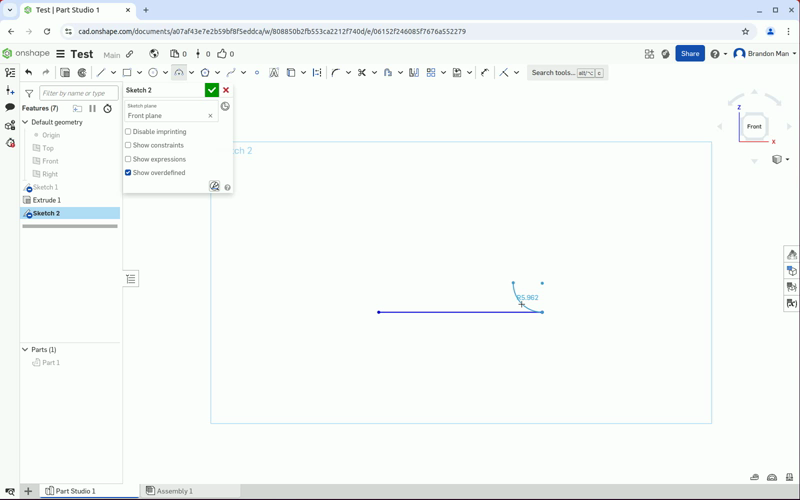
click(521, 303)
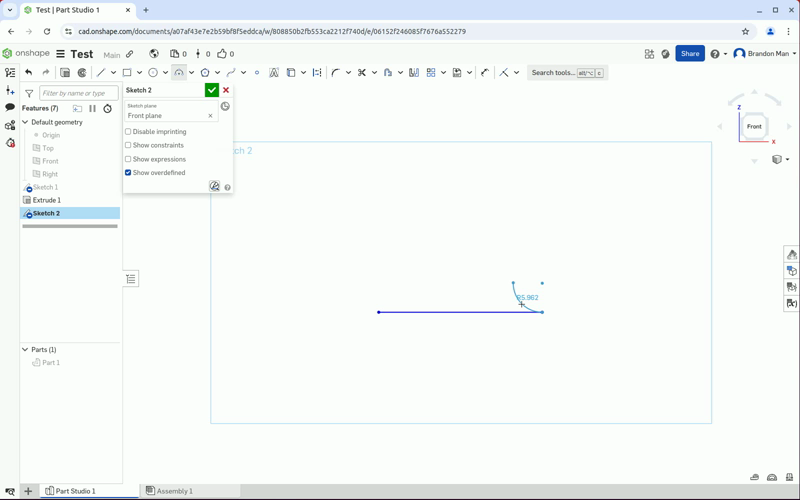
key_up(shift)
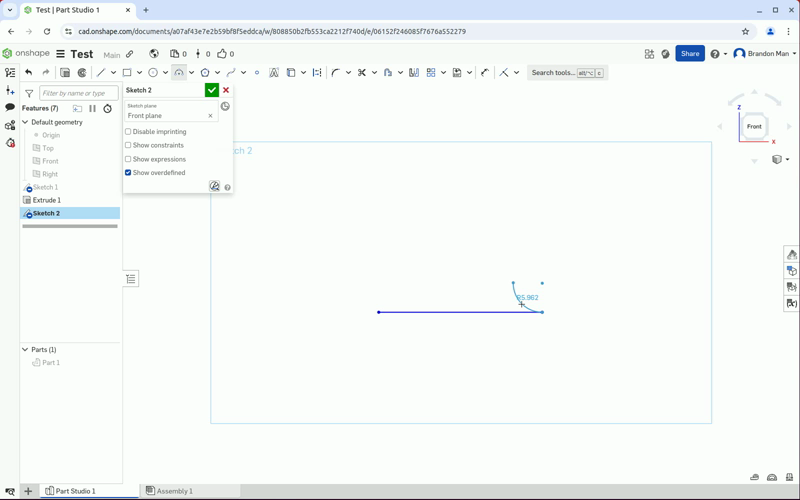
key(esc)
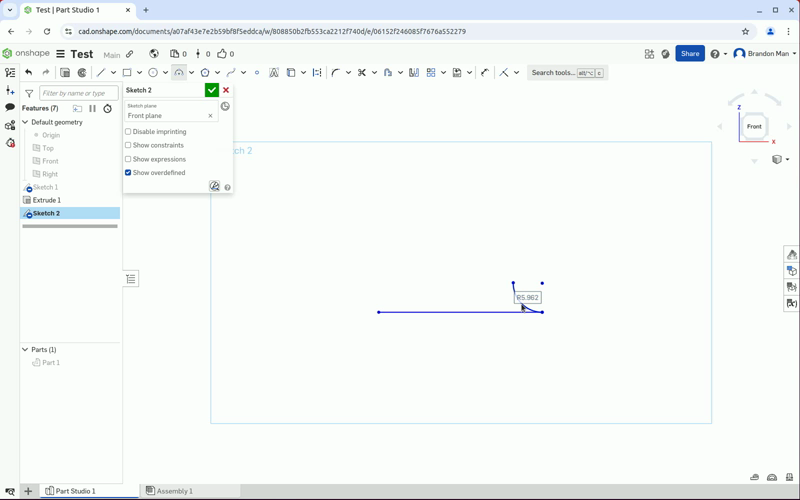
key(l)
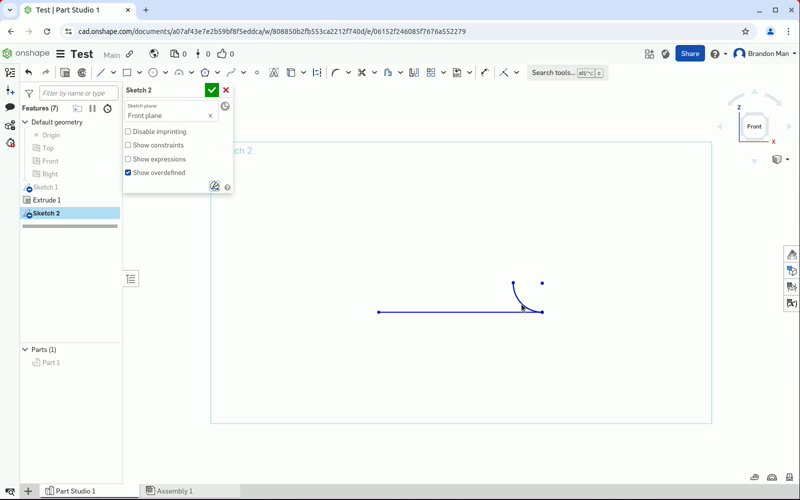
mouse_move(513, 282)
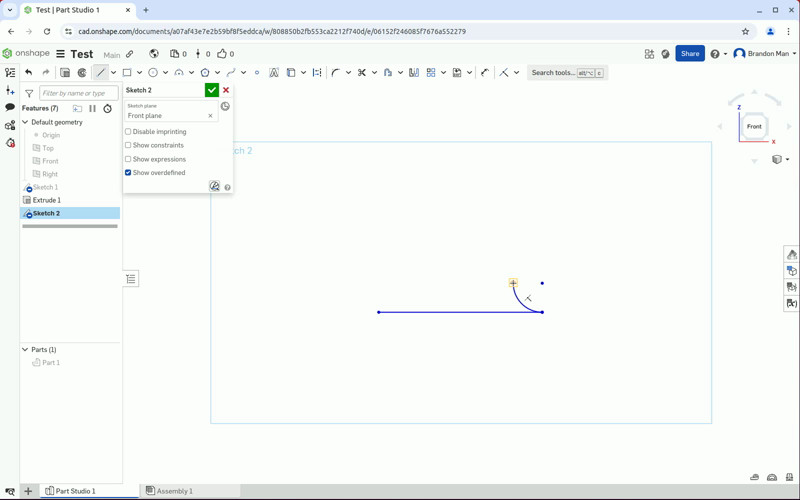
click(513, 282)
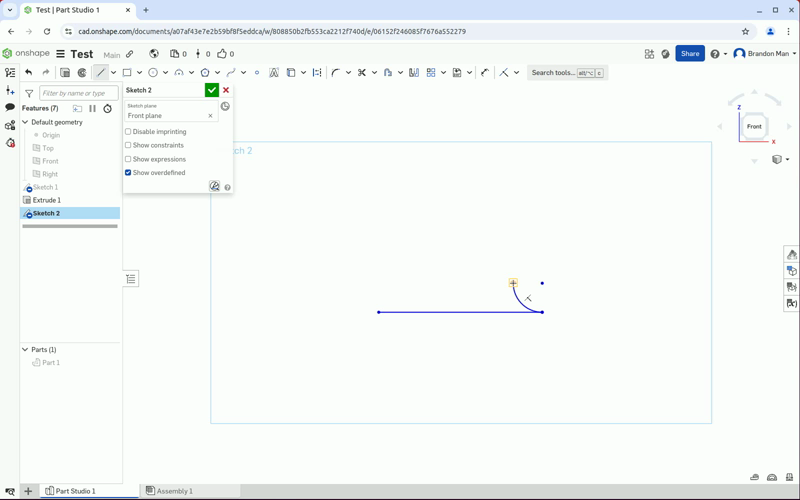
key_down(shift)
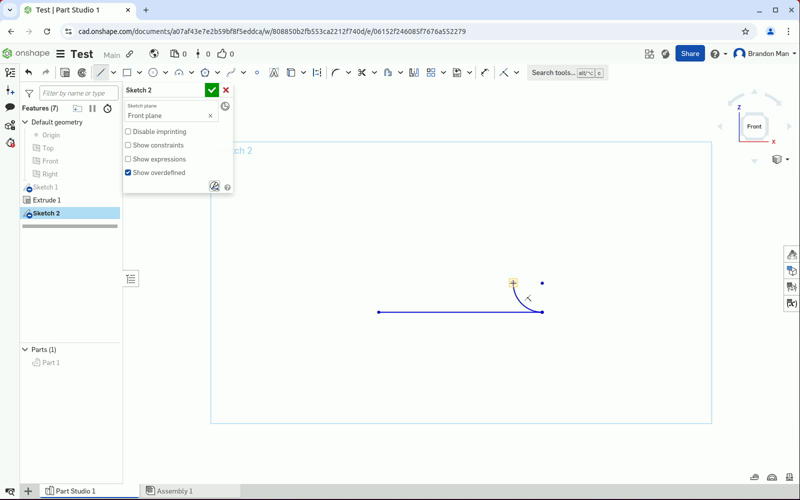
mouse_move(406, 282)
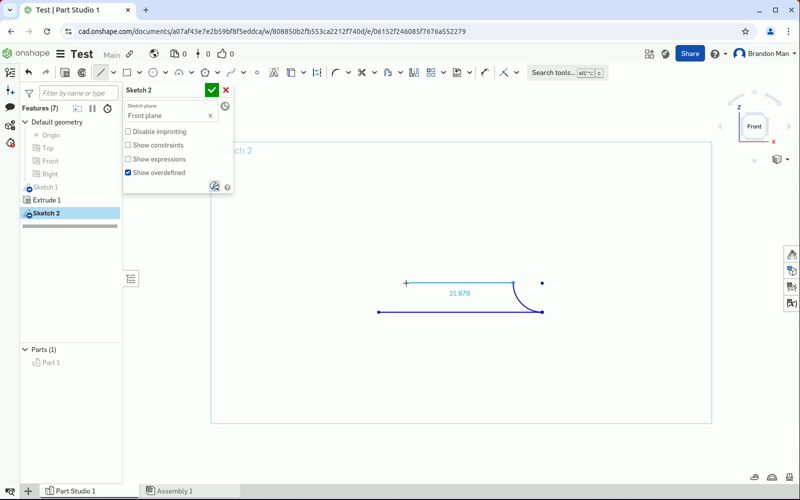
click(406, 282)
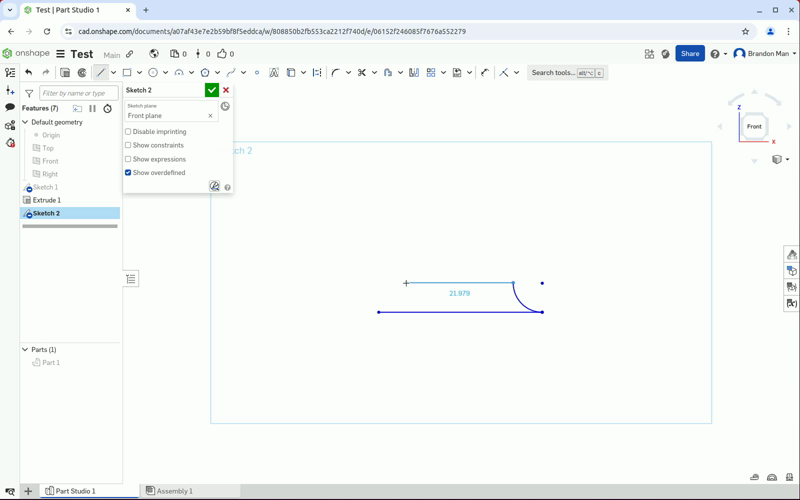
key_up(shift)
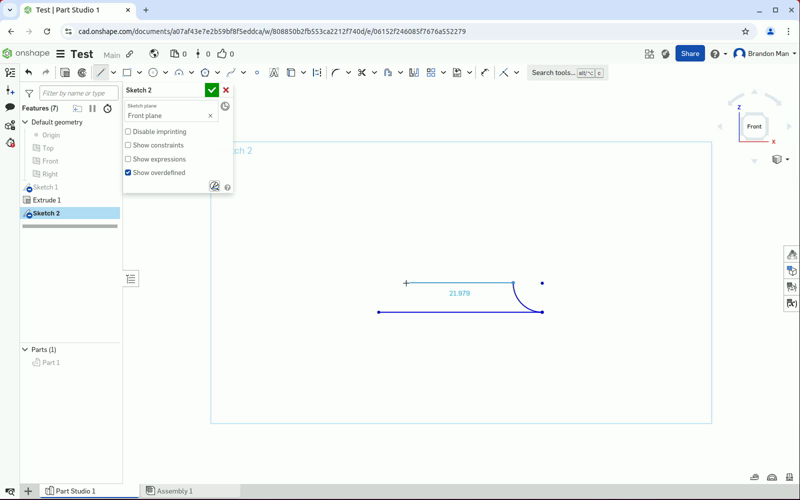
key(esc)
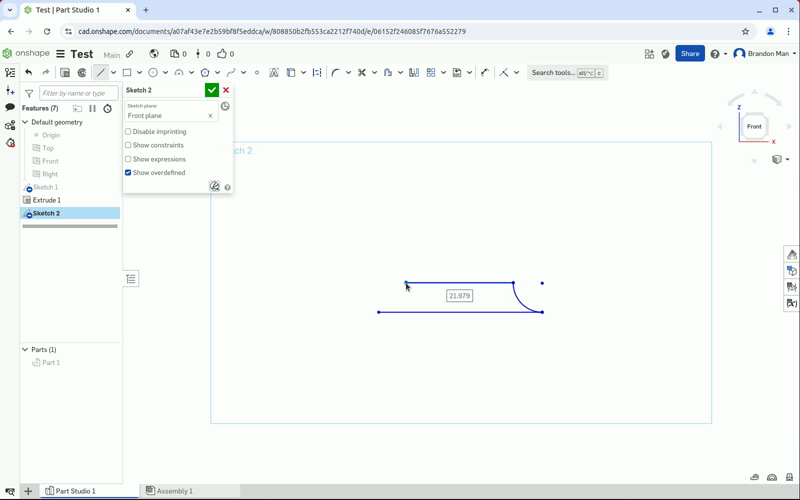
key(a)
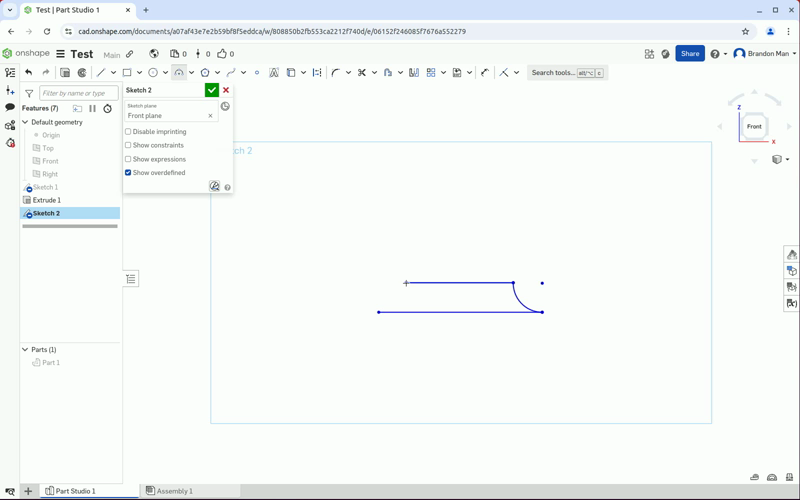
mouse_move(406, 282)
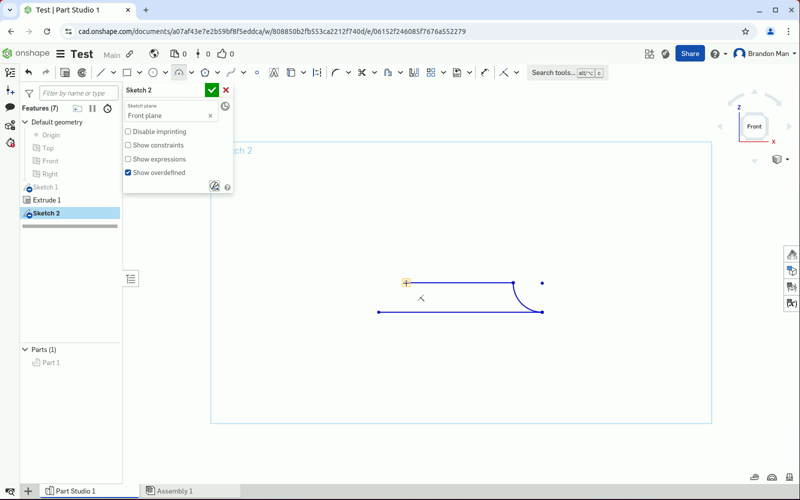
click(406, 282)
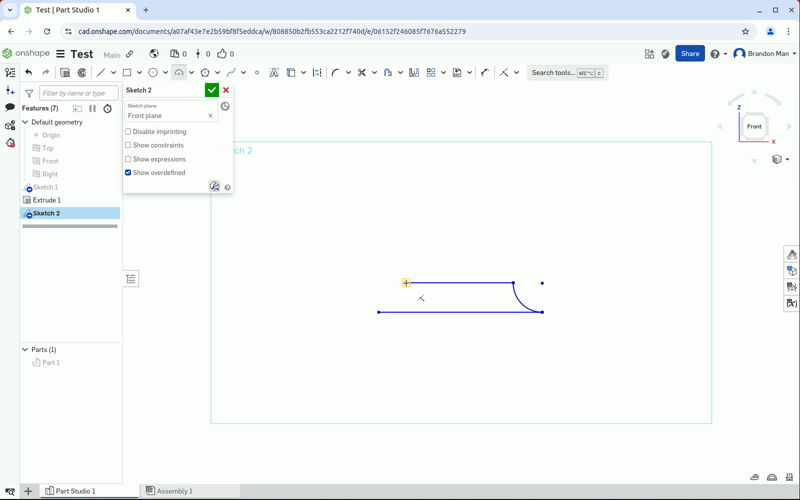
mouse_move(378, 312)
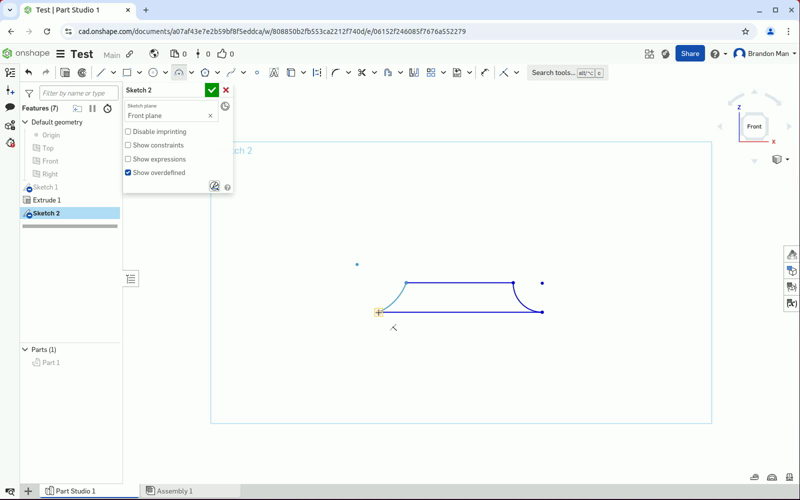
click(378, 312)
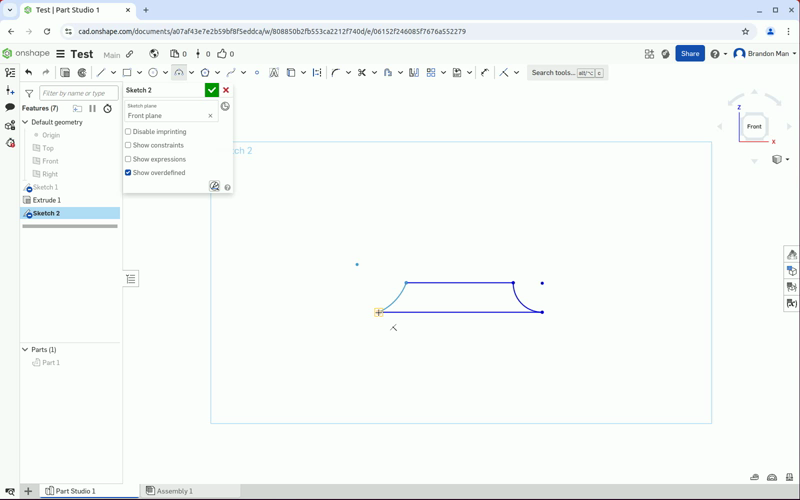
key_down(shift)
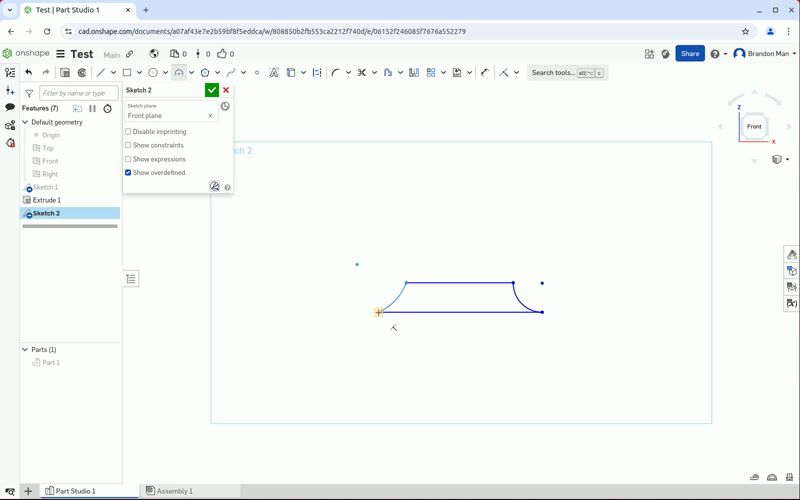
mouse_move(398, 303)
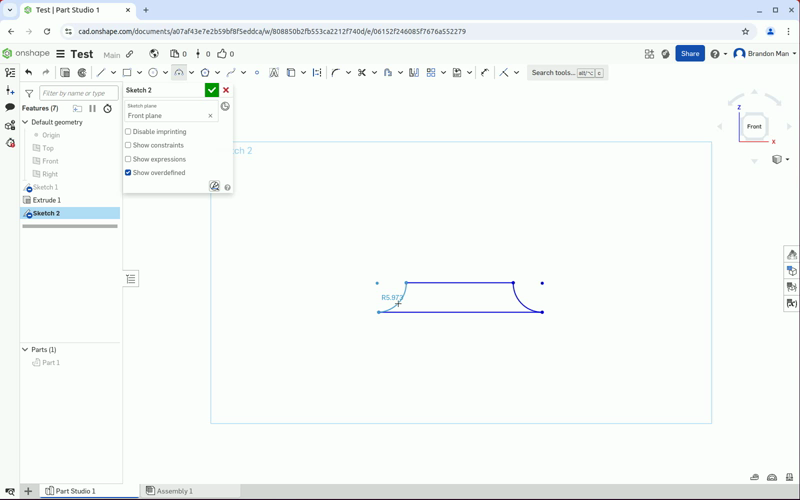
click(398, 303)
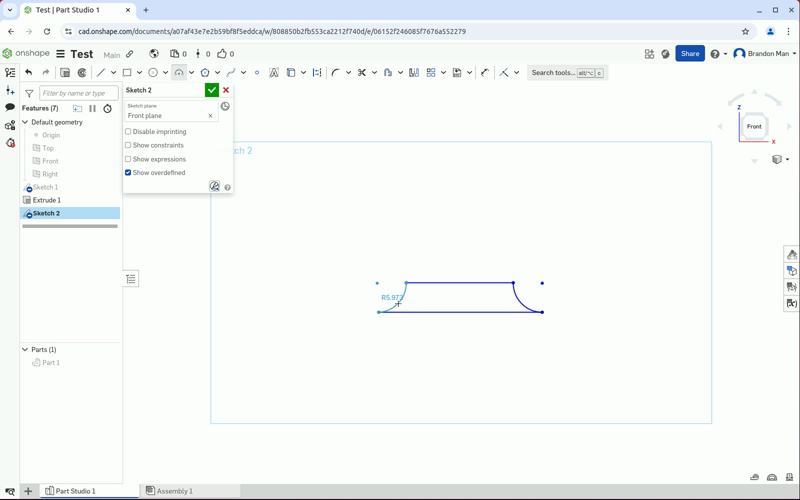
key_up(shift)
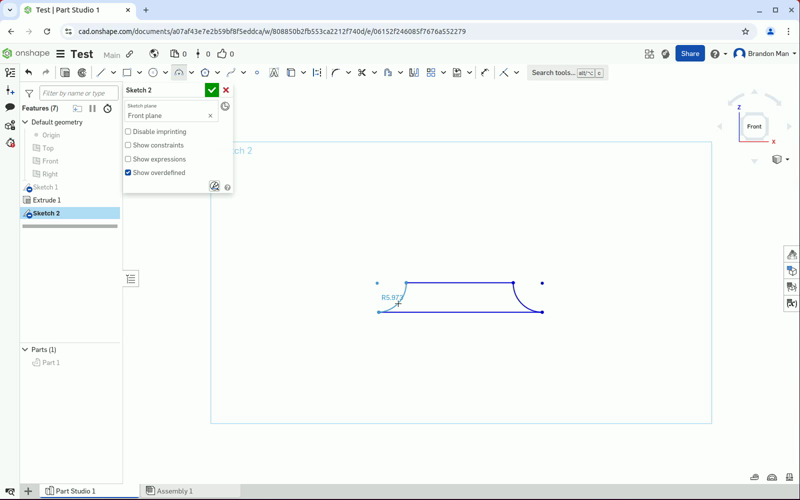
key(esc)
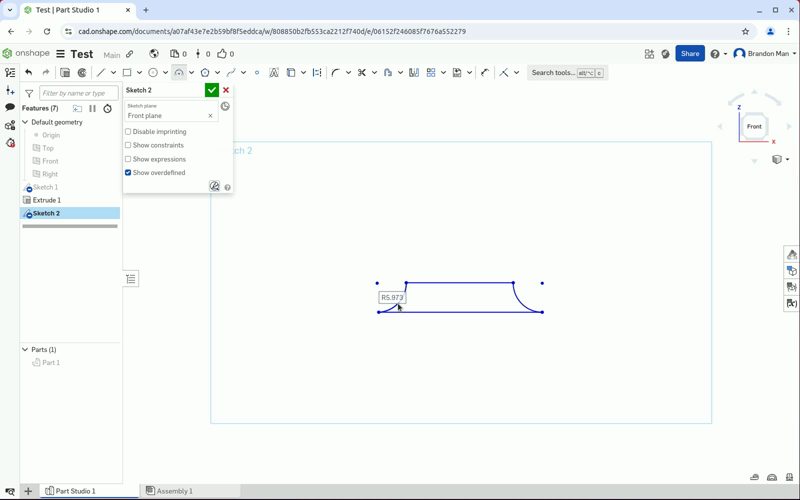
mouse_move(498, 296)
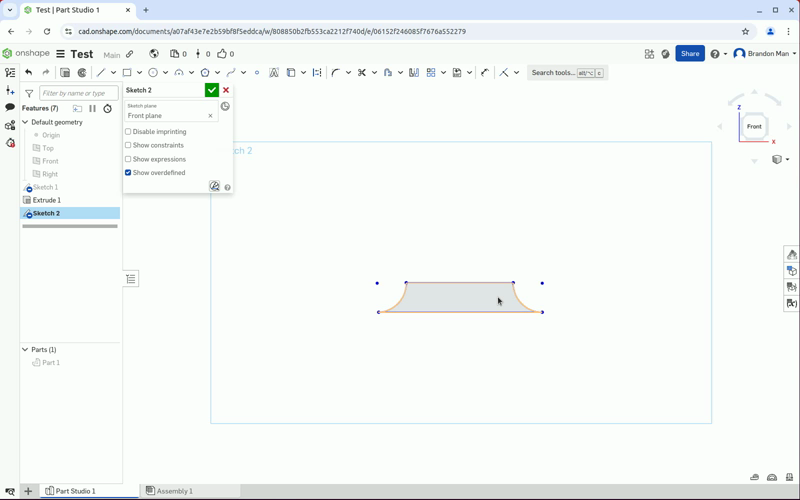
click(498, 296)
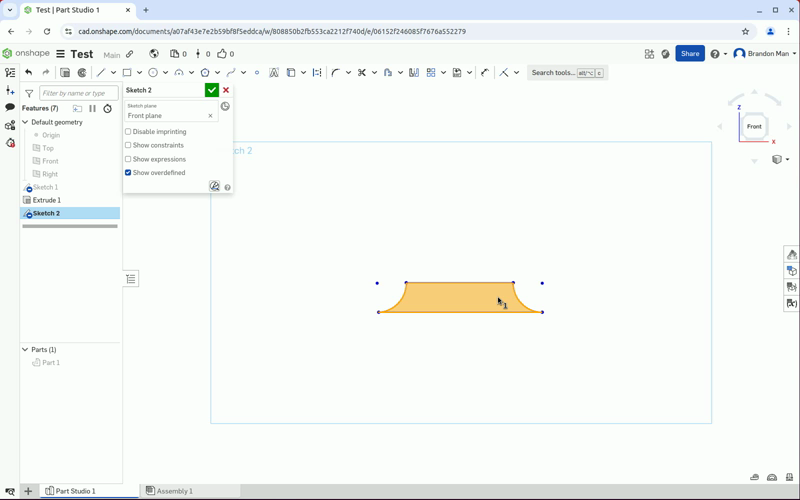
mouse_move(73, 352)
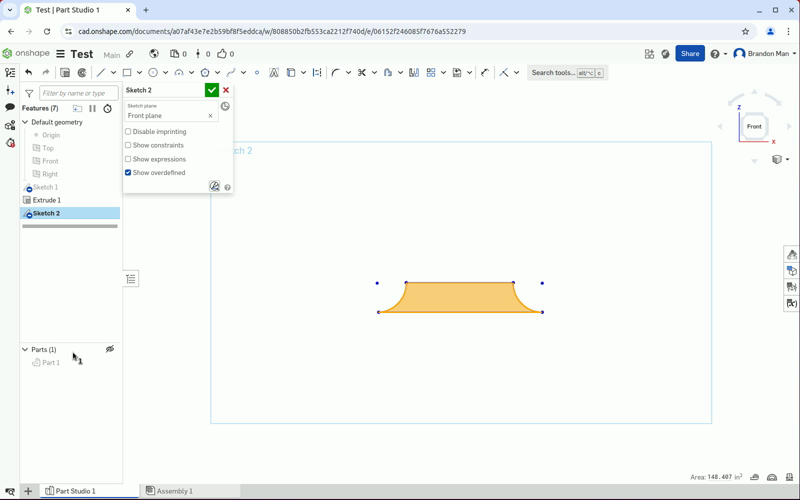
key(shift+y)
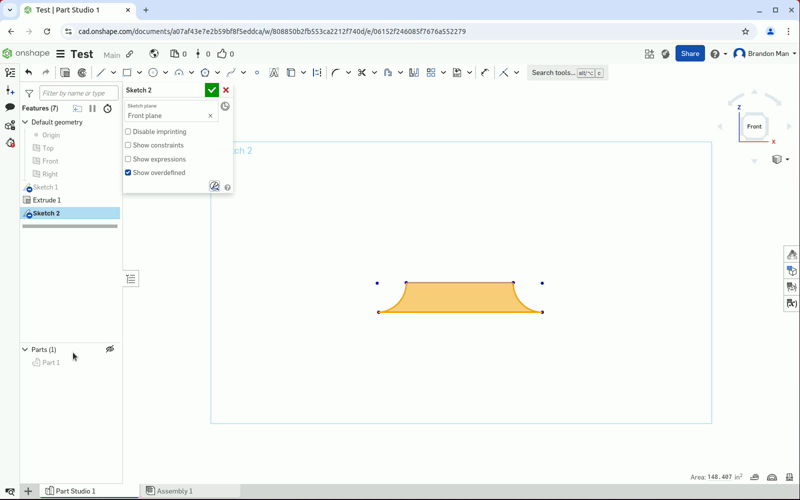
key(shift+e)
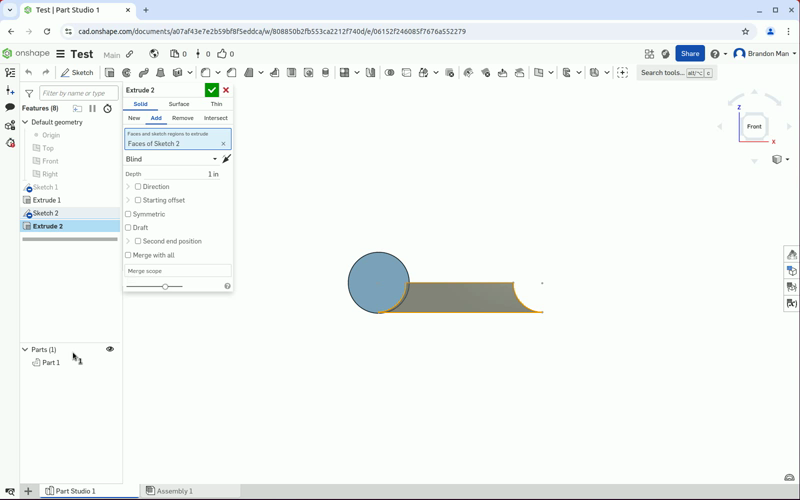
mouse_move(143, 106)
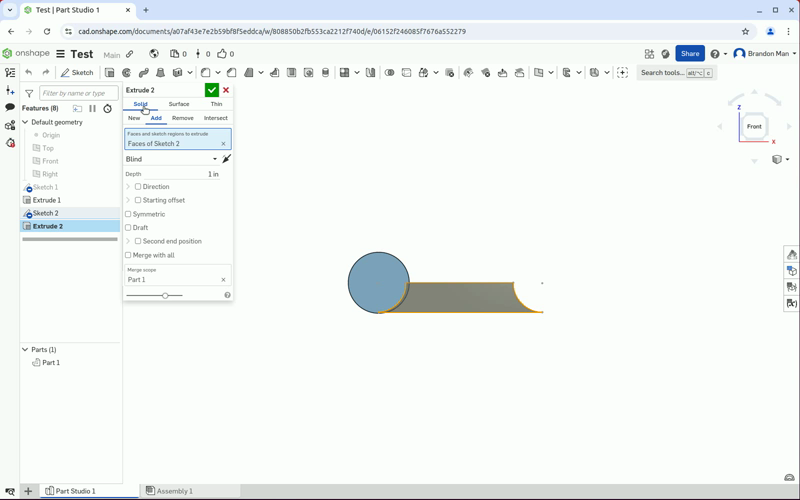
click(143, 106)
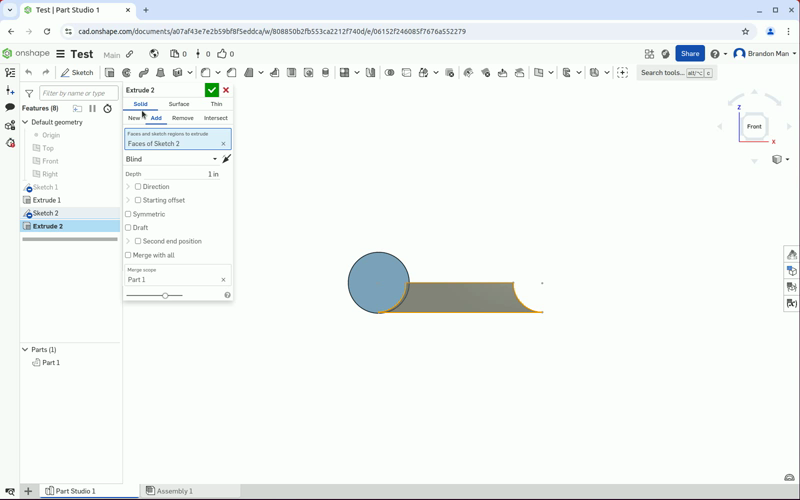
mouse_move(137, 120)
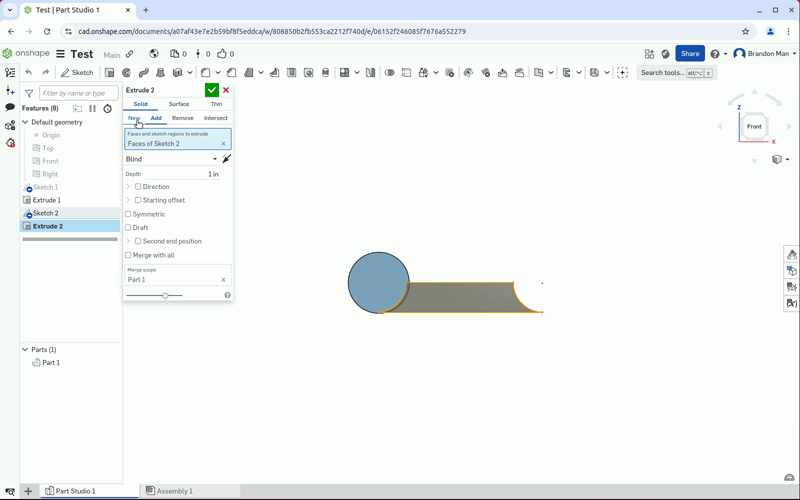
click(137, 120)
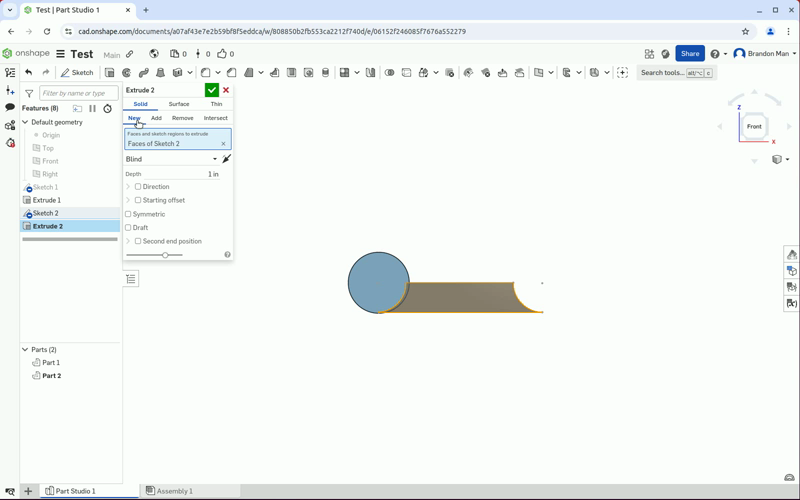
key(tab, 4)
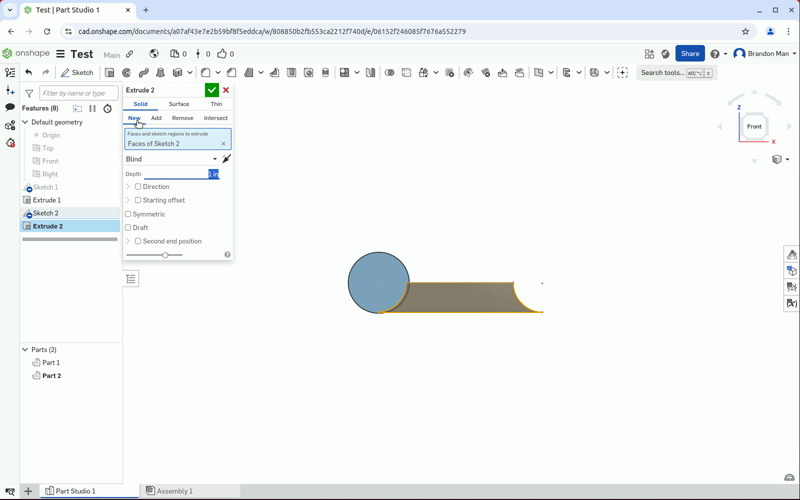
text(3.37)
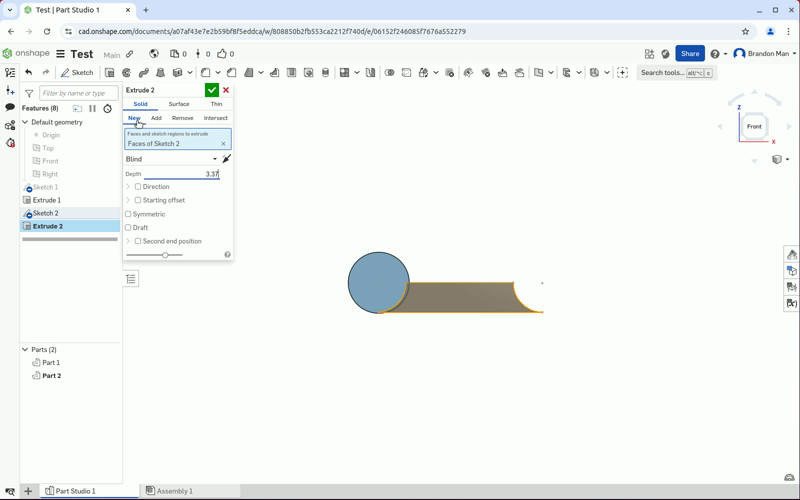
key(enter)
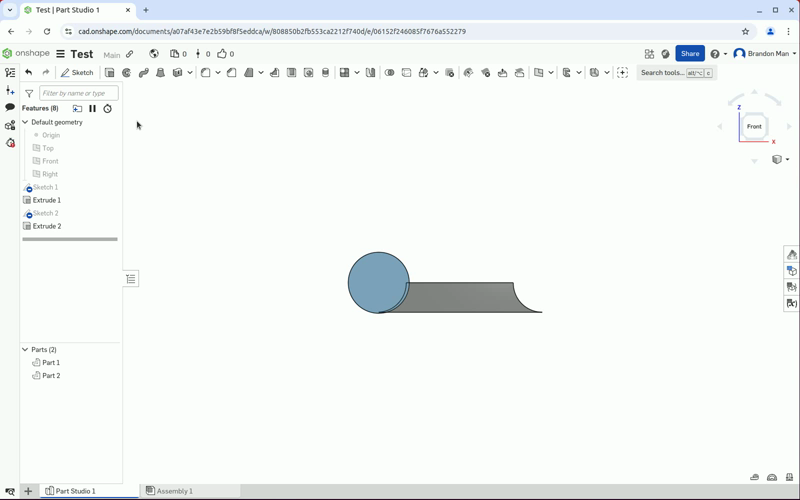
key(shift+h)
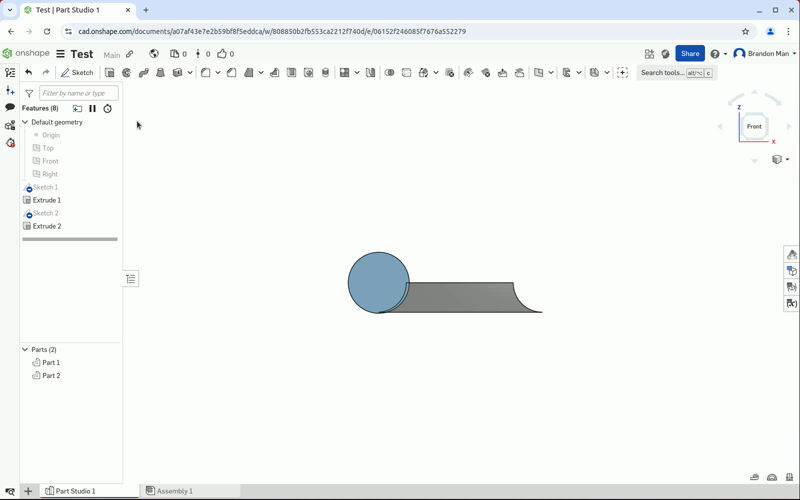
key(shift+h)
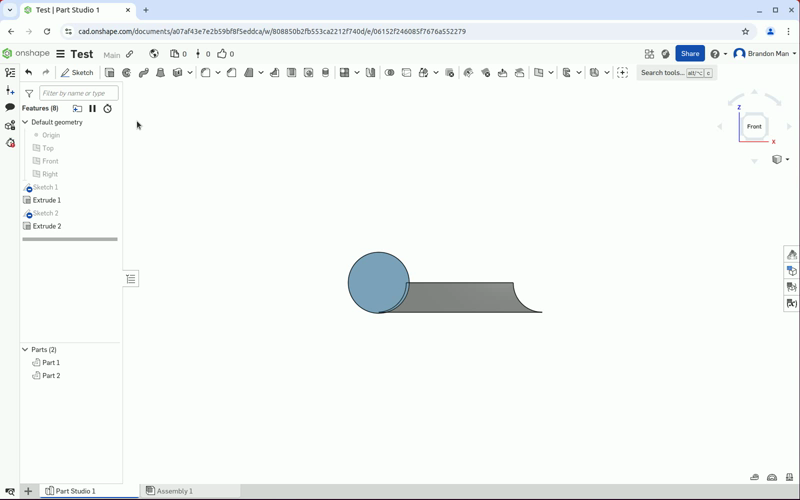
mouse_move(73, 189)
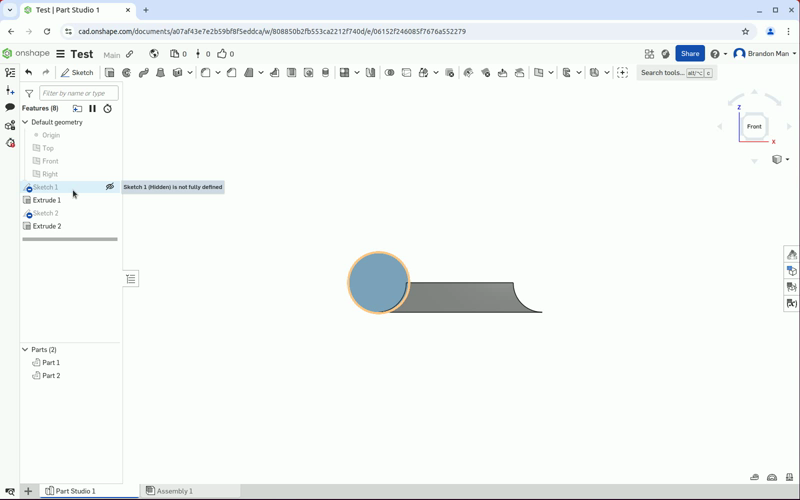
click(73, 189)
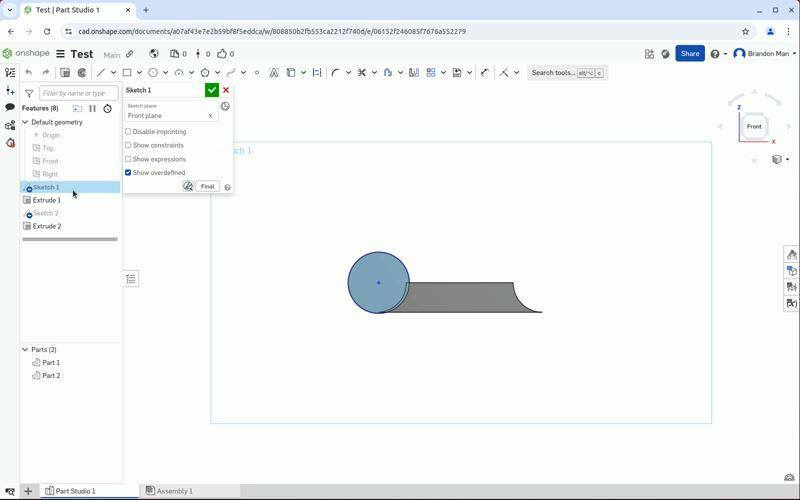
mouse_move(229, 92)
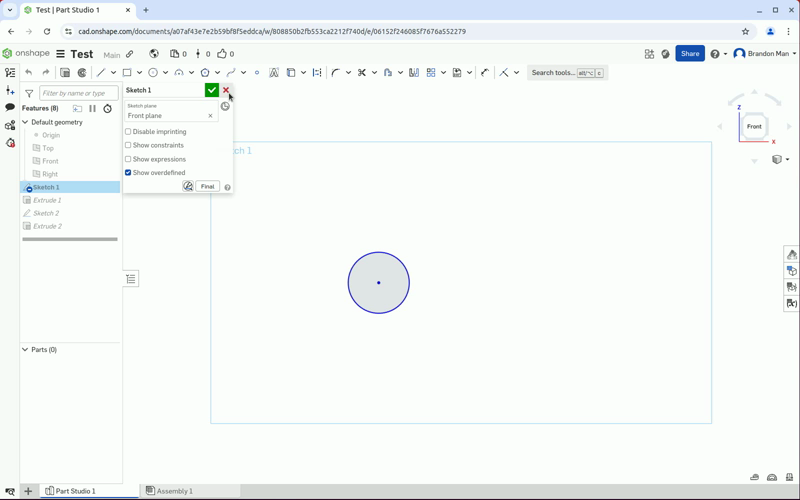
click(229, 92)
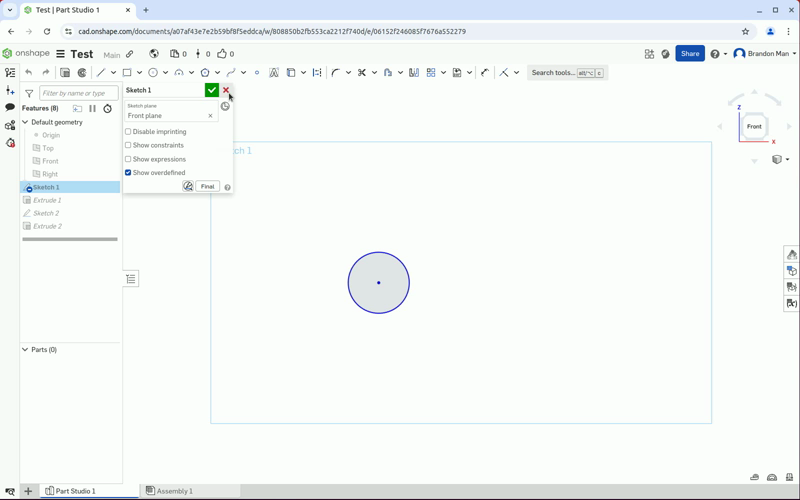
key(shift+s)
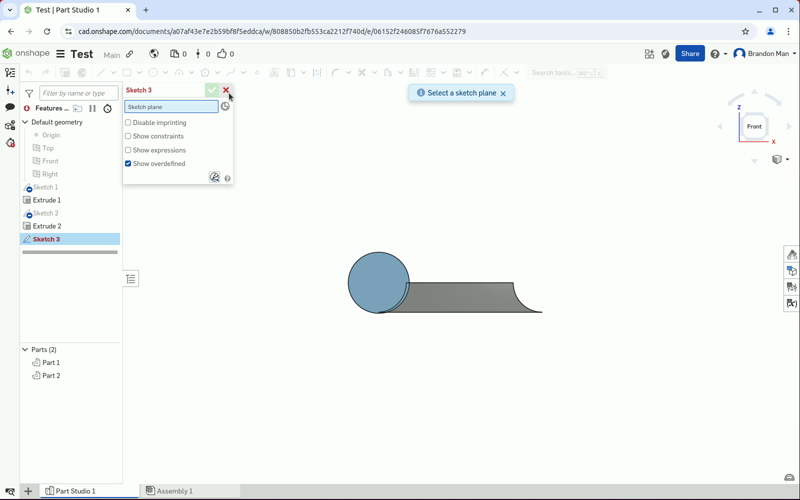
mouse_move(73, 163)
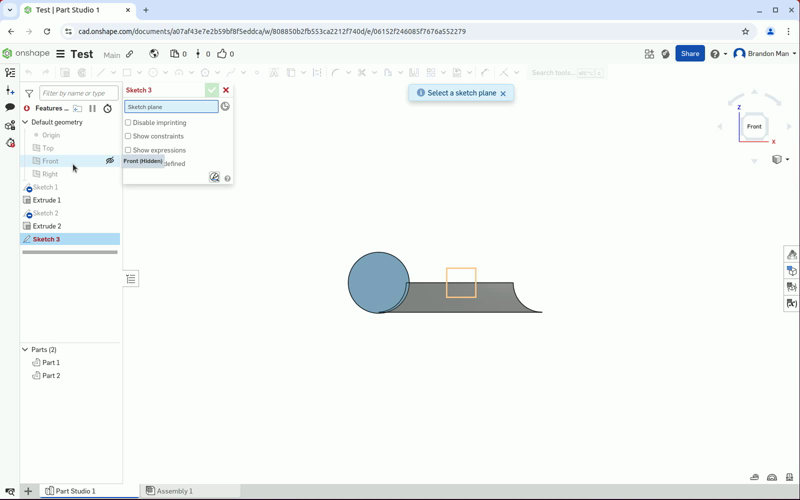
click(73, 163)
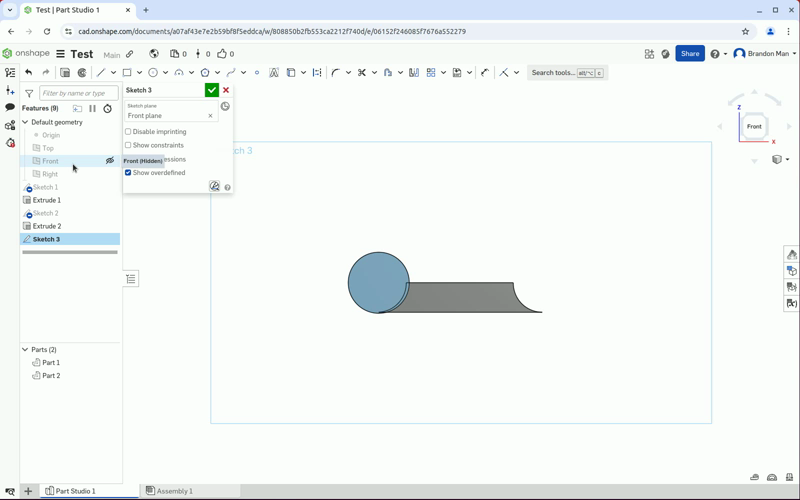
mouse_move(73, 352)
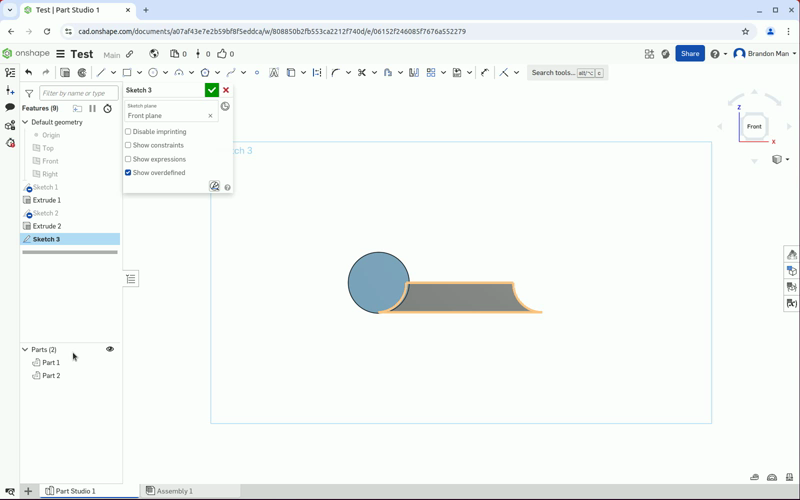
key(y)
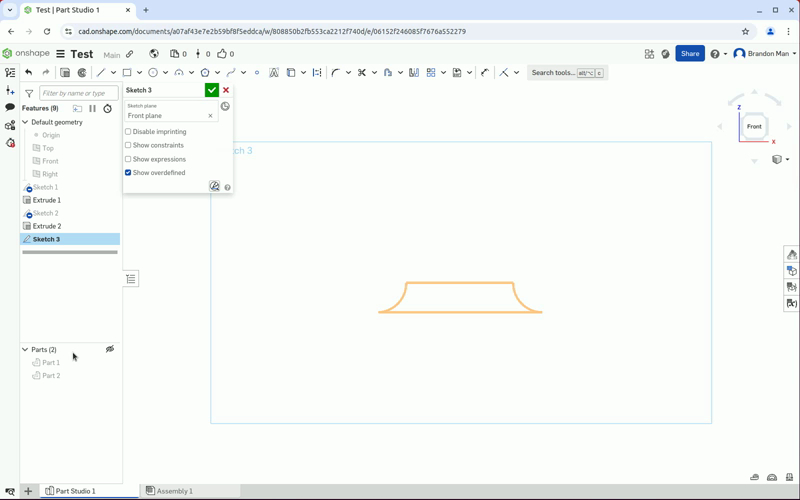
key(c)
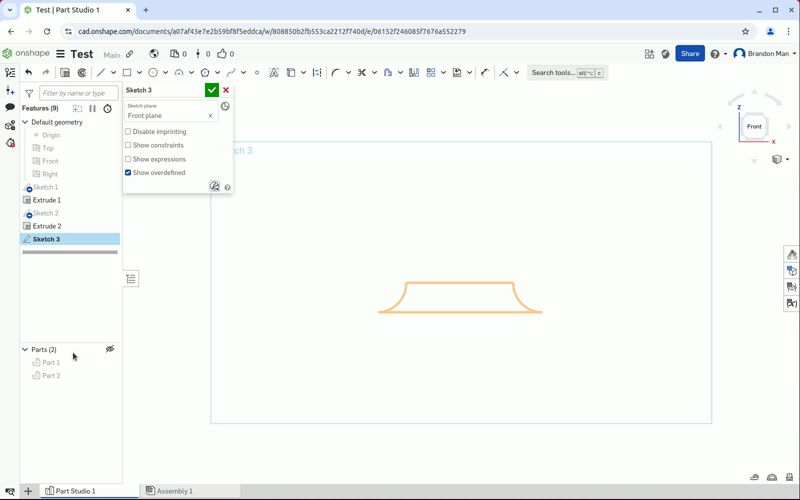
key_down(shift)
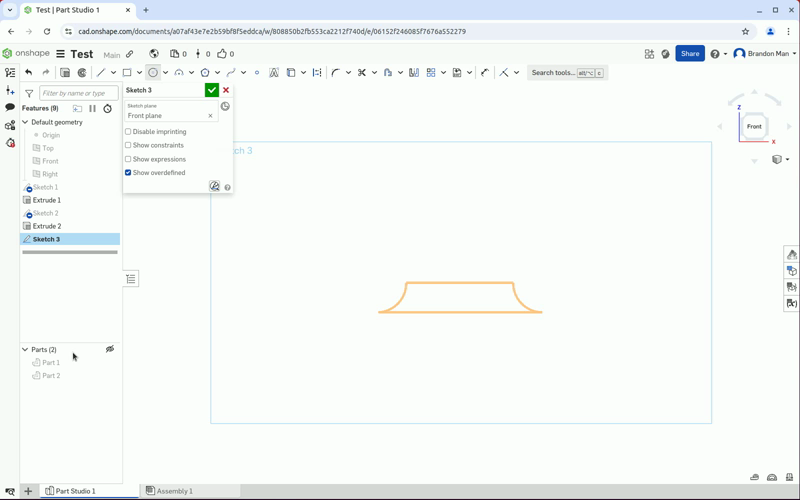
mouse_move(544, 282)
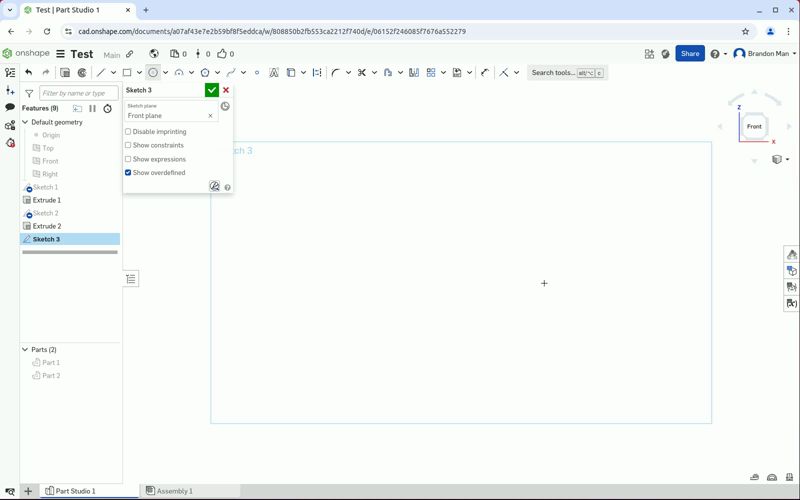
click(544, 282)
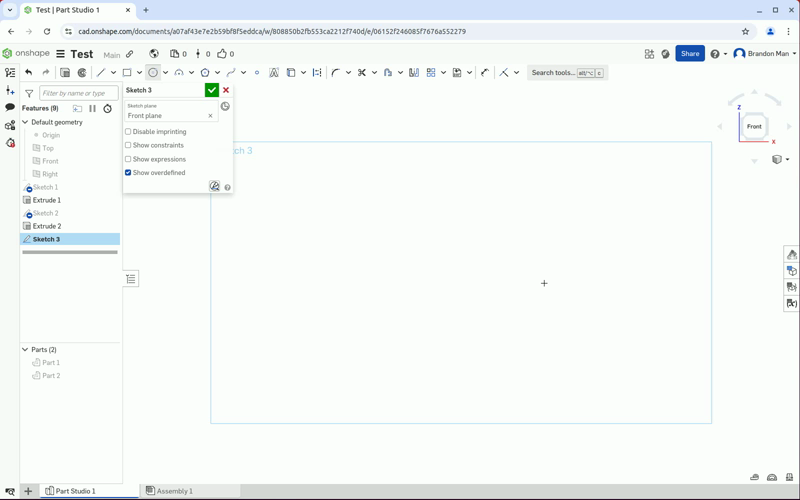
key_up(shift)
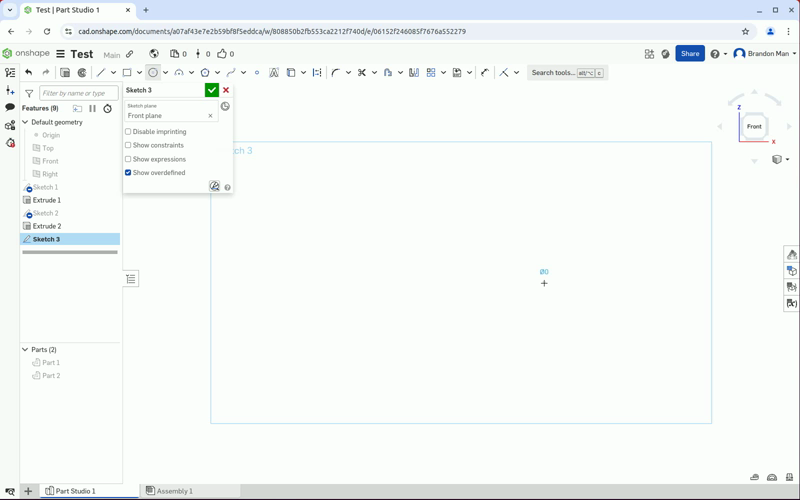
mouse_move(574, 282)
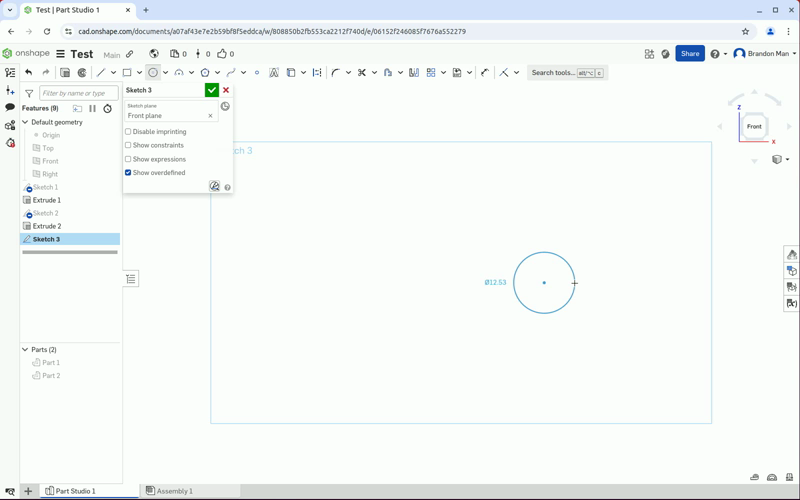
click(574, 282)
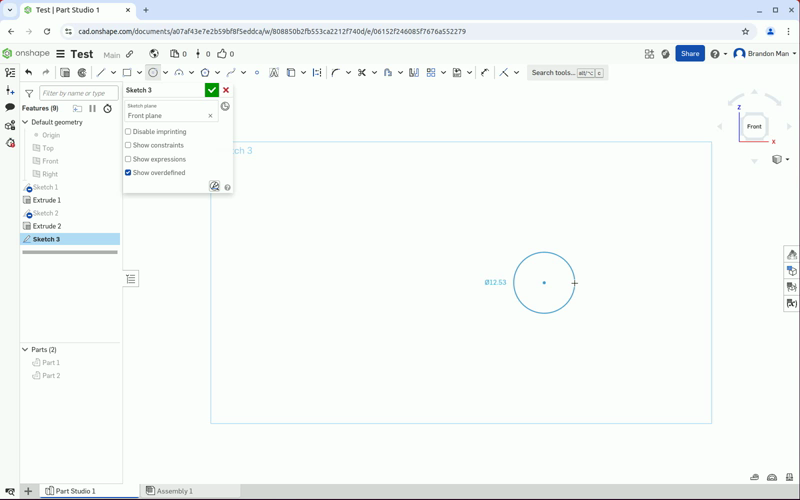
key(esc)
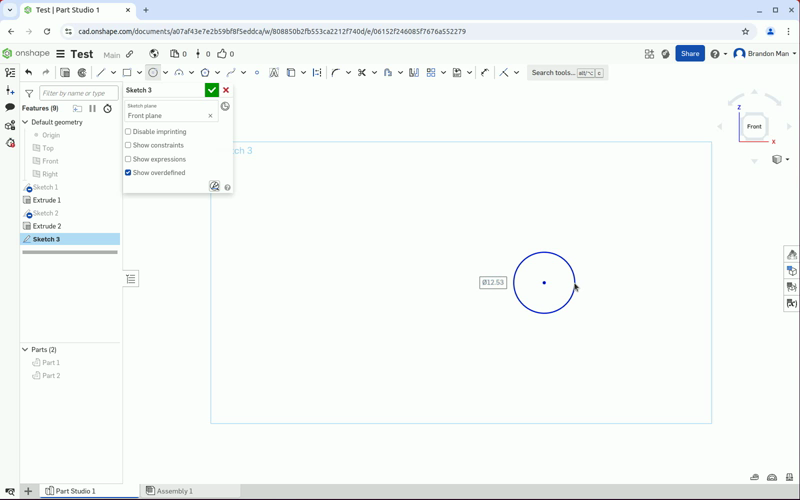
mouse_move(521, 290)
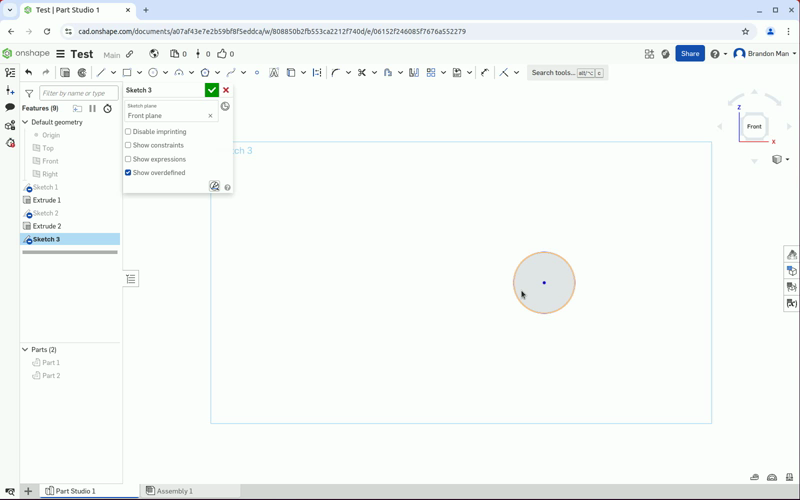
click(521, 290)
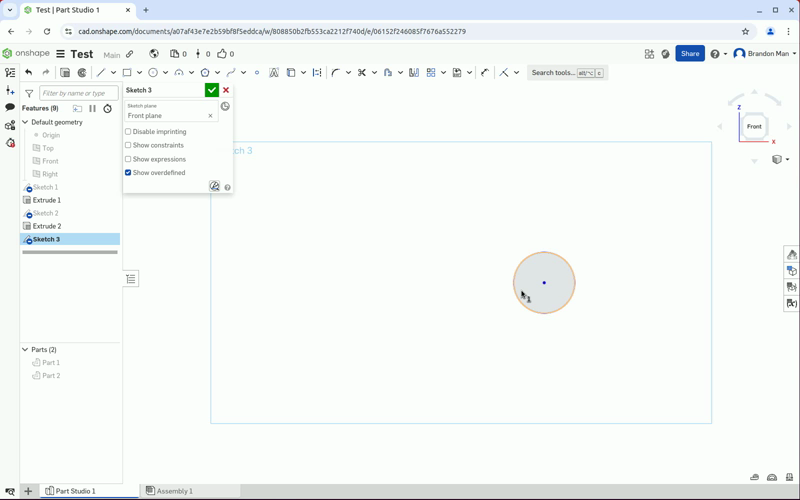
mouse_move(73, 352)
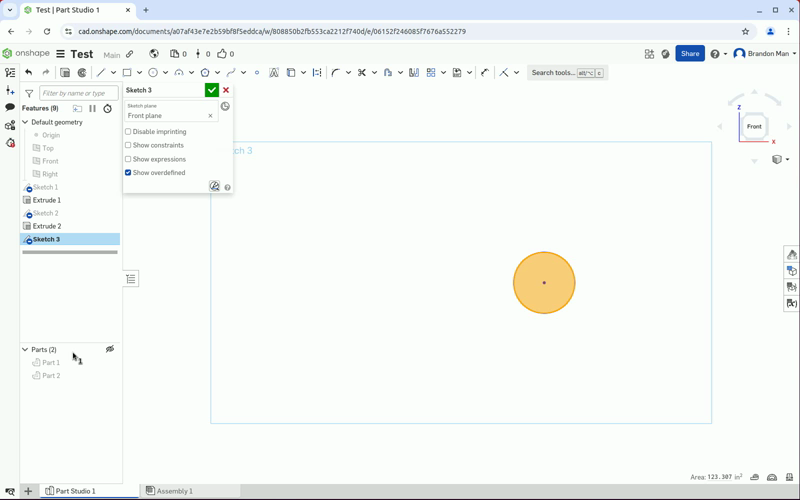
key(shift+y)
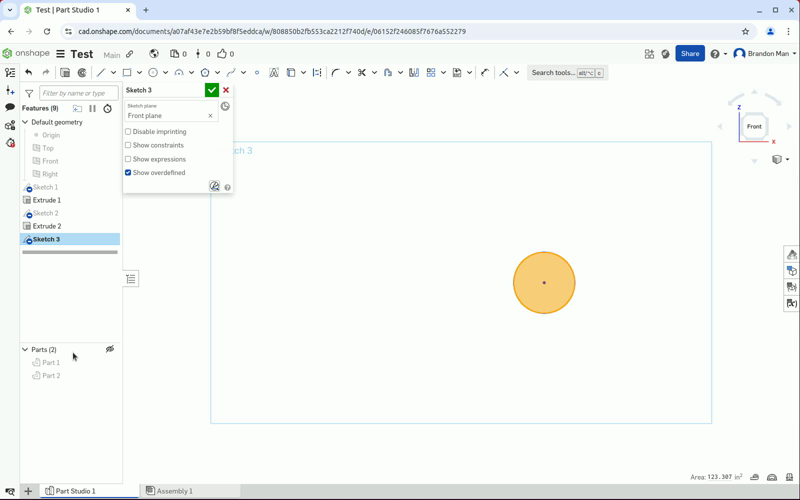
key(shift+e)
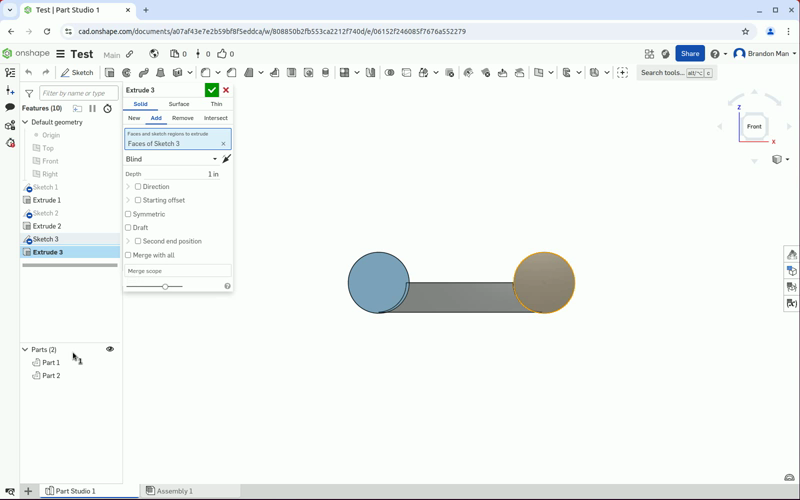
mouse_move(143, 106)
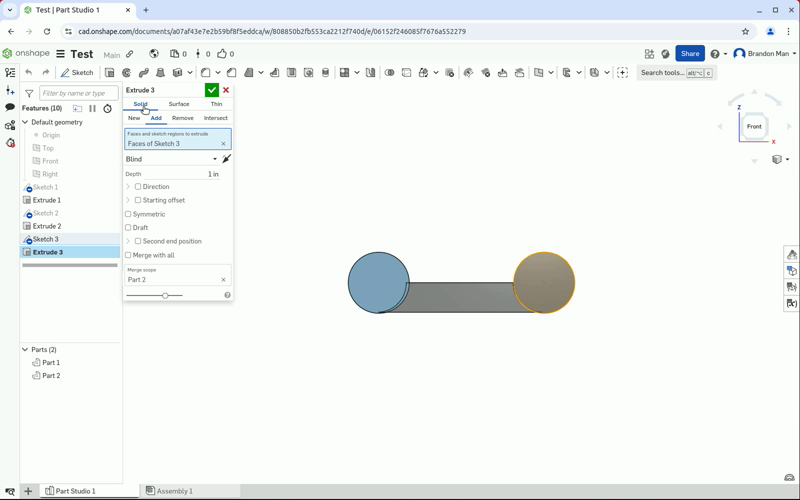
click(143, 106)
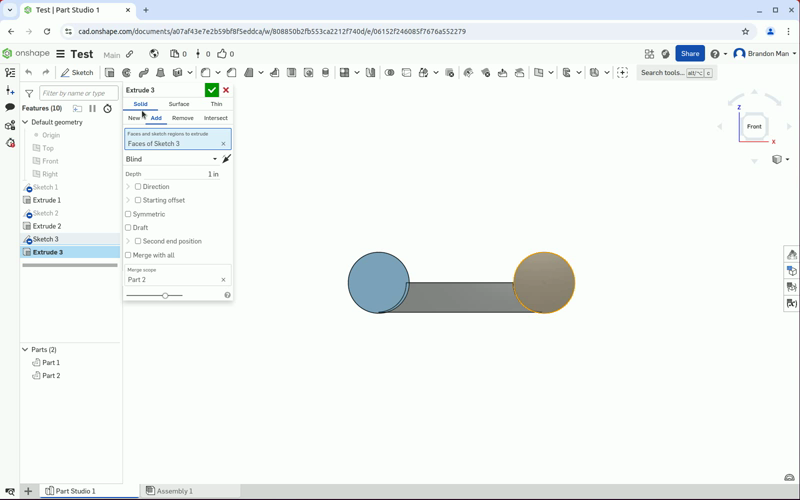
mouse_move(137, 120)
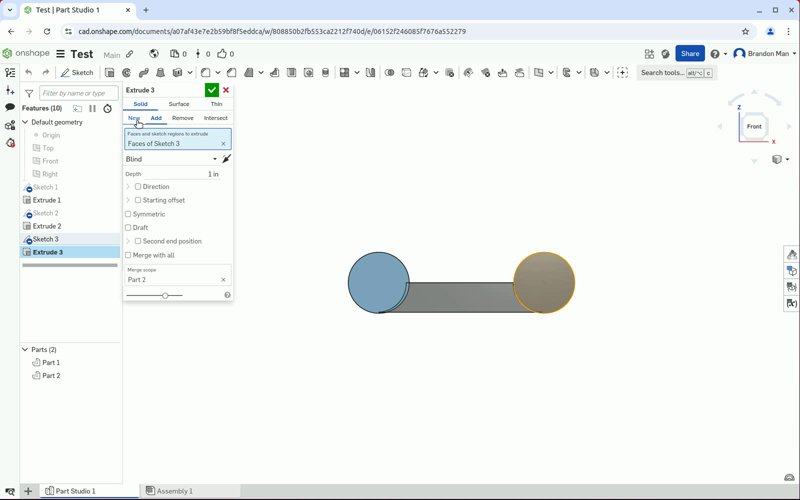
click(137, 120)
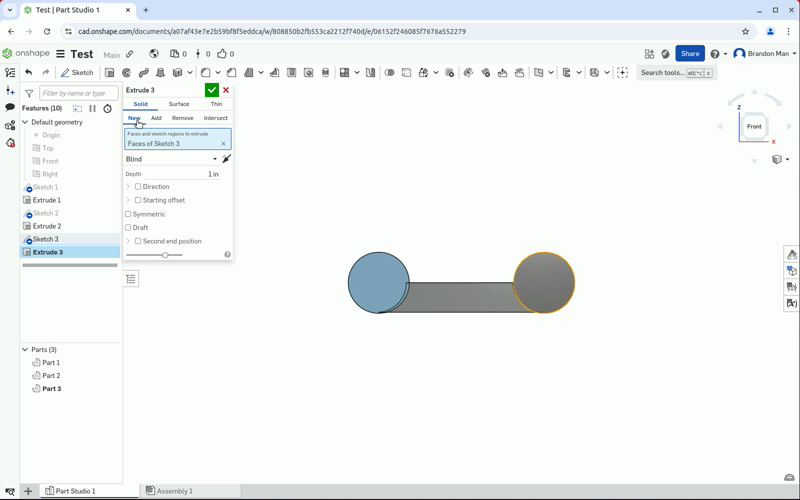
key(tab, 4)
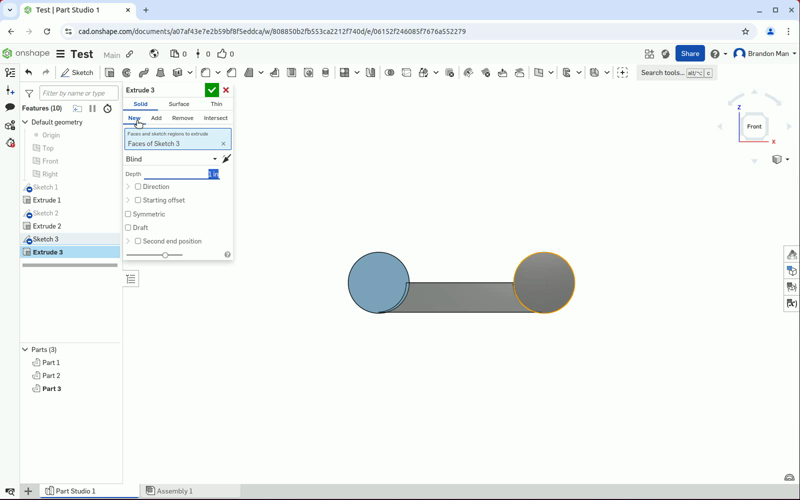
text(3.37)
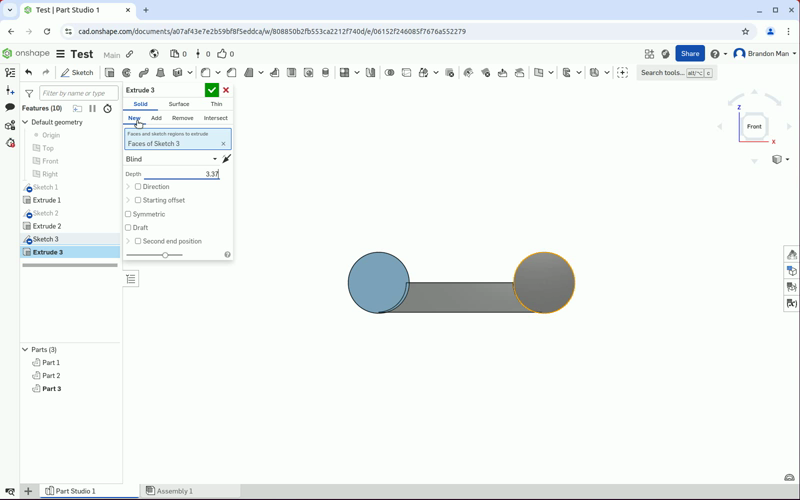
key(enter)
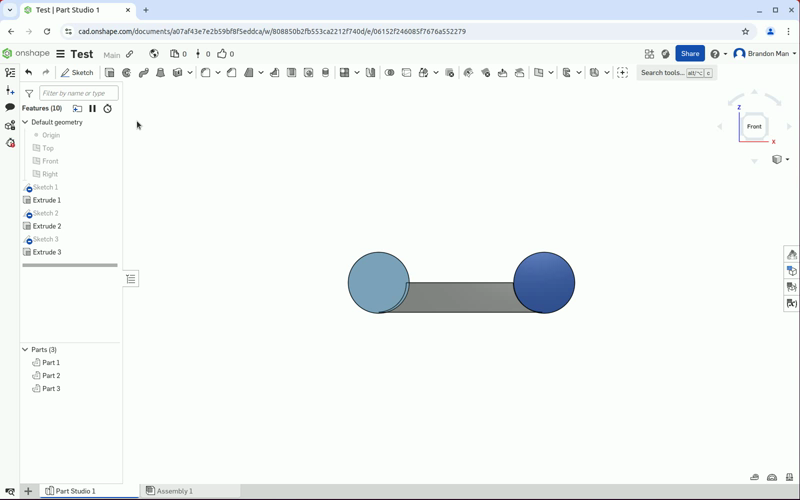
key(shift+h)
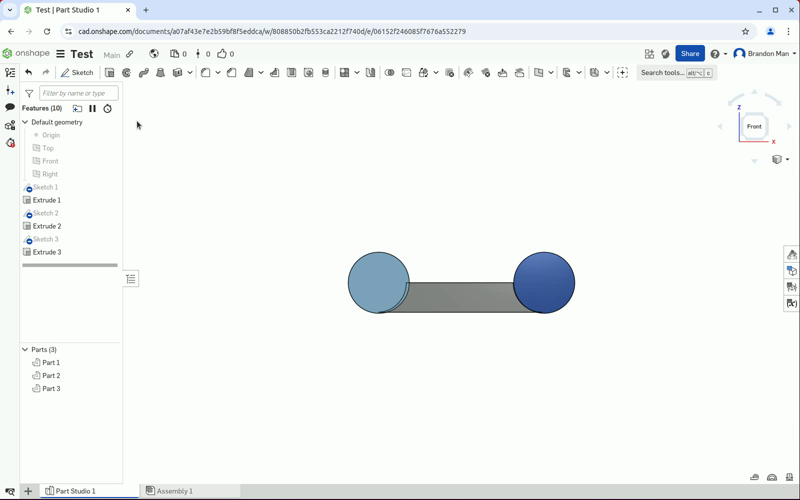
key(shift+h)
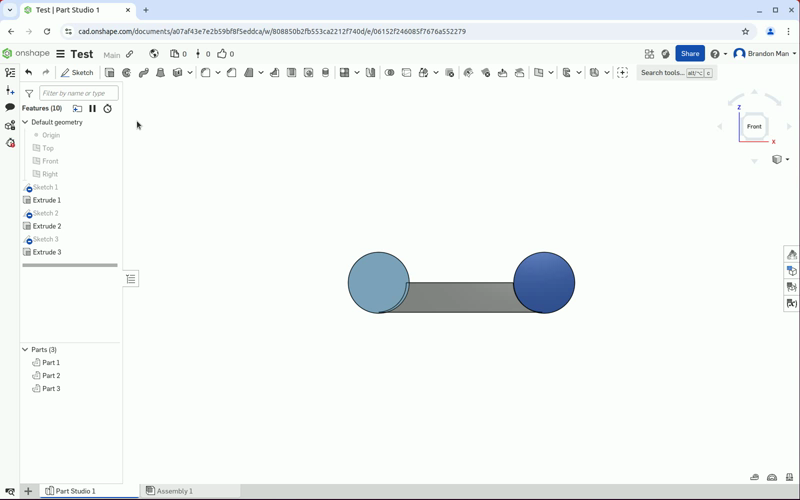
mouse_move(73, 189)
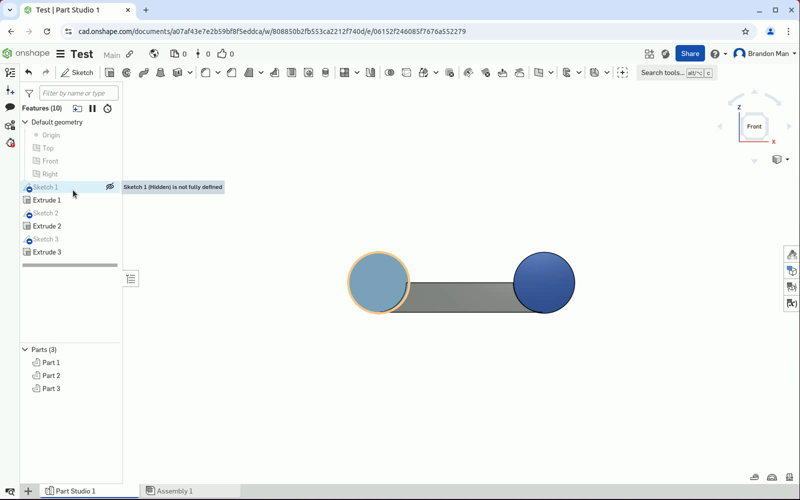
click(73, 189)
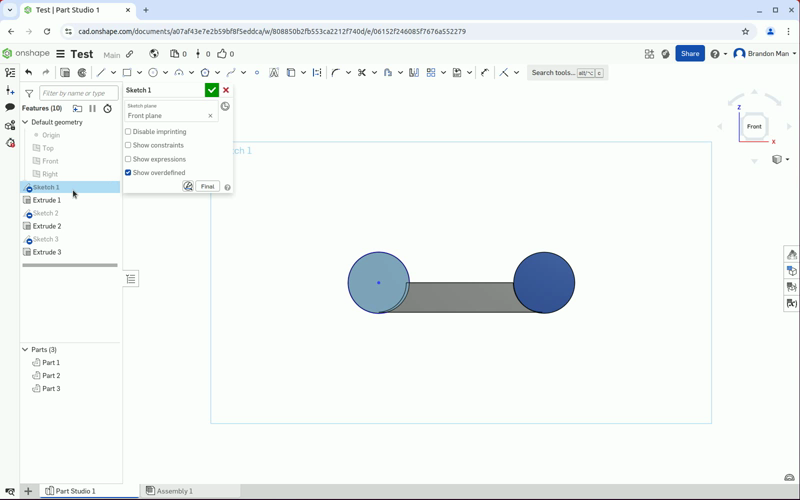
mouse_move(229, 92)
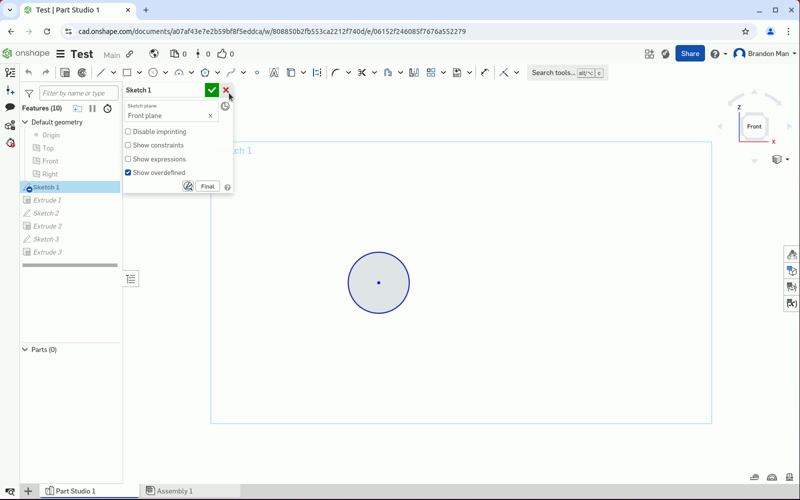
click(229, 92)
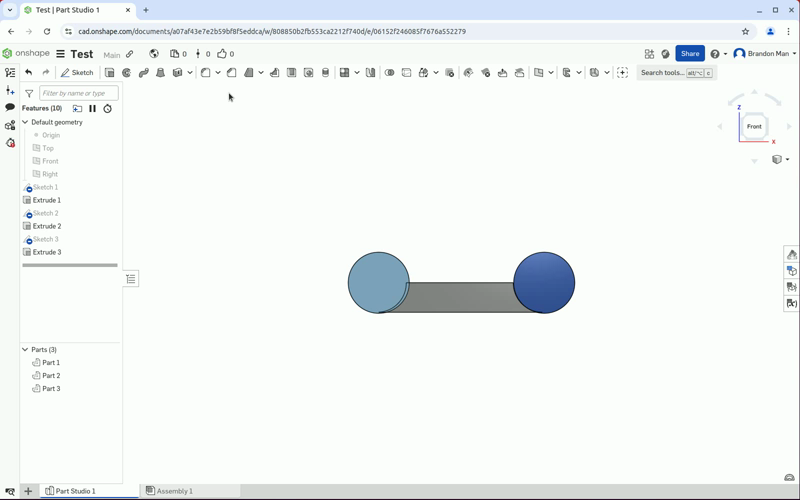
mouse_move(541, 75)
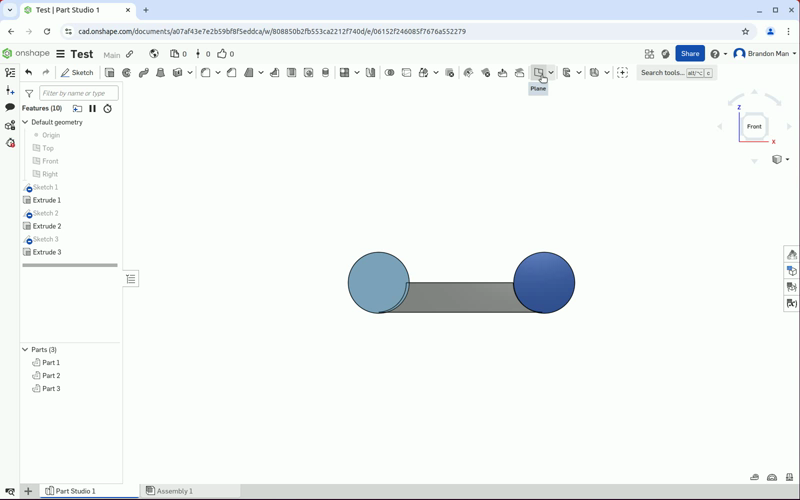
click(541, 75)
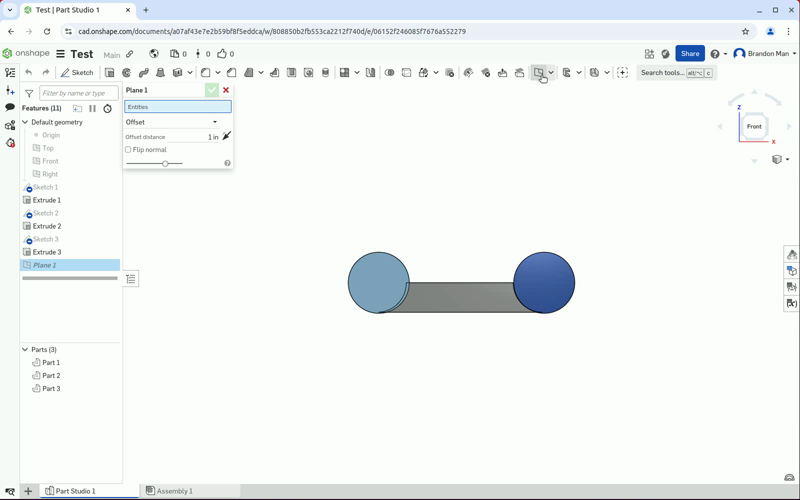
mouse_move(73, 163)
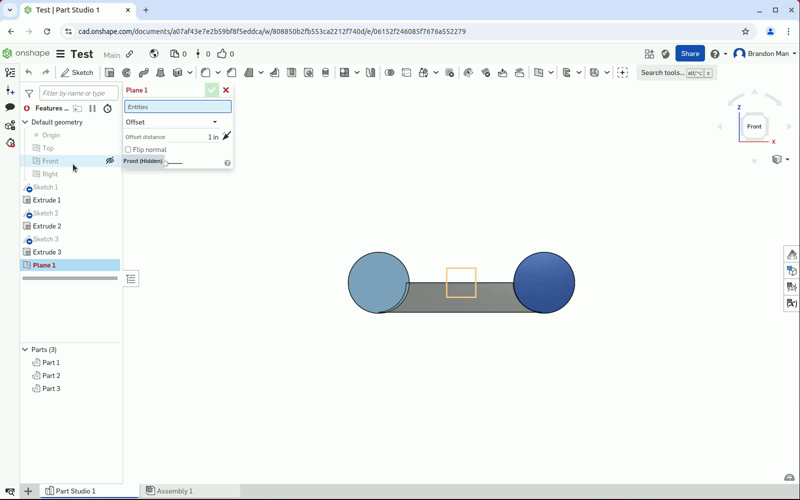
click(73, 163)
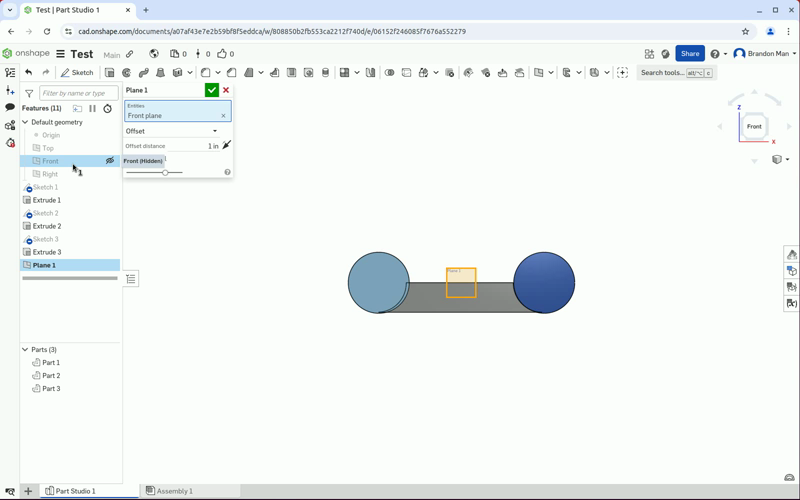
key(tab, 2)
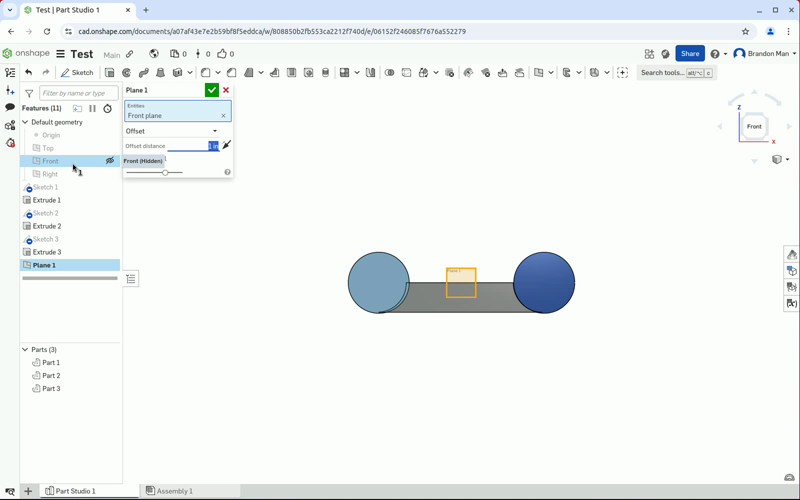
text(3.358)
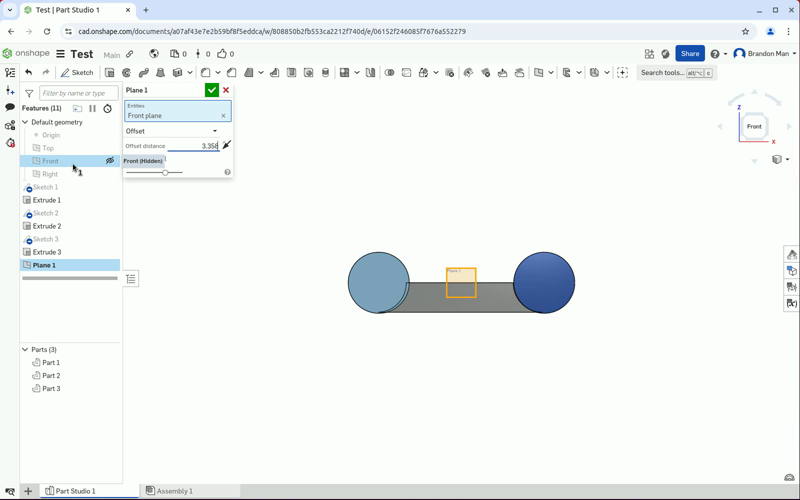
key(enter, 2)
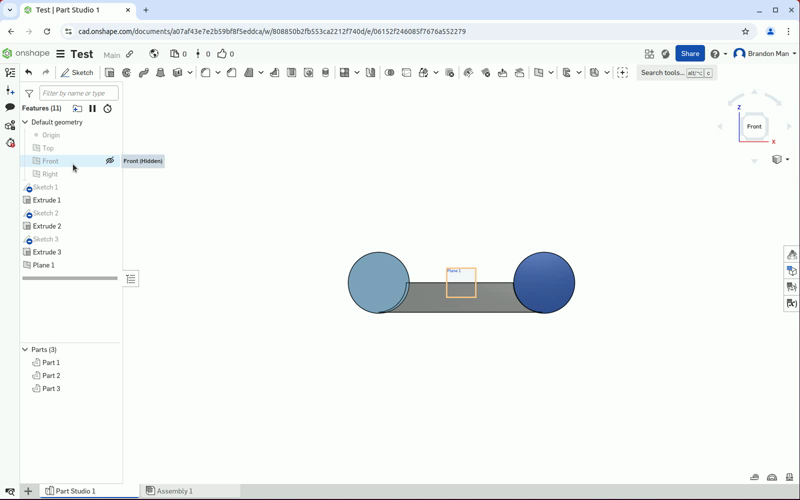
key(shift+s)
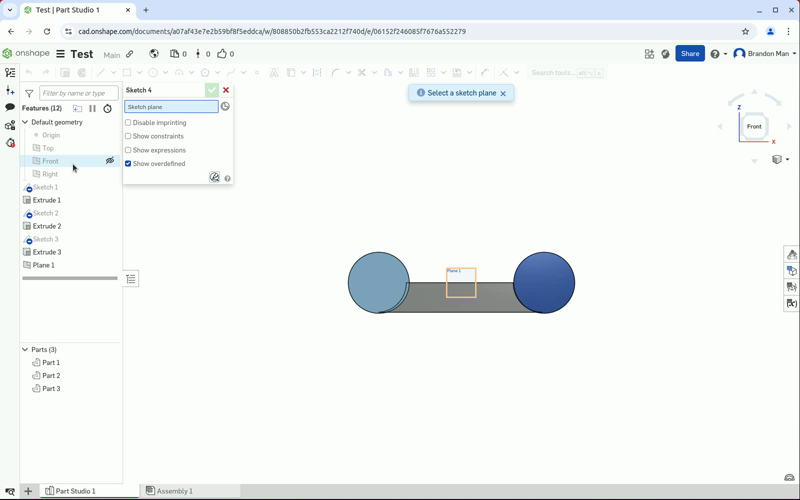
mouse_move(73, 267)
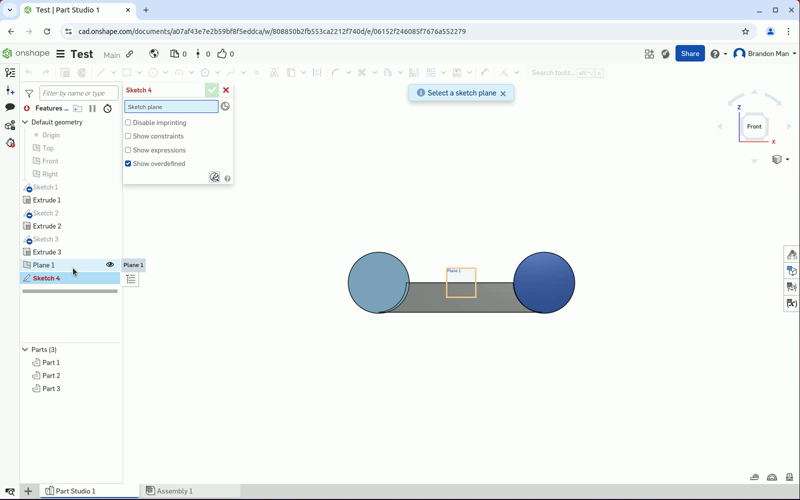
click(73, 267)
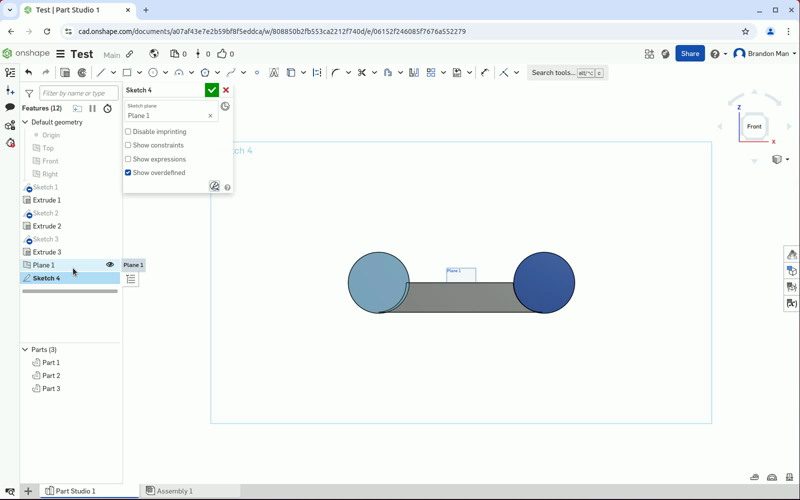
mouse_move(73, 352)
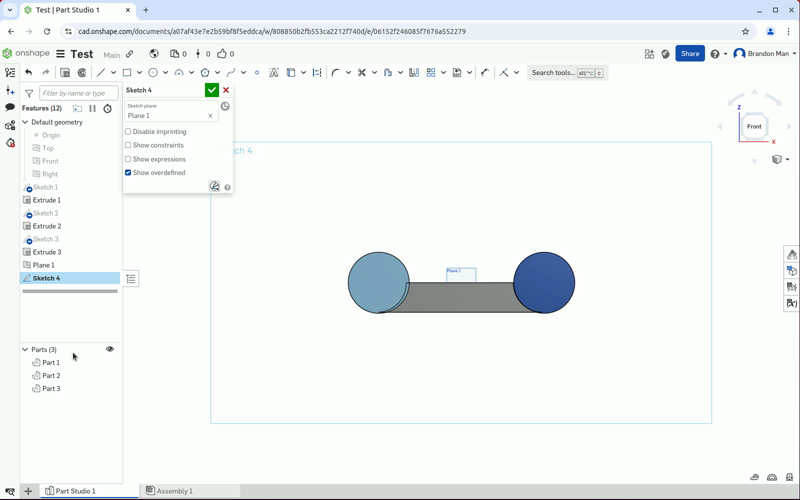
key(y)
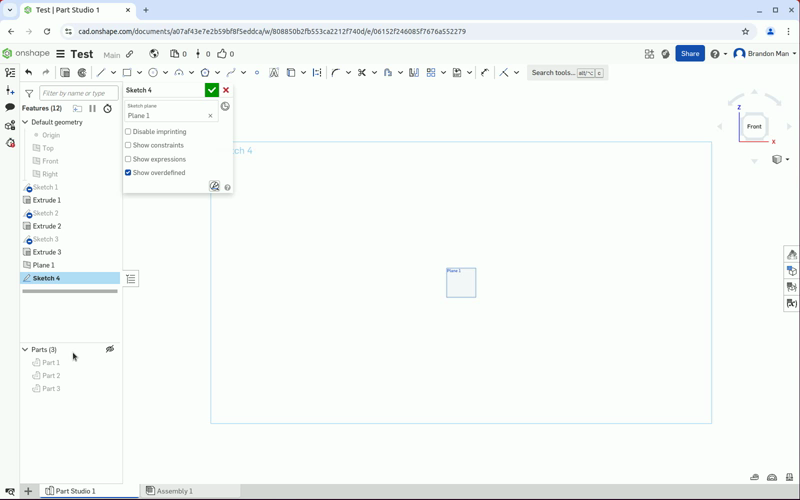
key(c)
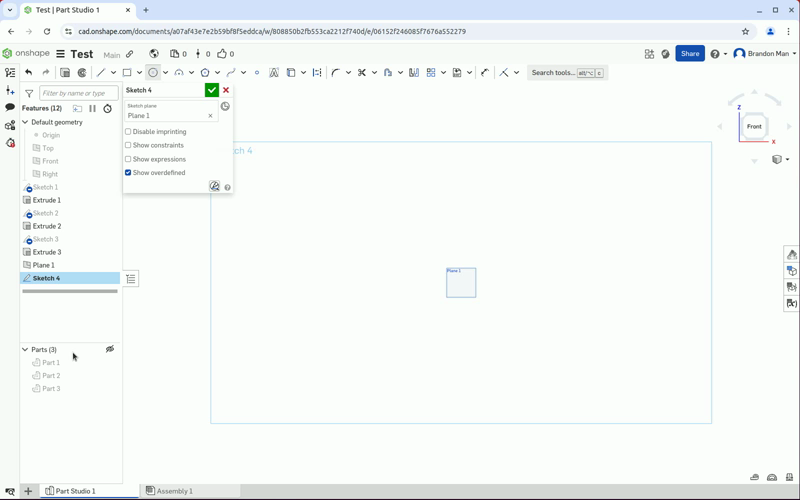
key_down(shift)
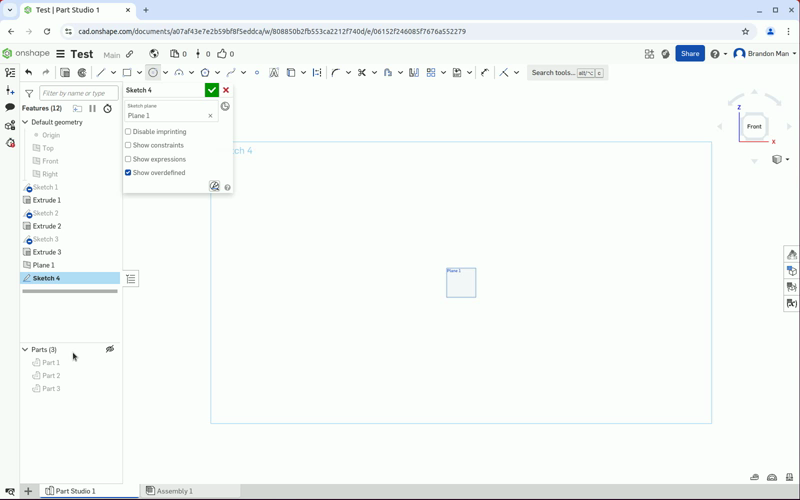
mouse_move(378, 282)
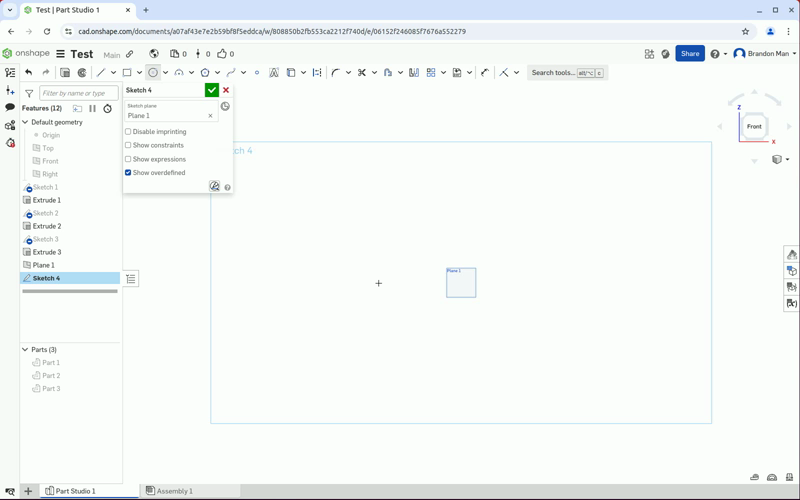
click(378, 282)
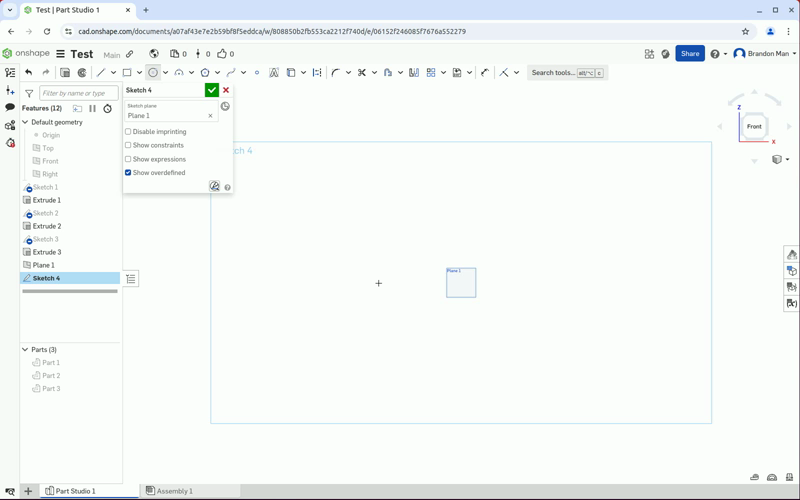
key_up(shift)
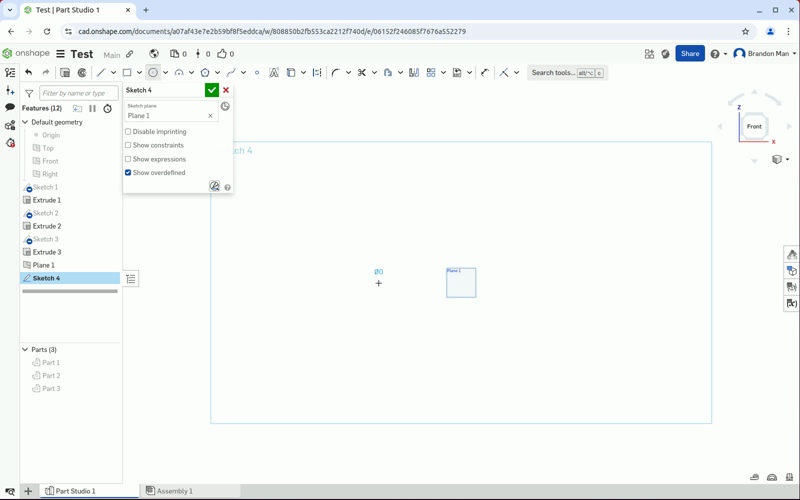
mouse_move(400, 282)
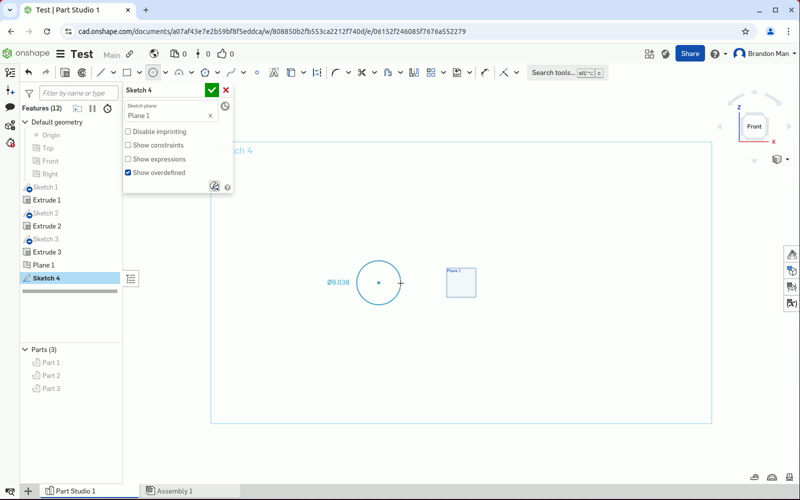
click(400, 282)
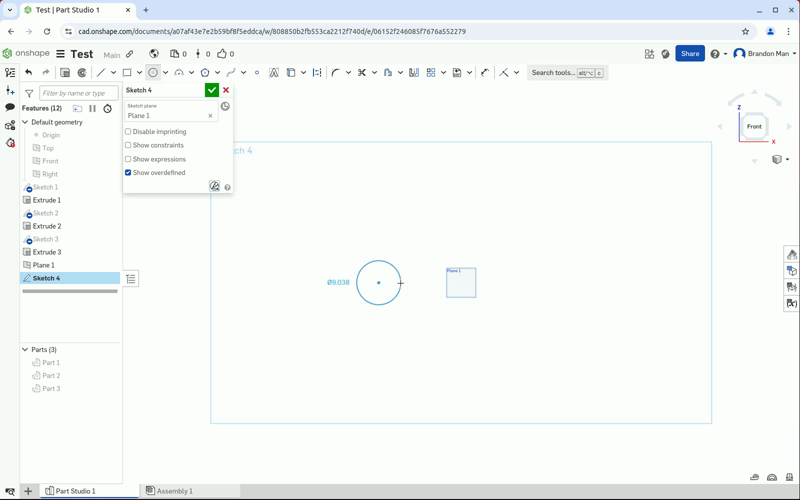
key(esc)
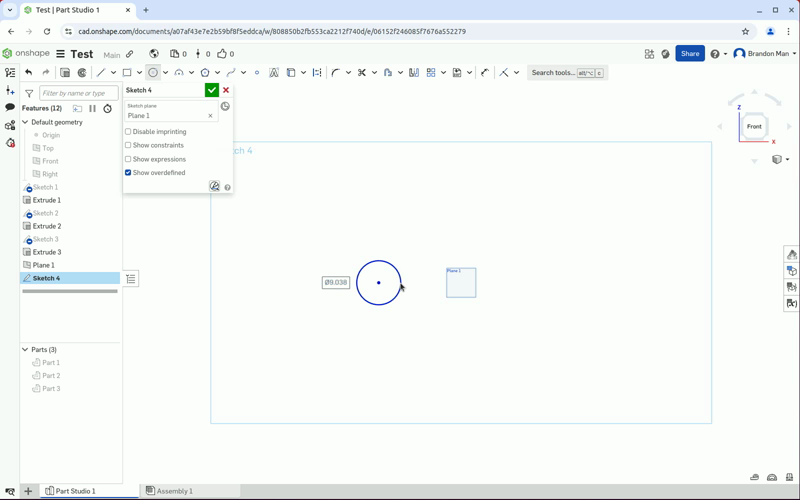
mouse_move(394, 270)
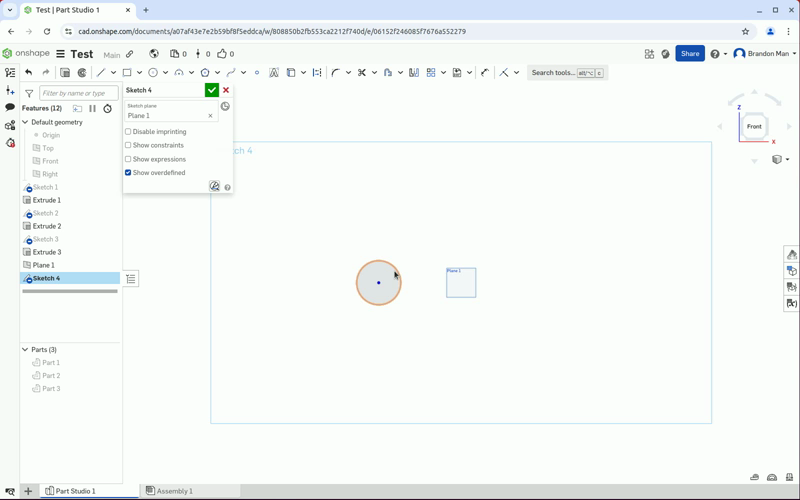
scroll(6)
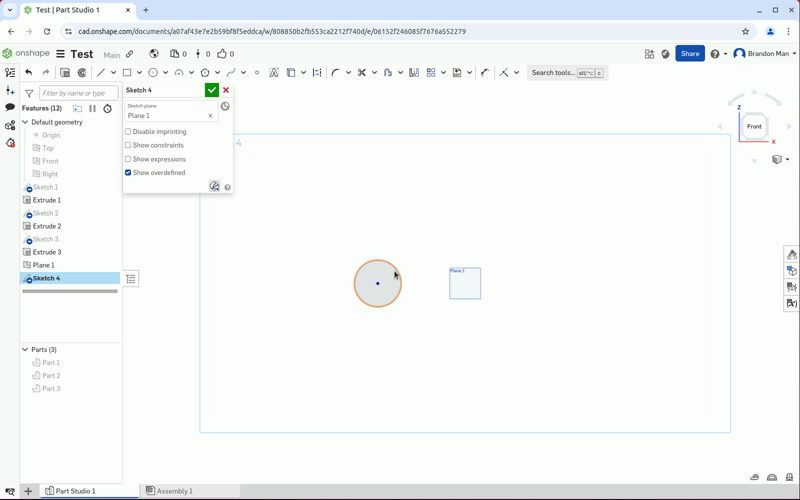
scroll(6)
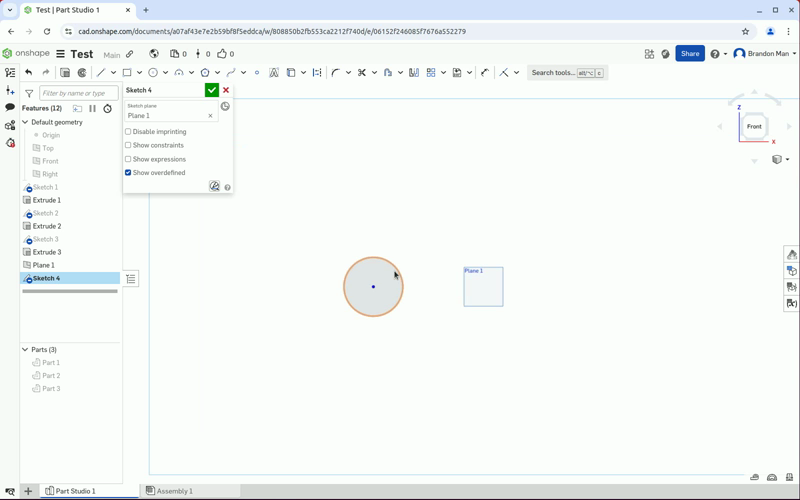
scroll(6)
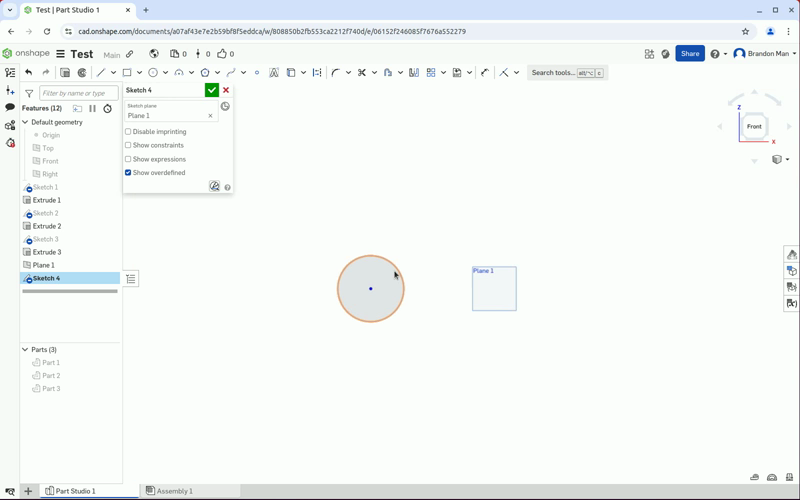
scroll(6)
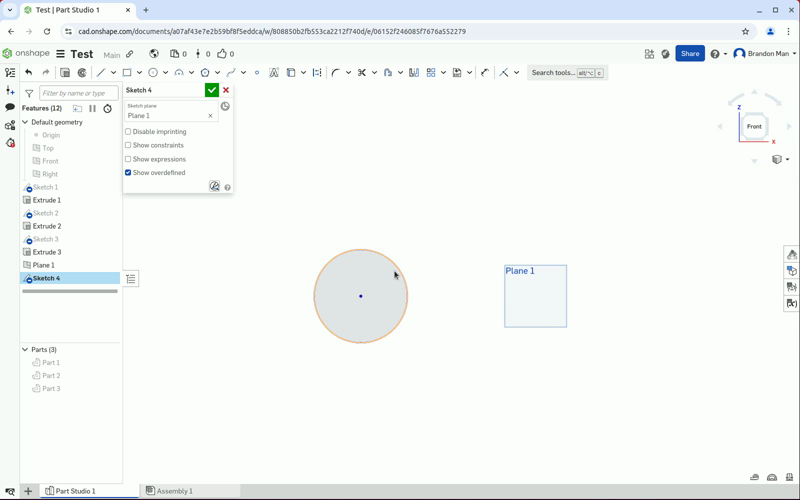
scroll(6)
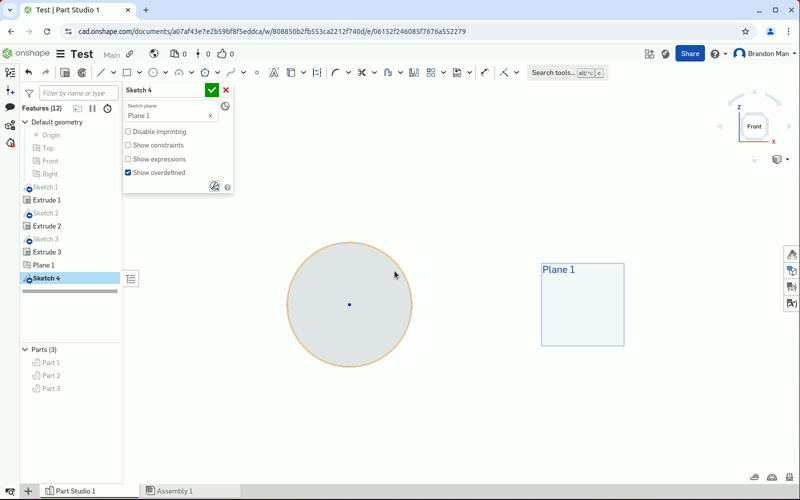
scroll(6)
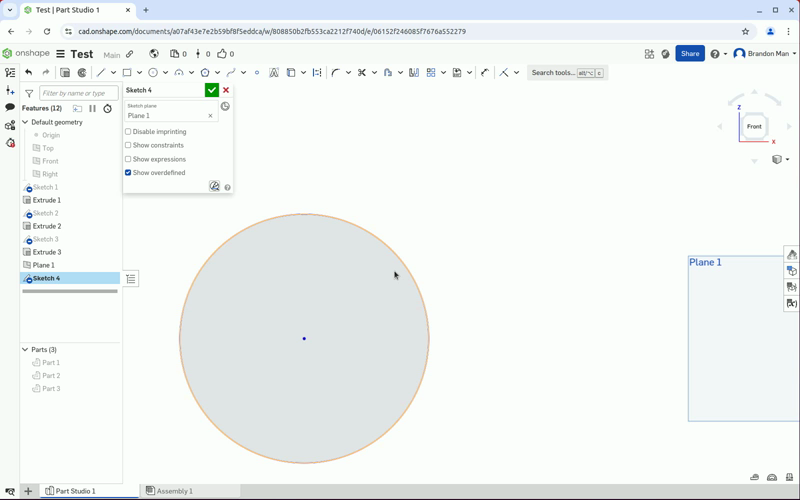
scroll(6)
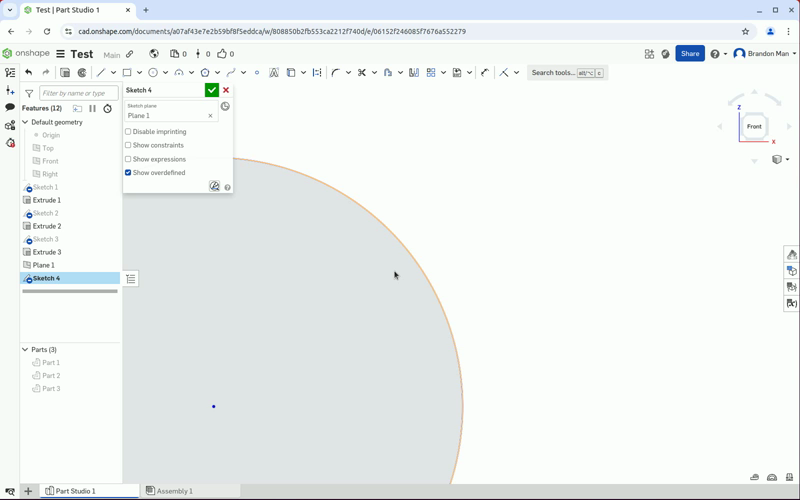
click(394, 270)
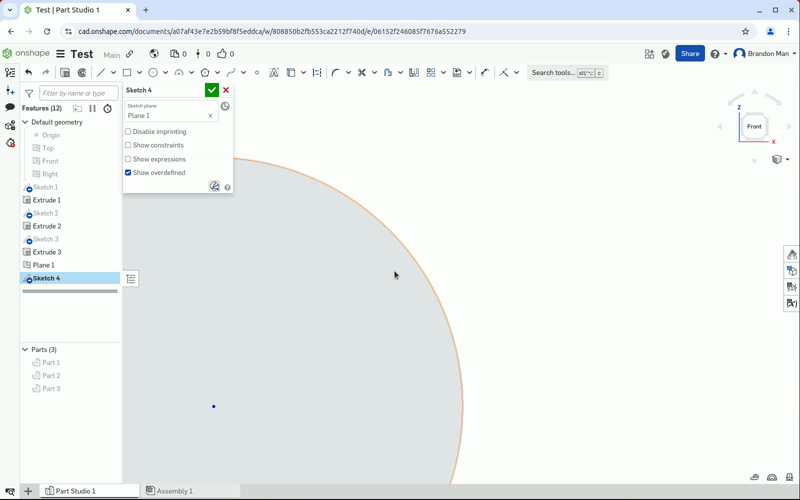
scroll(-6)
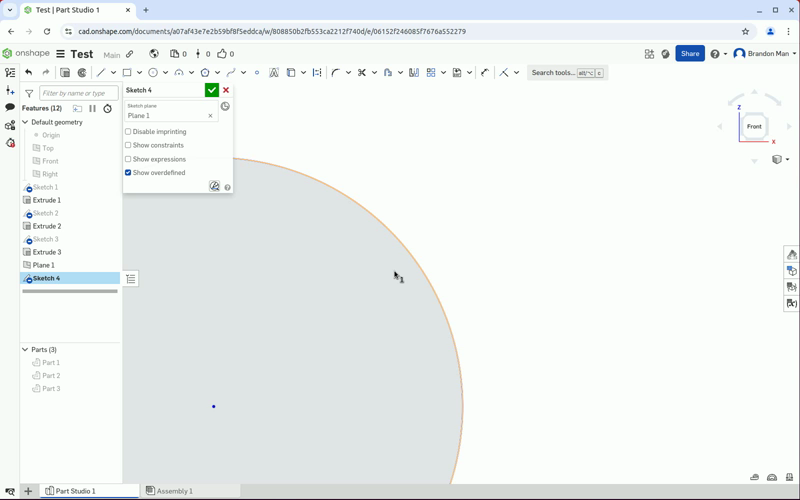
scroll(-6)
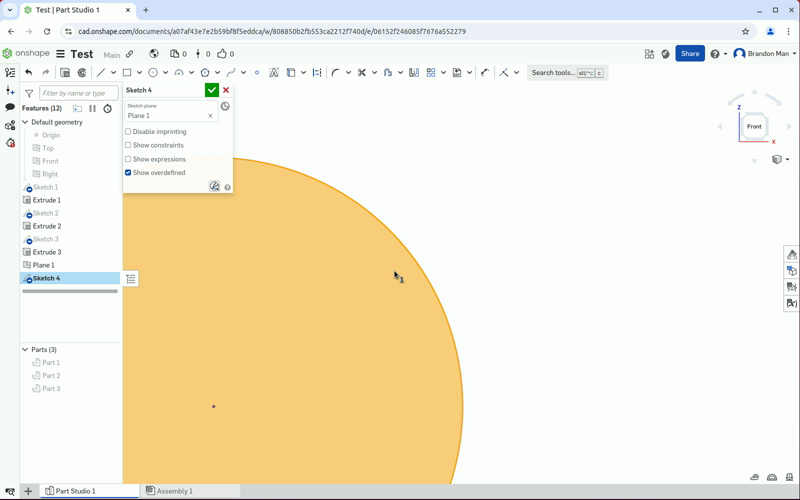
scroll(-6)
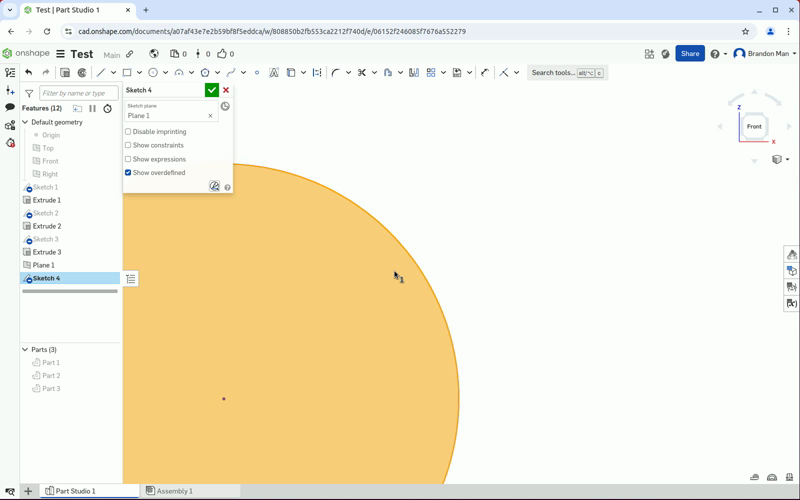
scroll(-6)
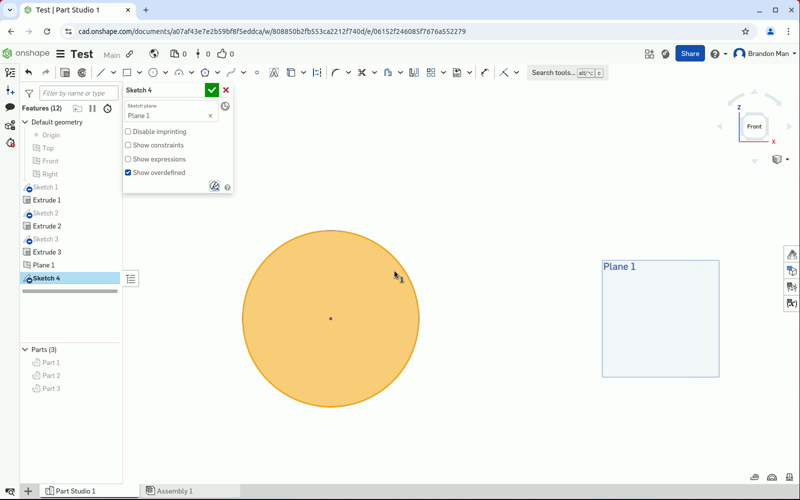
scroll(-6)
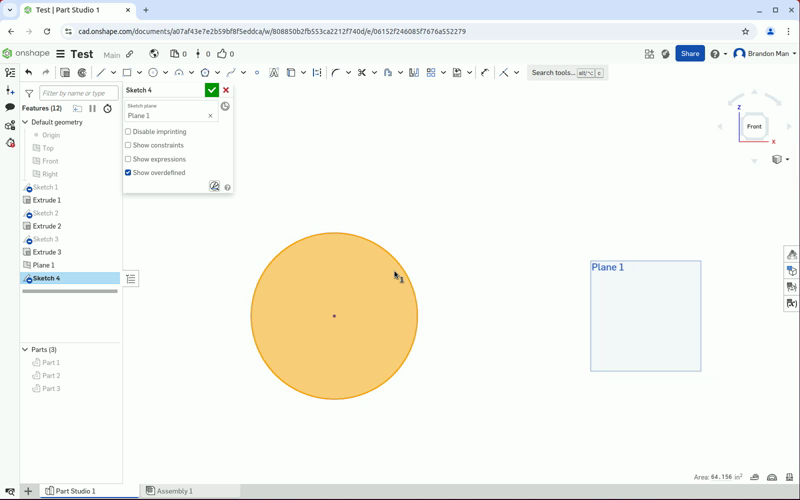
scroll(-6)
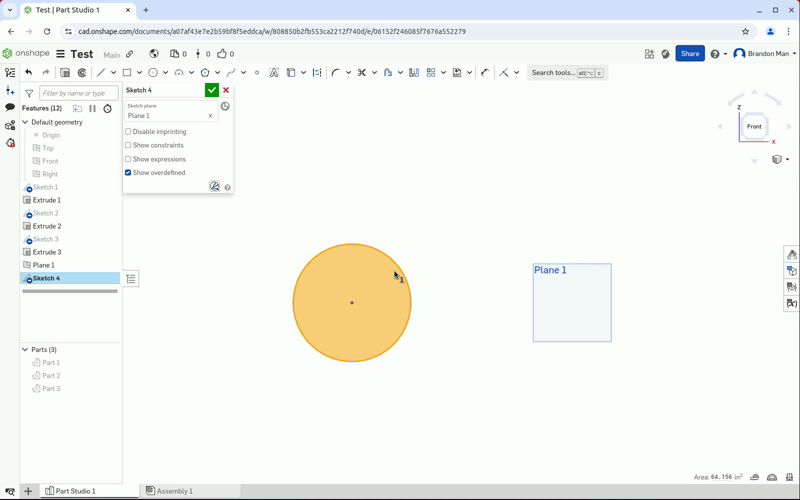
scroll(-6)
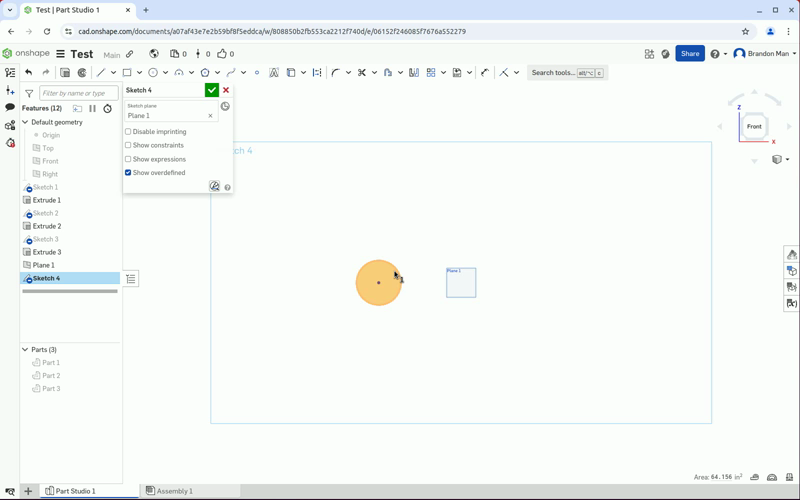
mouse_move(73, 352)
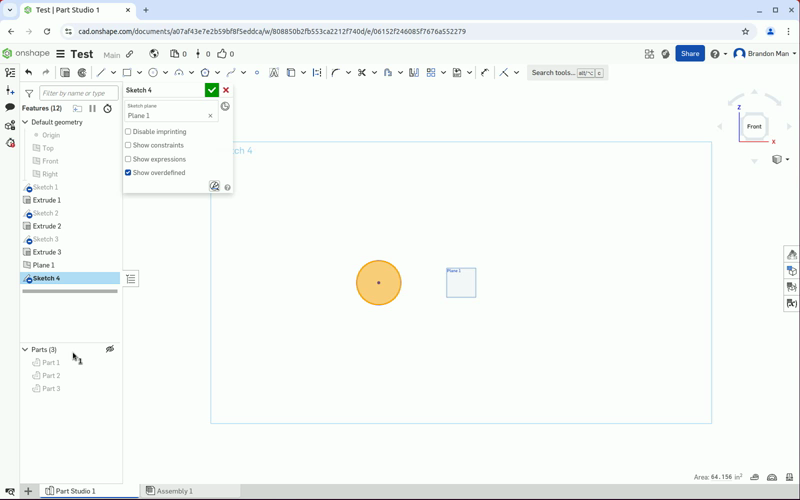
key(shift+y)
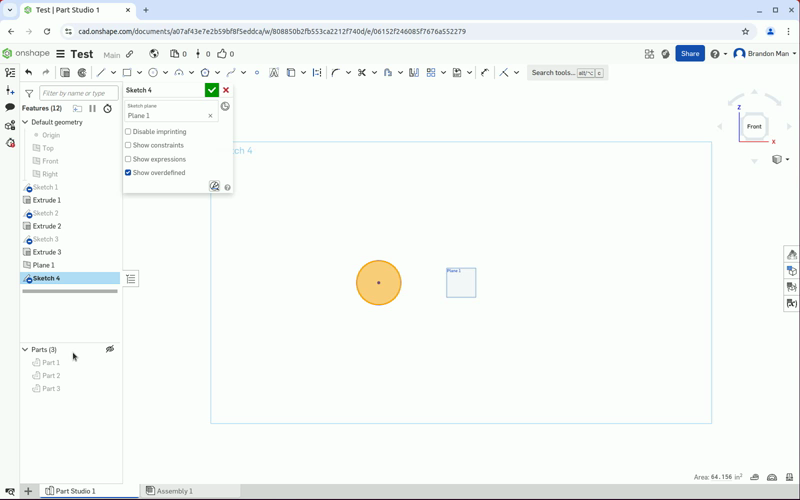
key(shift+e)
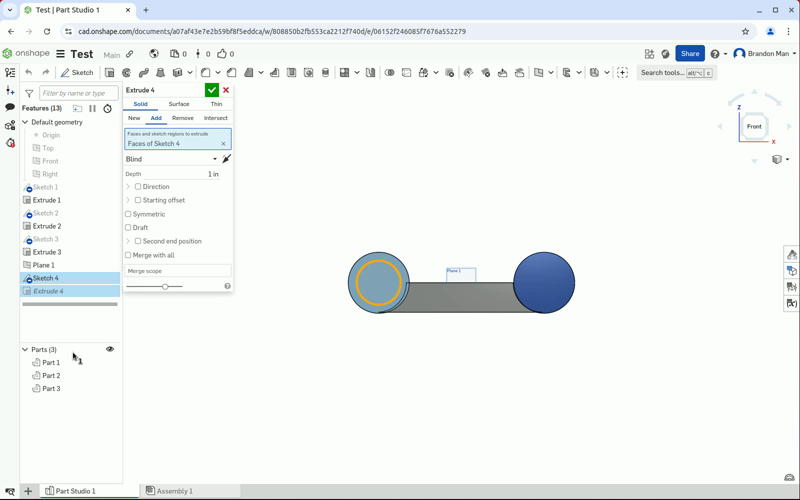
mouse_move(143, 106)
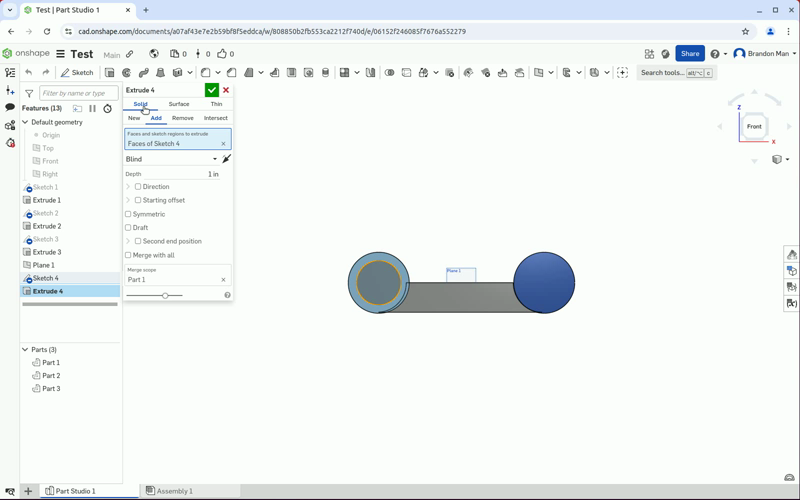
click(143, 106)
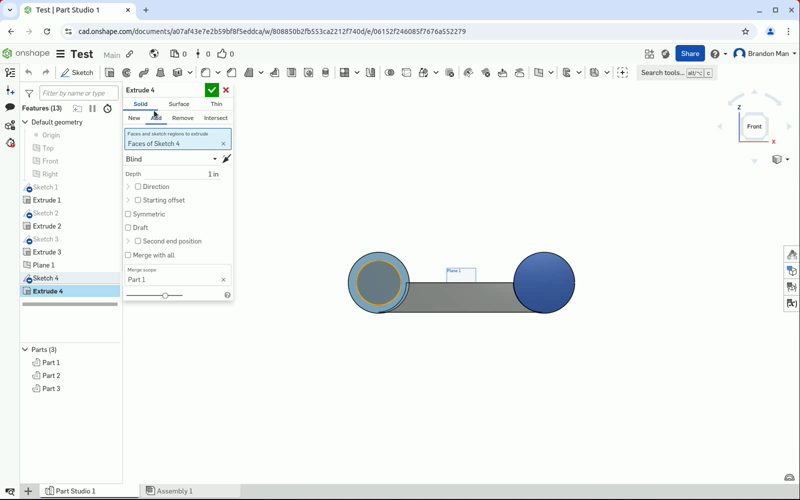
mouse_move(186, 120)
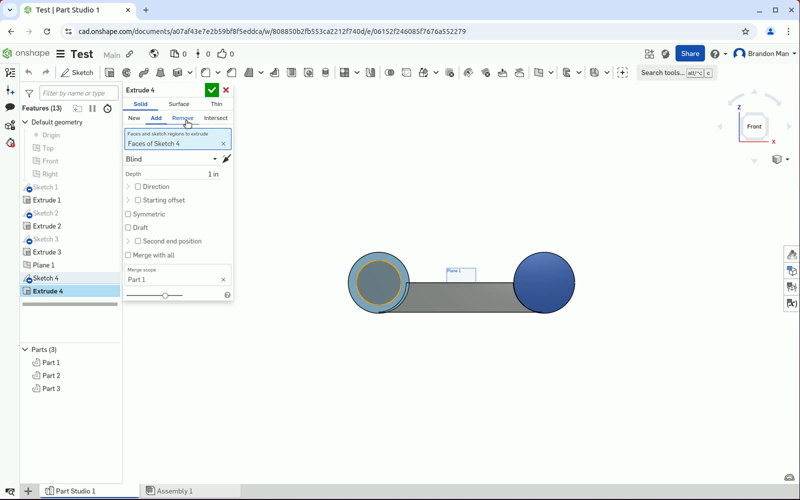
click(186, 120)
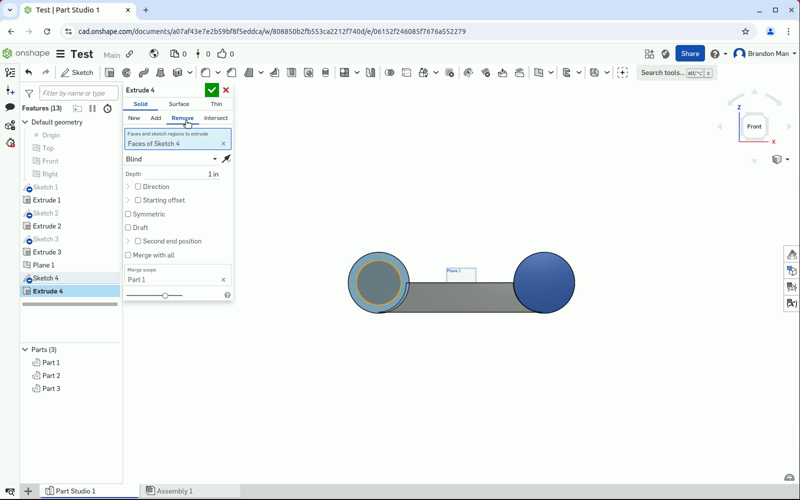
key(tab, 4)
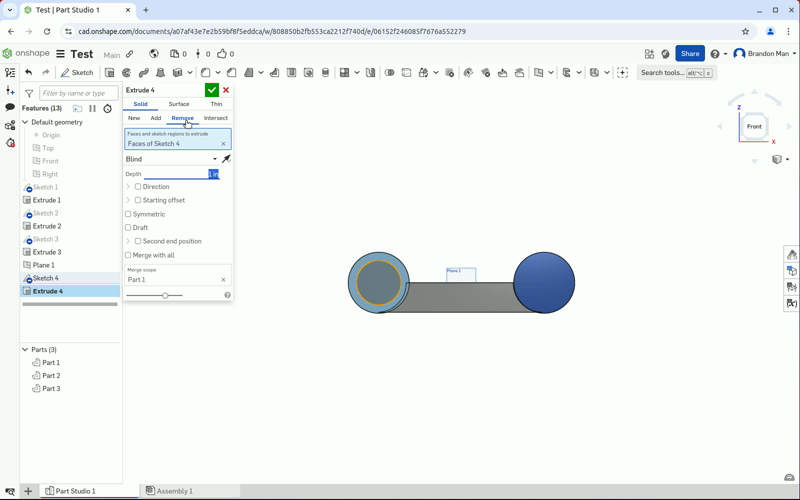
text(8.425)
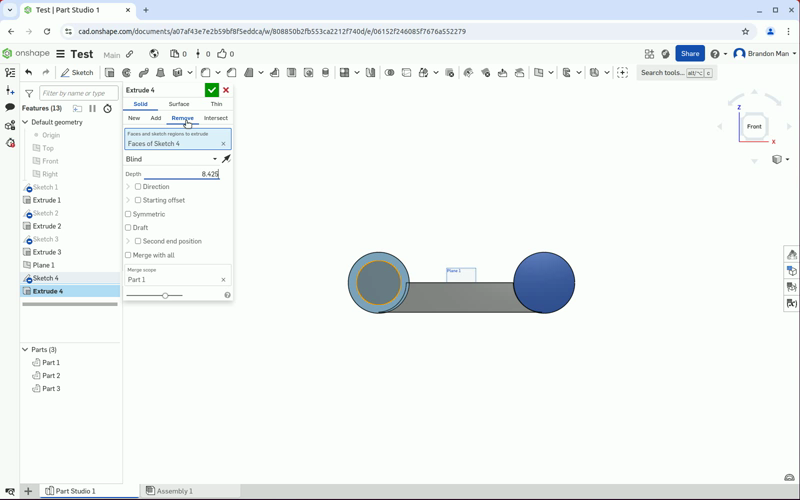
key(tab, 6)
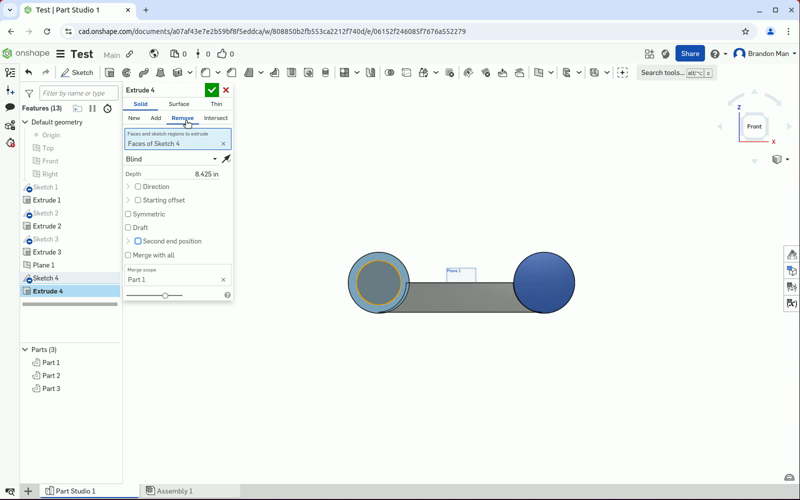
key(space)
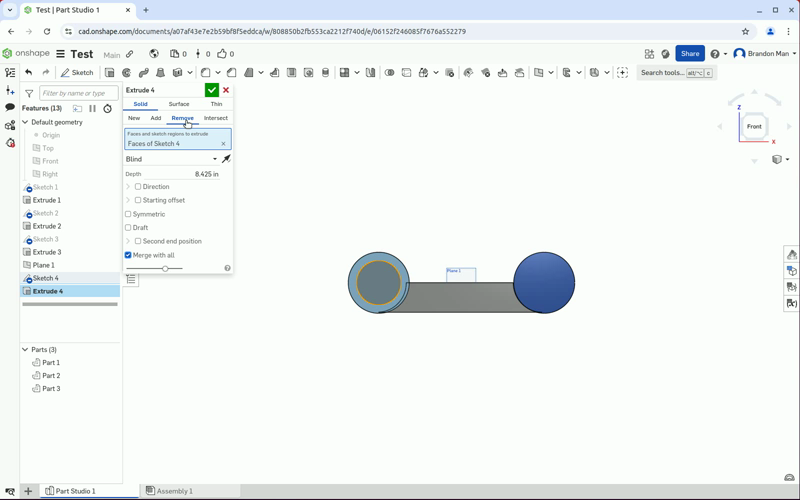
key(enter)
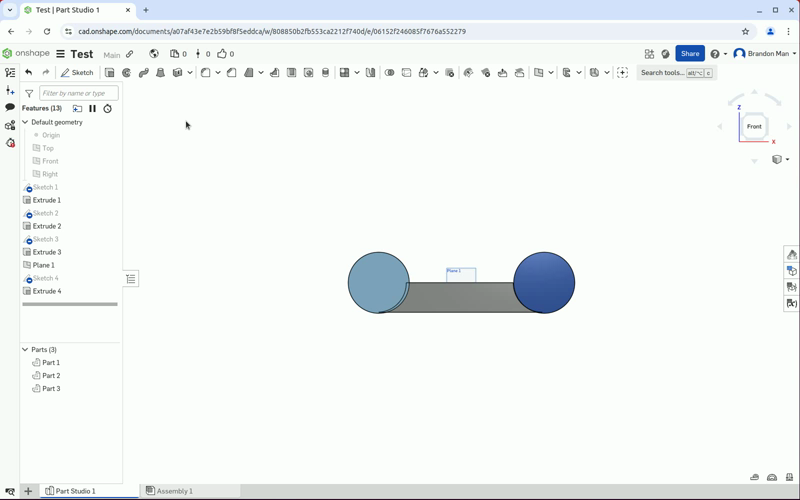
key(shift+h)
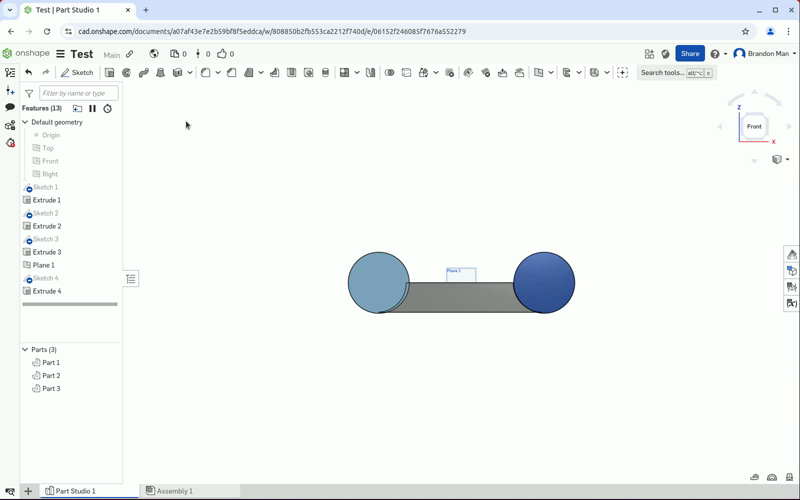
key(shift+h)
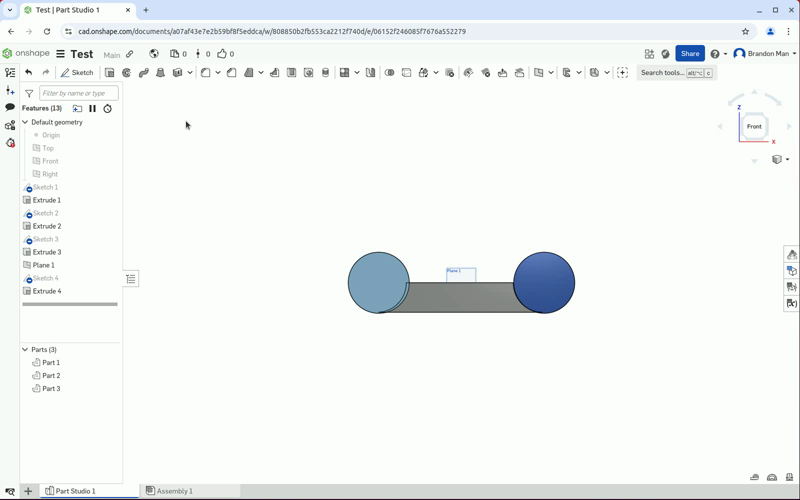
mouse_move(73, 189)
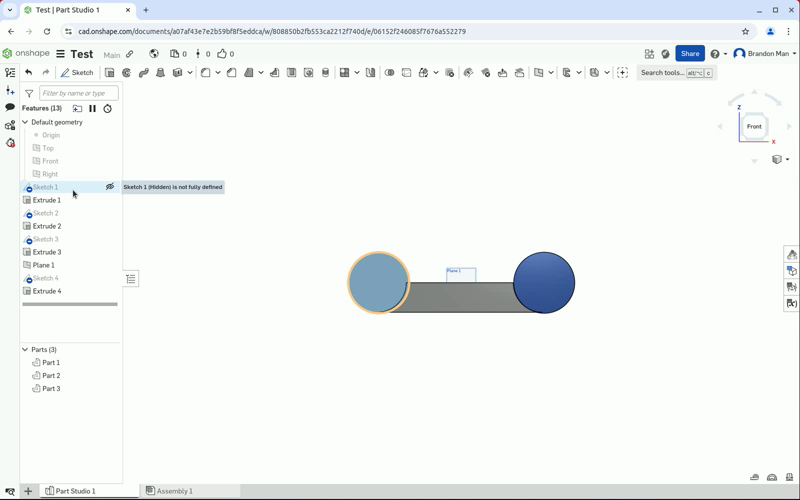
click(73, 189)
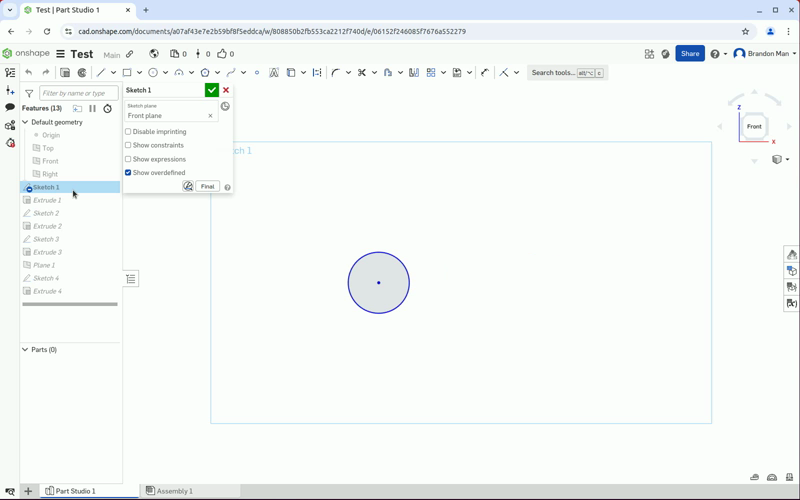
mouse_move(229, 92)
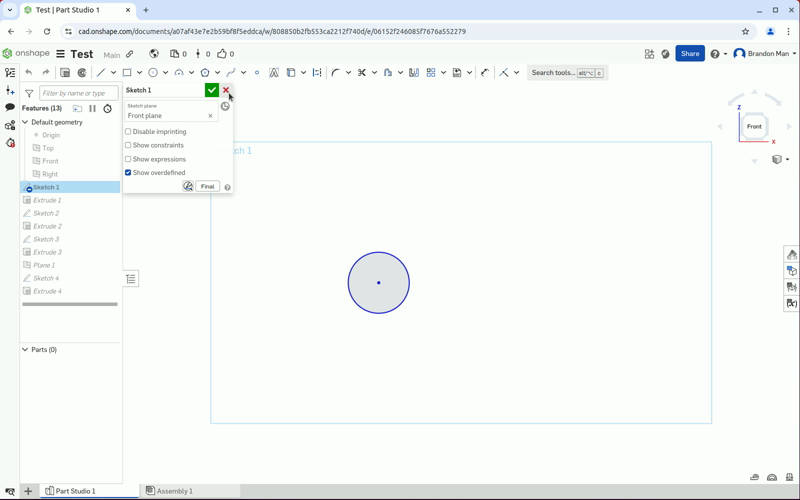
click(229, 92)
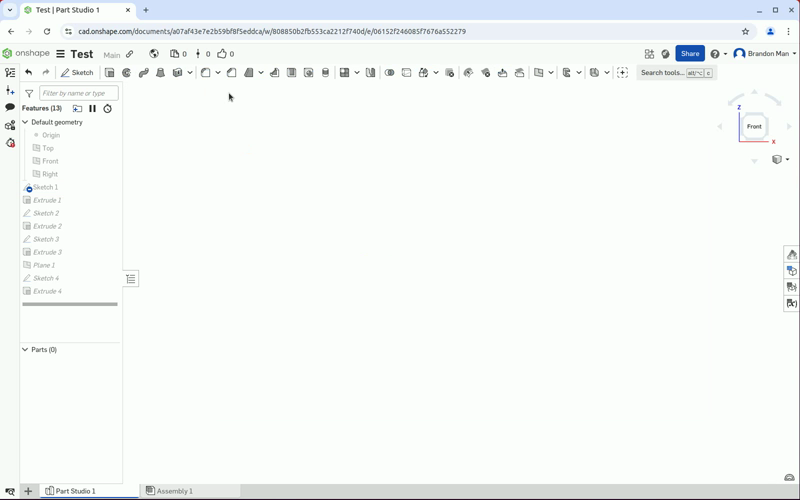
key(shift+s)
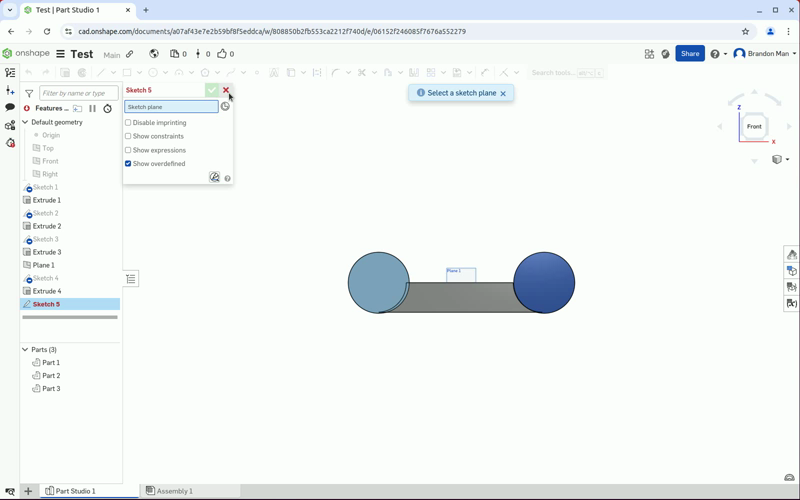
mouse_move(73, 267)
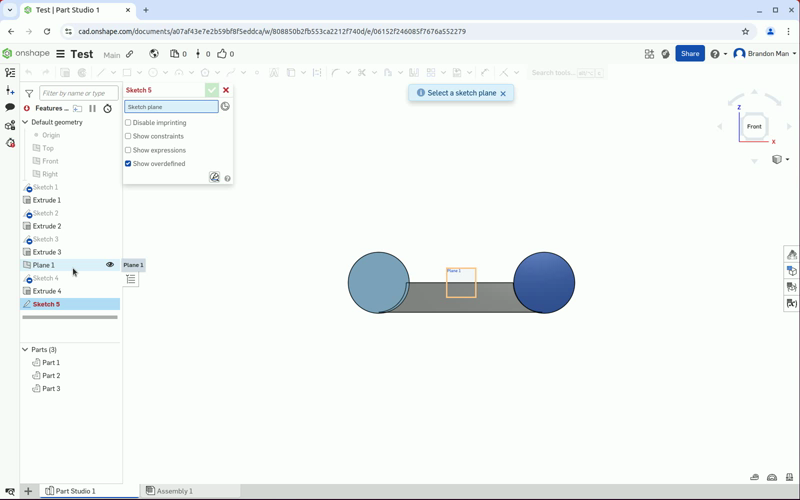
click(73, 267)
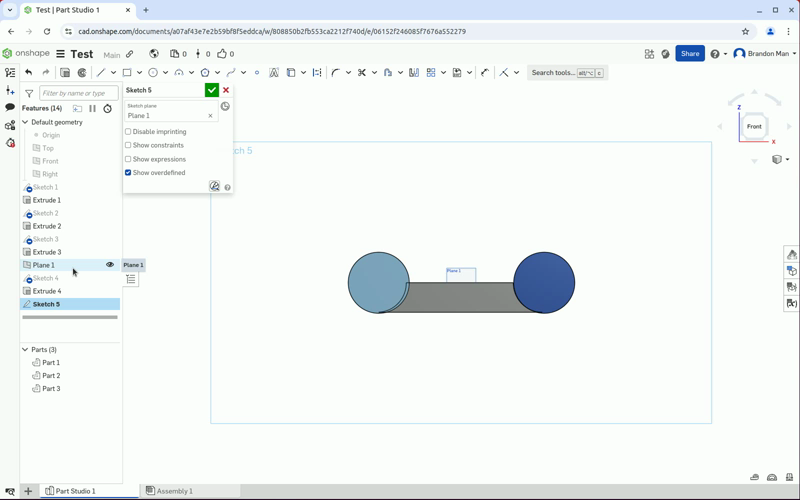
mouse_move(73, 352)
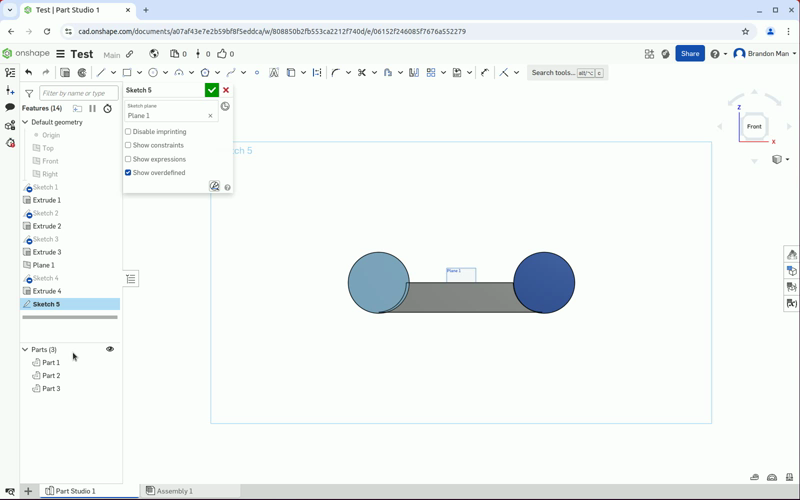
key(y)
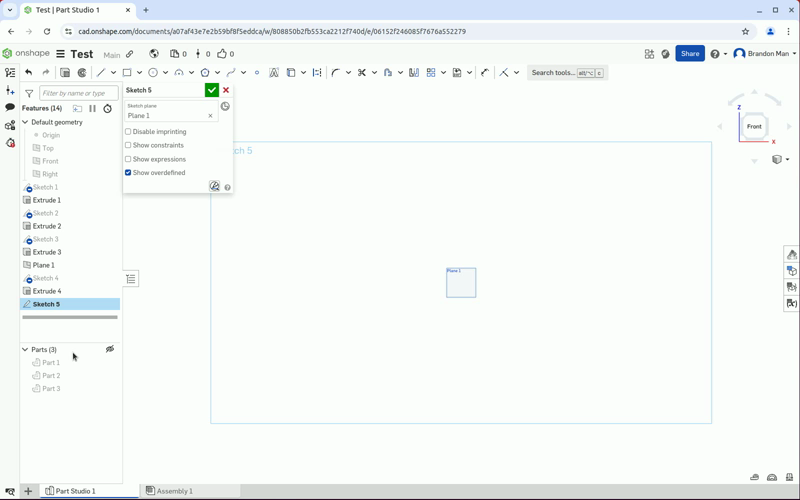
key(c)
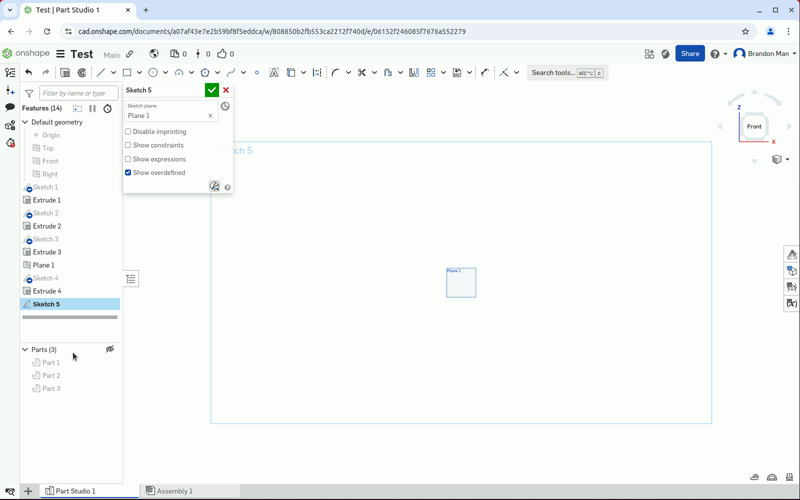
key_down(shift)
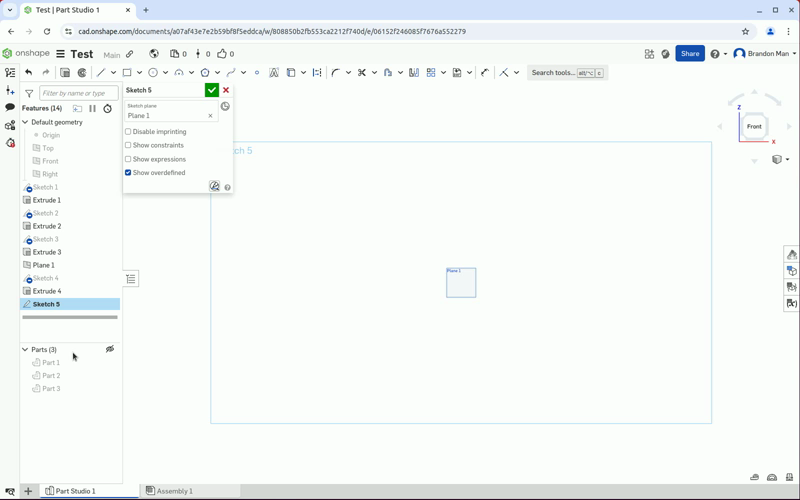
mouse_move(543, 282)
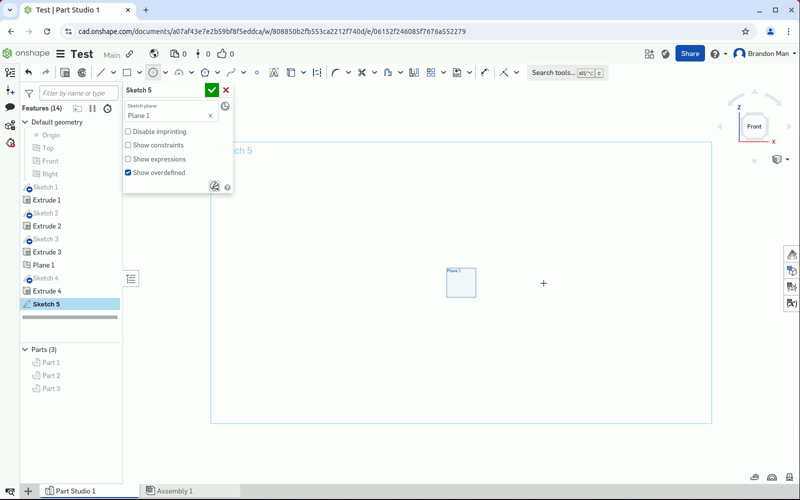
click(543, 282)
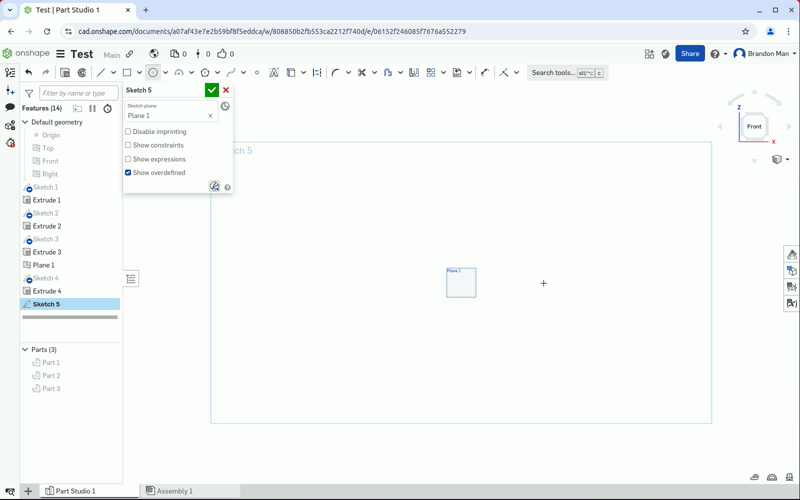
key_up(shift)
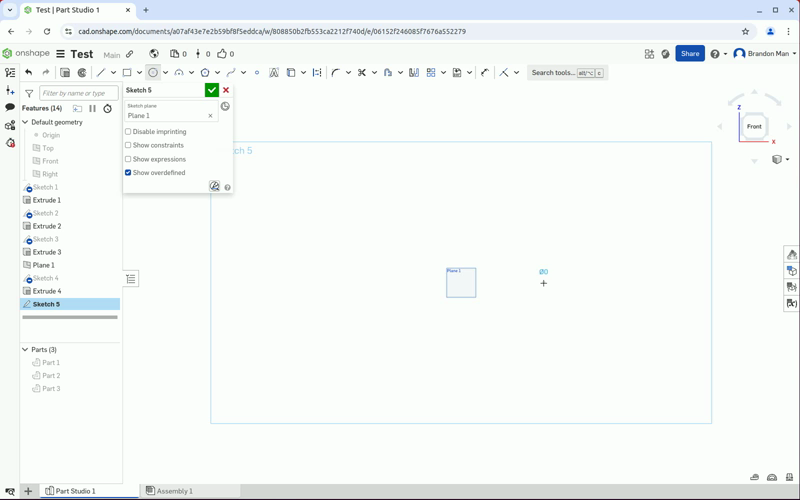
mouse_move(565, 282)
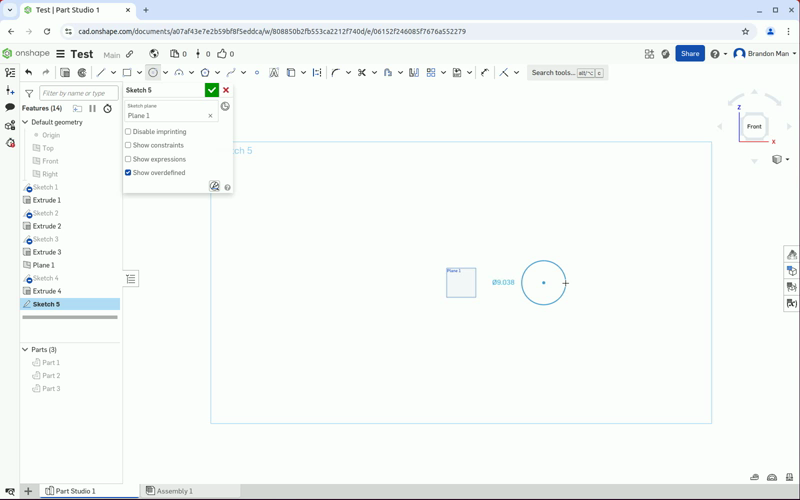
click(565, 282)
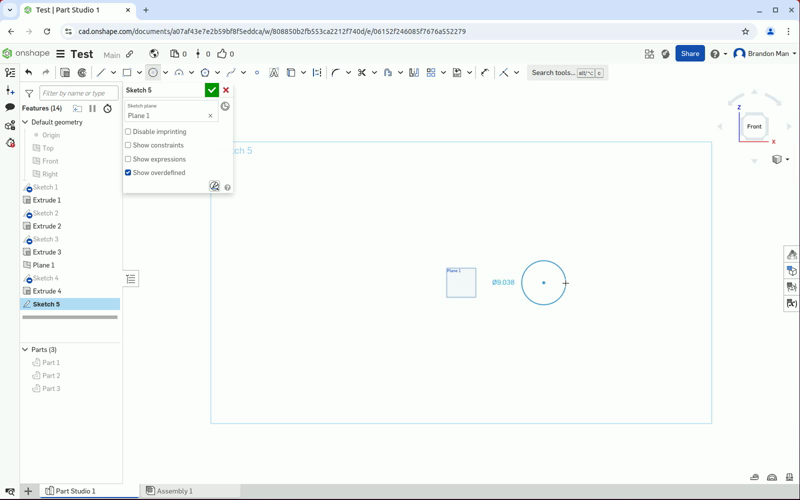
key(esc)
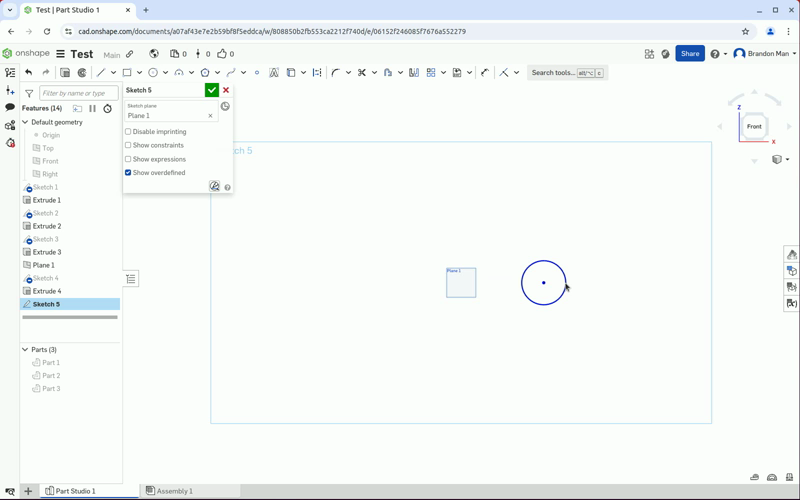
mouse_move(543, 287)
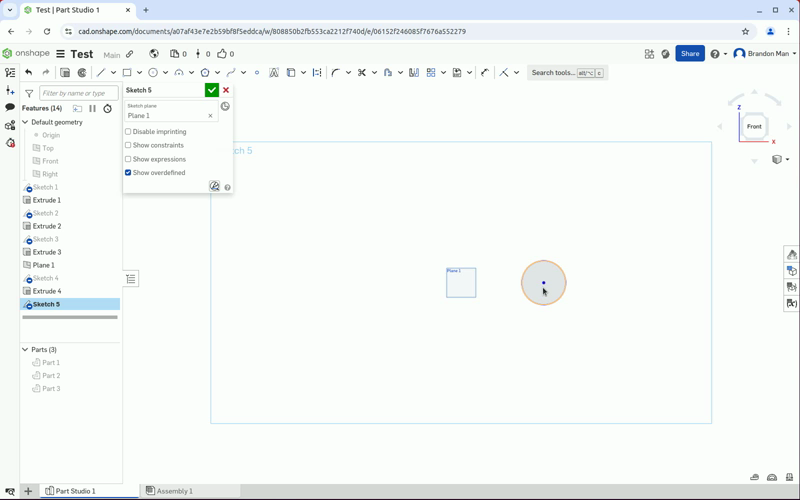
scroll(6)
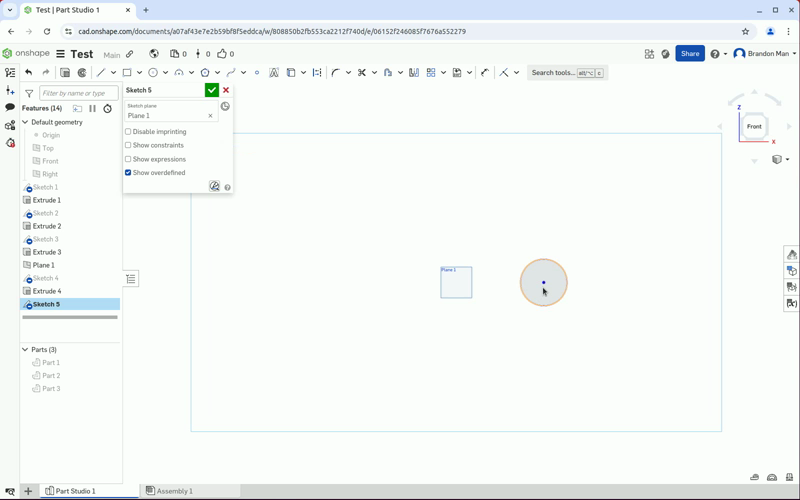
scroll(6)
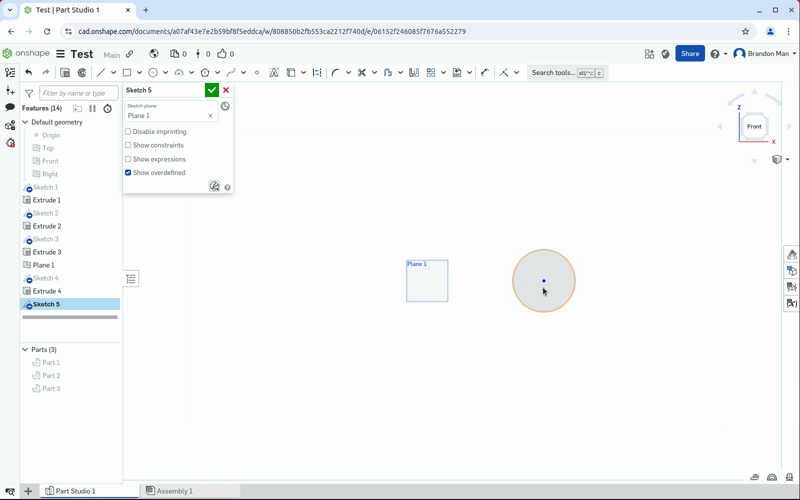
scroll(6)
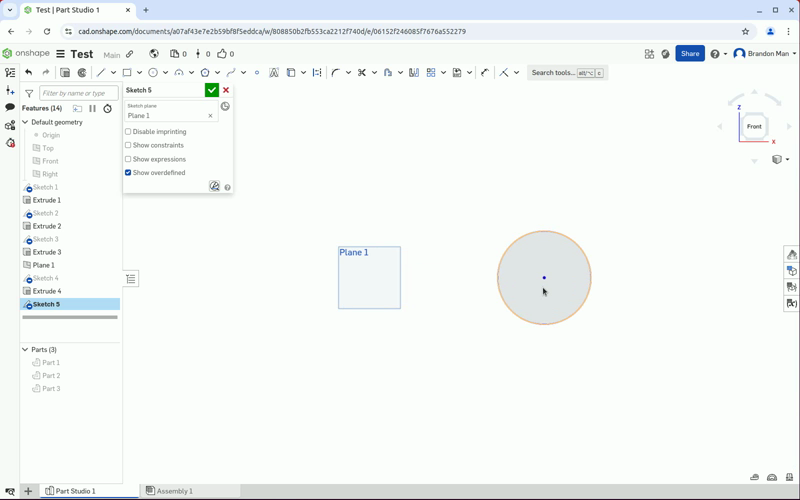
scroll(6)
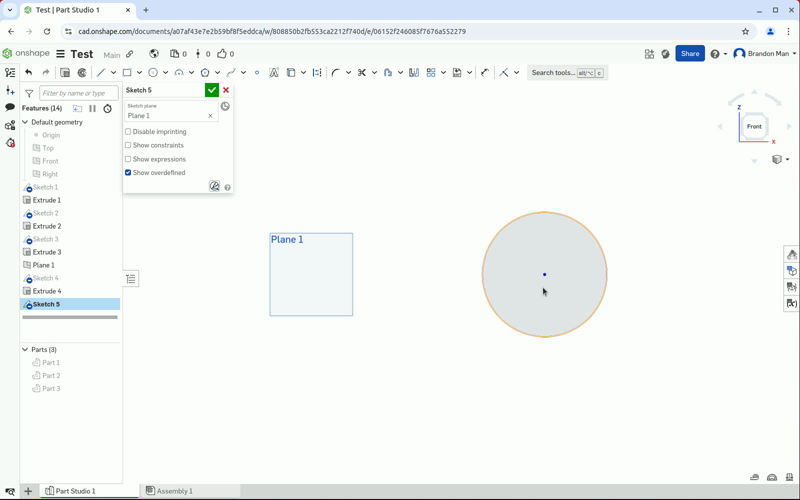
scroll(6)
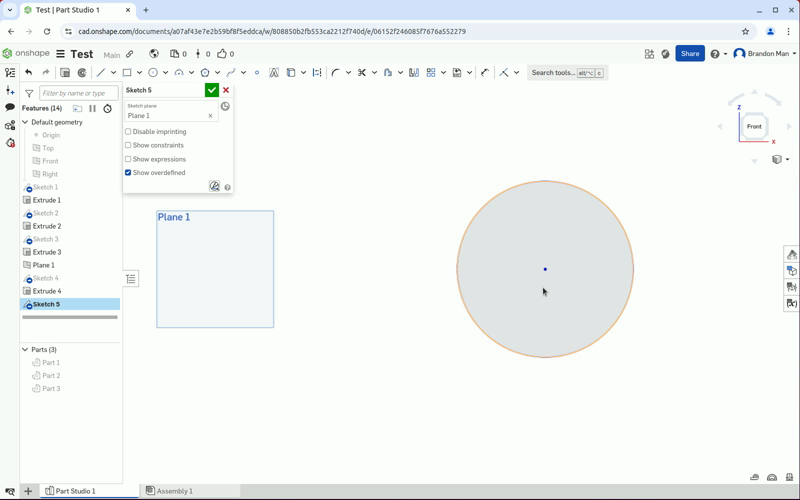
scroll(6)
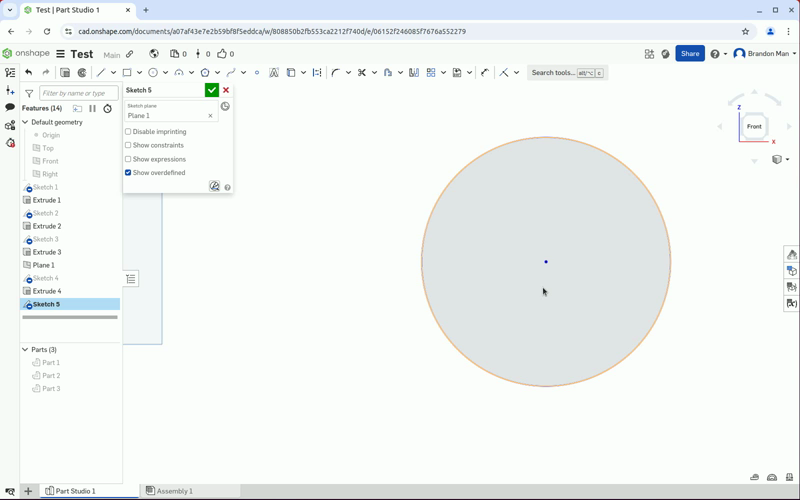
scroll(6)
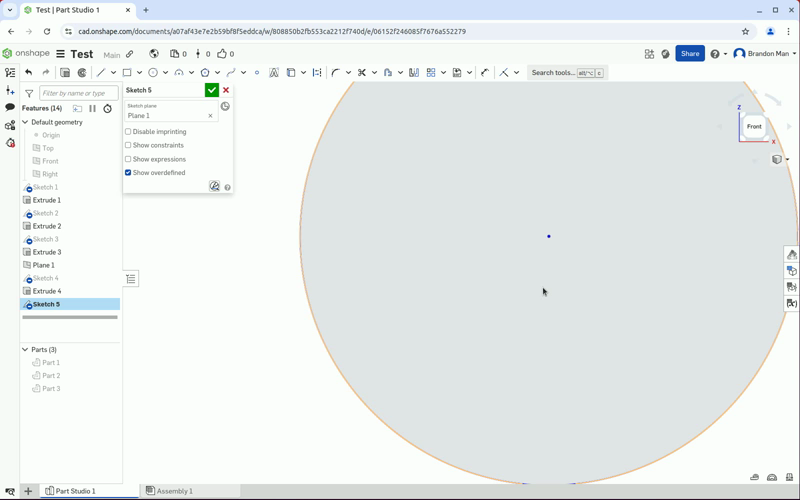
click(543, 287)
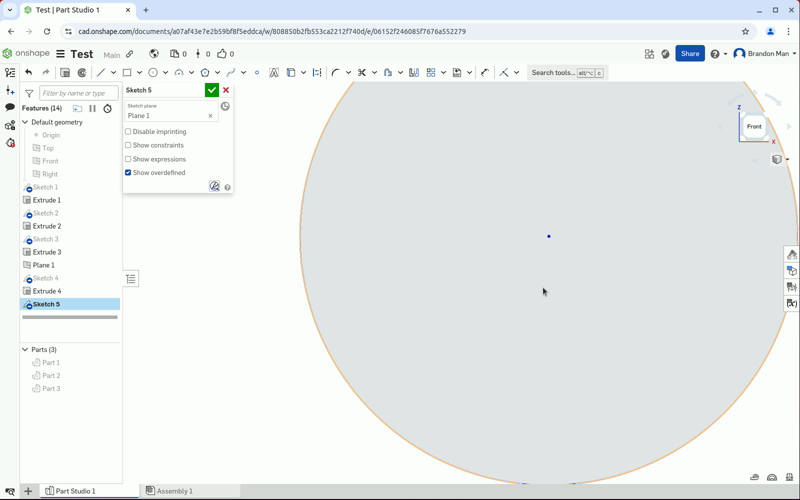
scroll(-6)
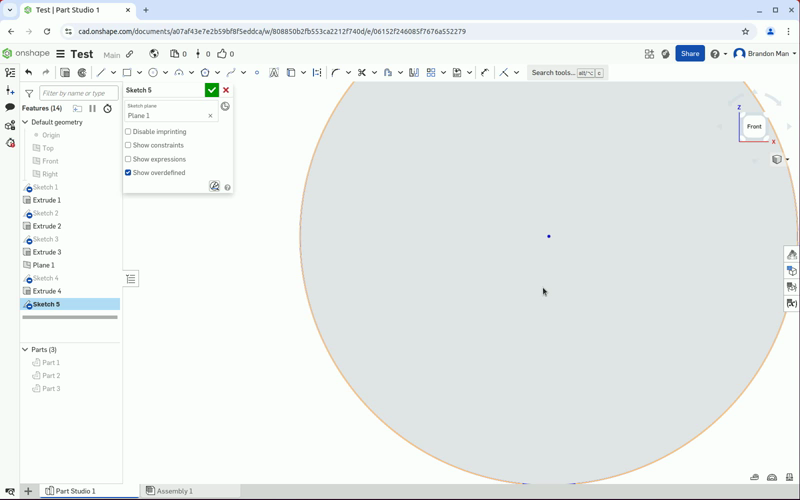
scroll(-6)
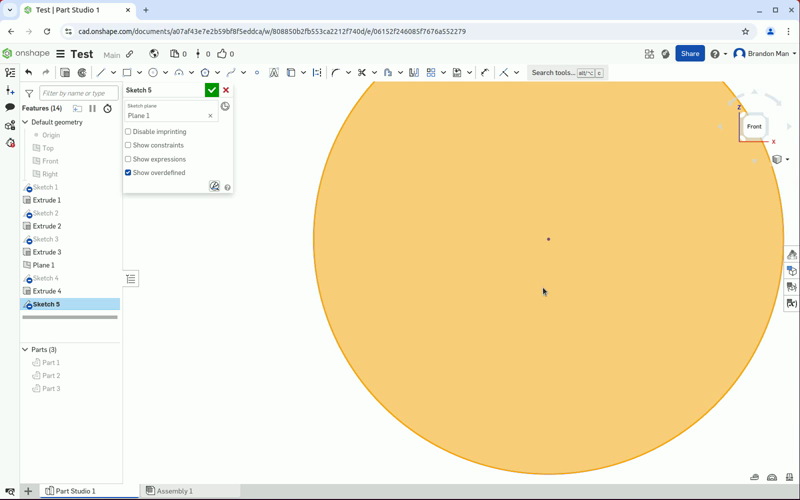
scroll(-6)
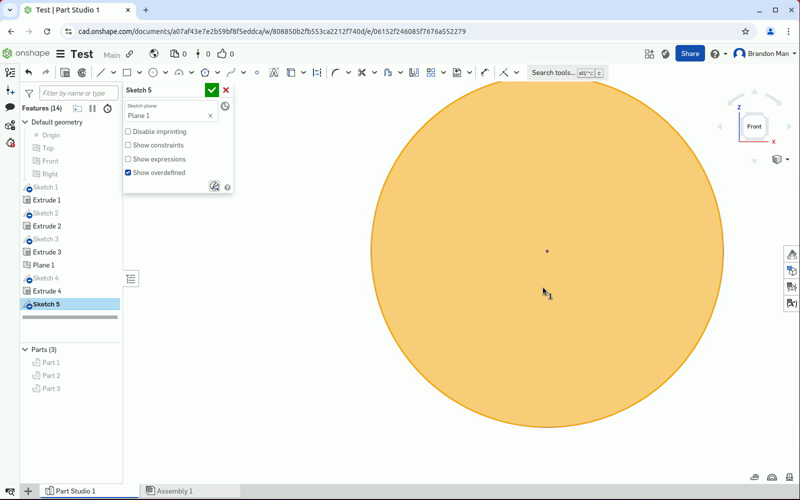
scroll(-6)
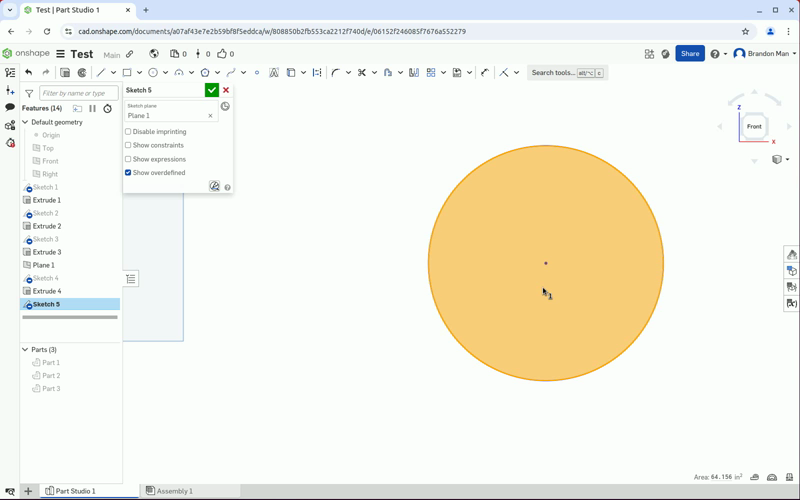
scroll(-6)
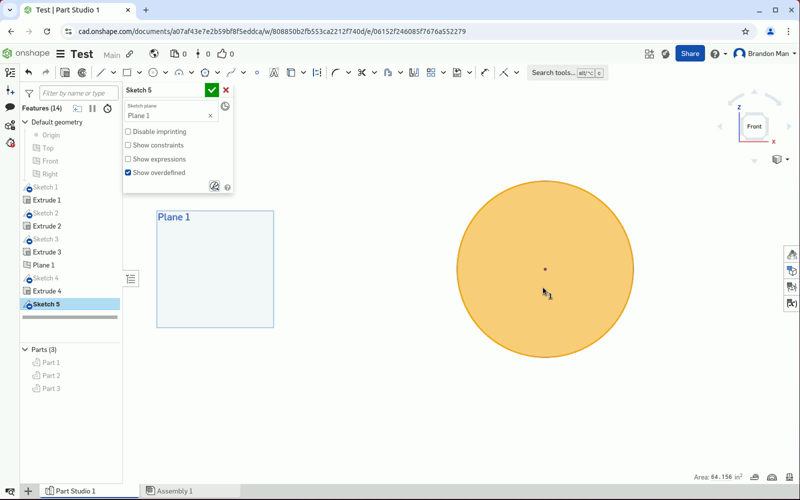
scroll(-6)
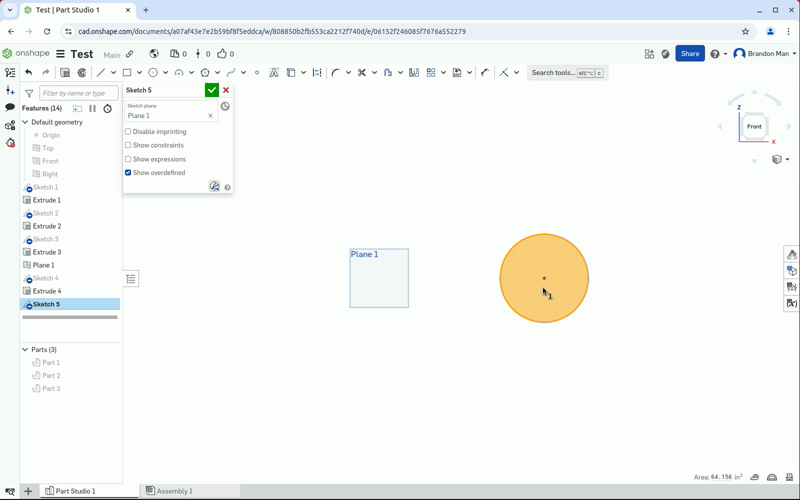
scroll(-6)
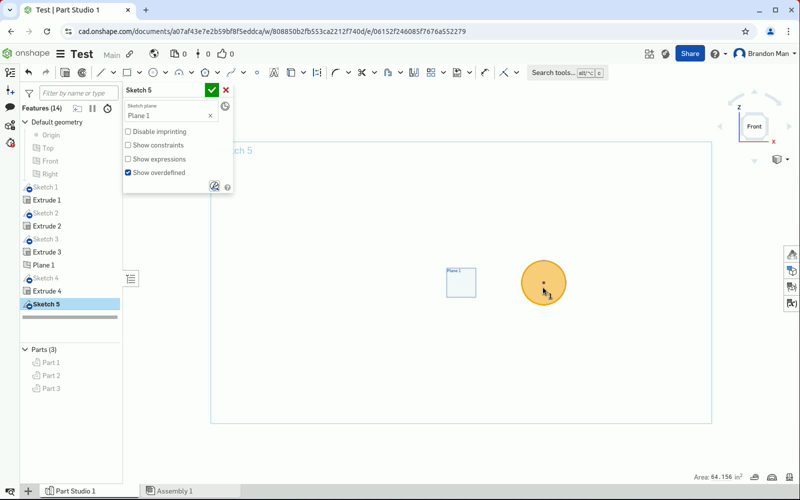
mouse_move(73, 352)
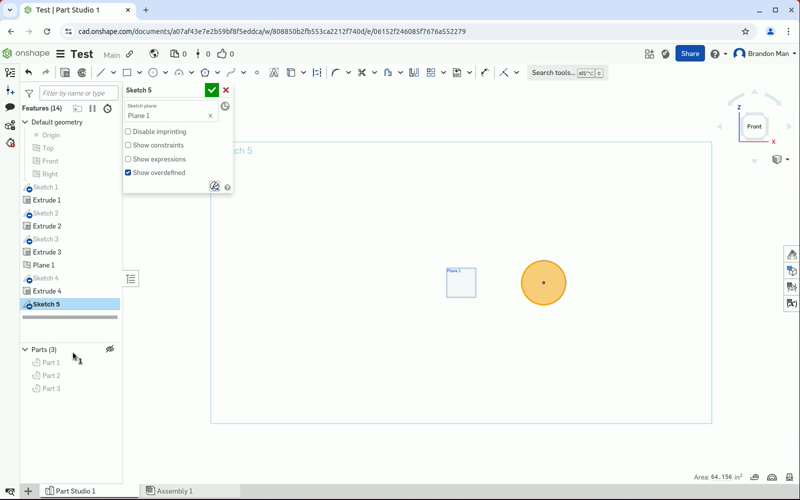
key(shift+y)
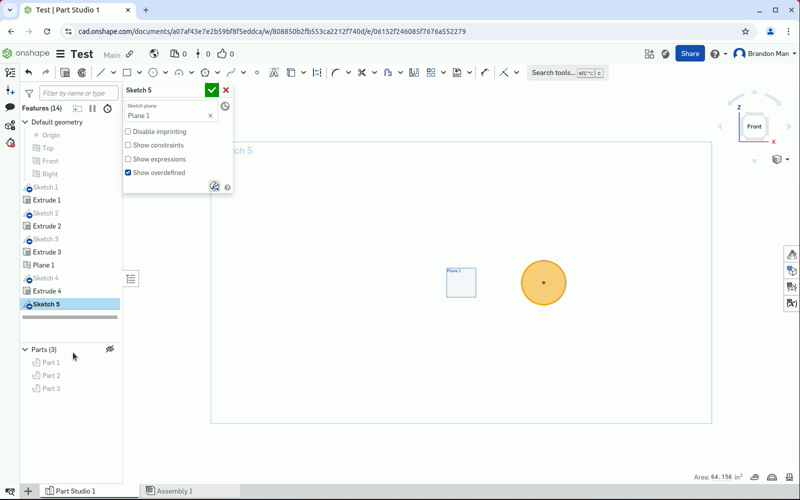
key(shift+e)
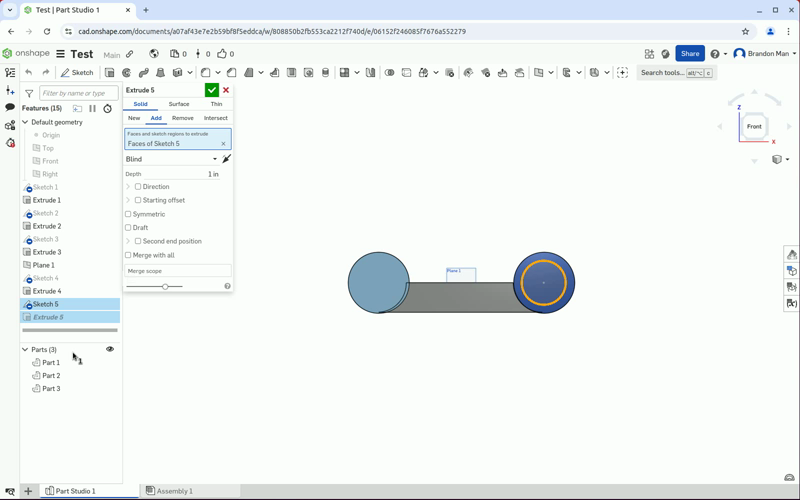
mouse_move(143, 106)
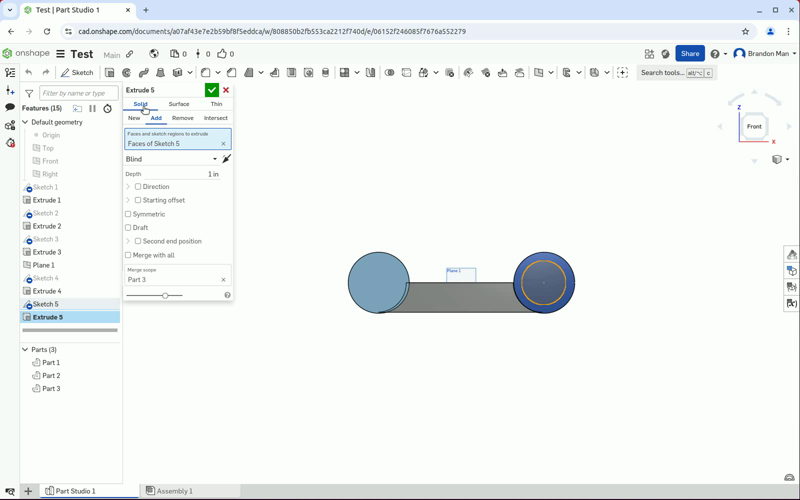
click(143, 106)
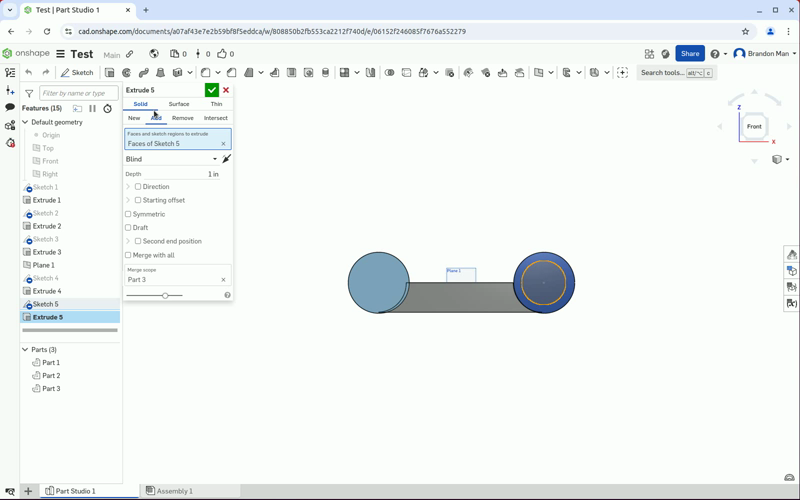
mouse_move(186, 120)
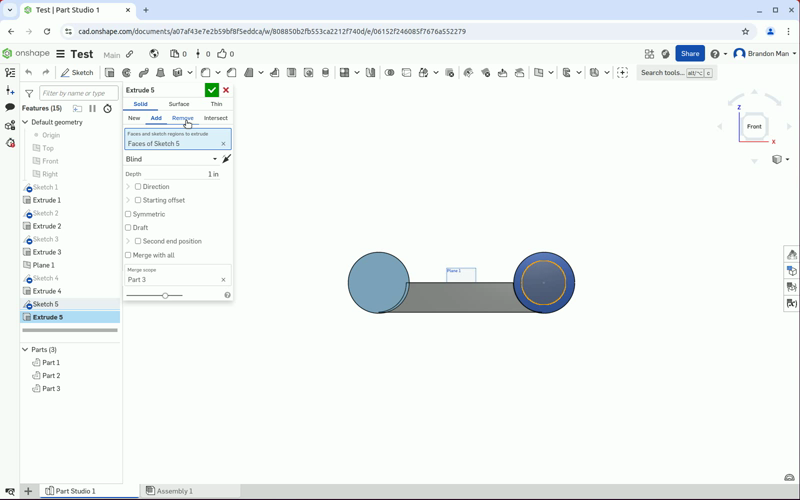
click(186, 120)
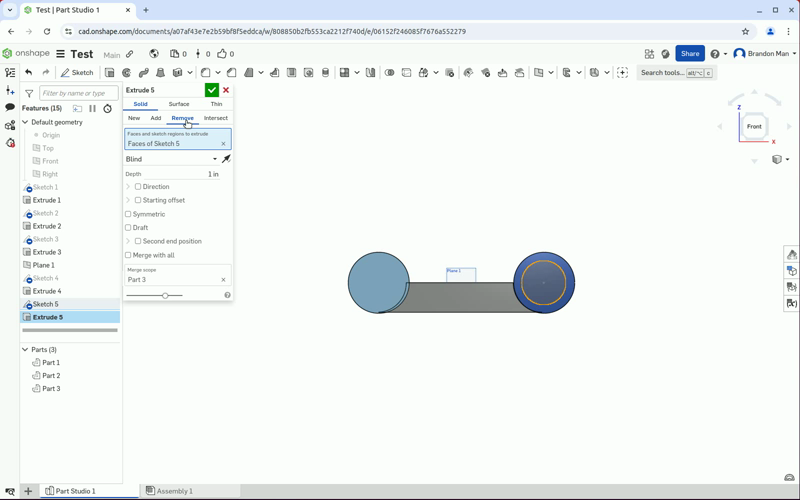
key(tab, 4)
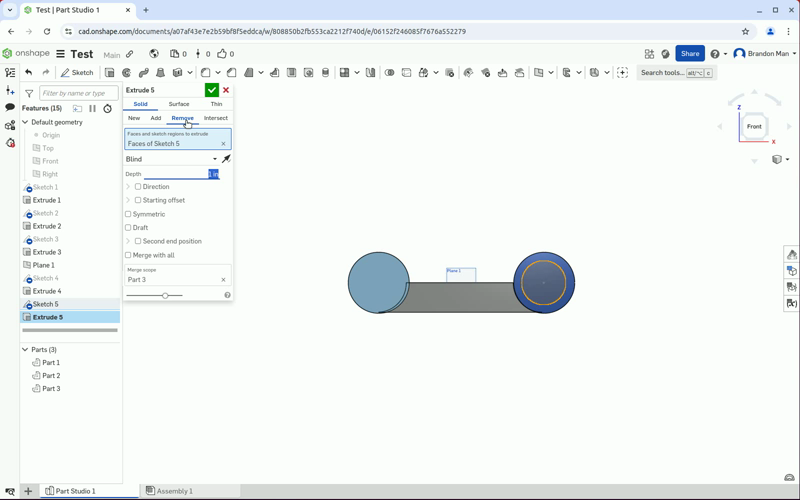
text(8.425)
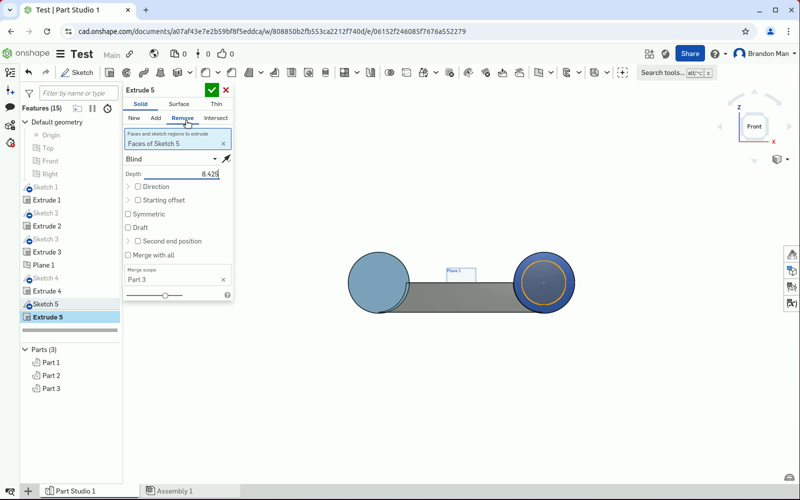
key(tab, 6)
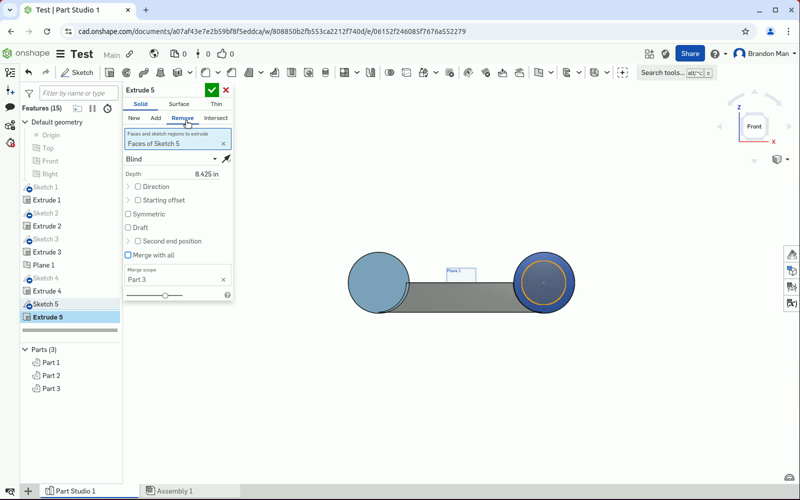
key(space)
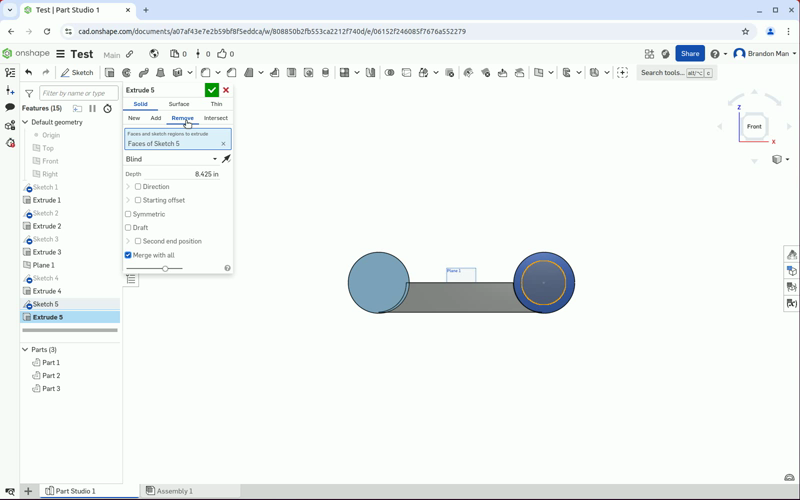
key(enter)
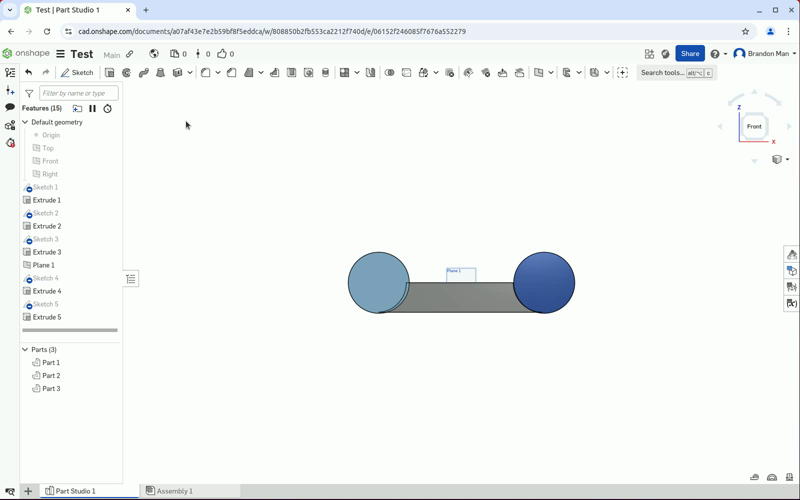
key(shift+h)
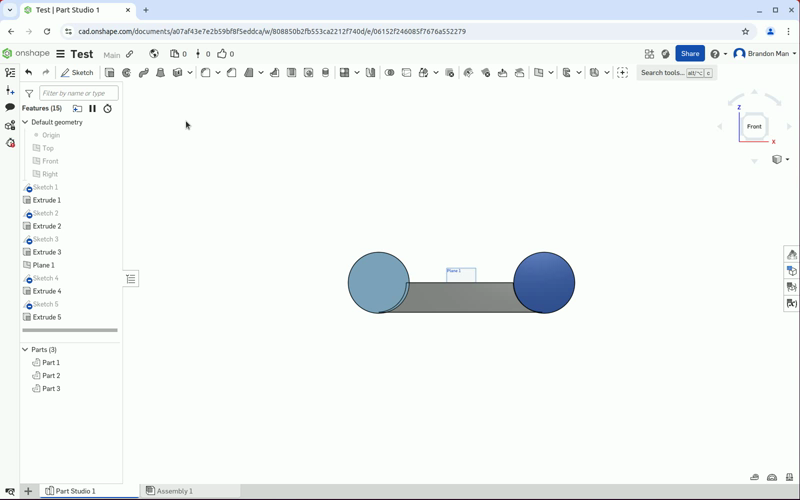
key(shift+h)
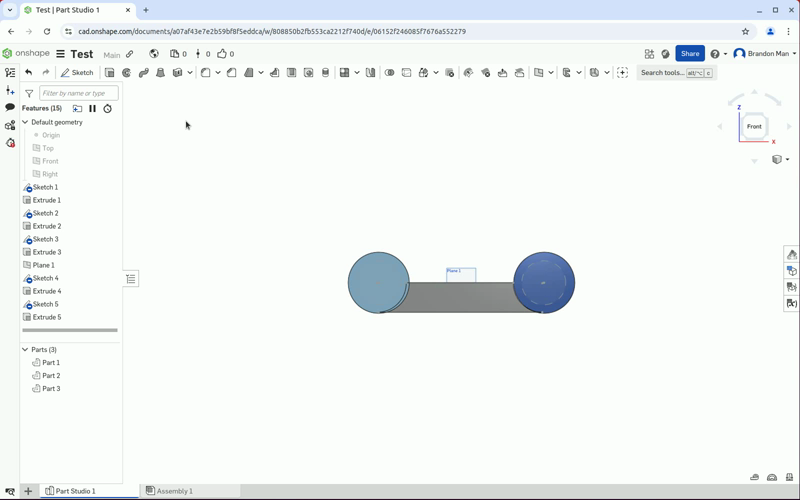
key(shift+7)
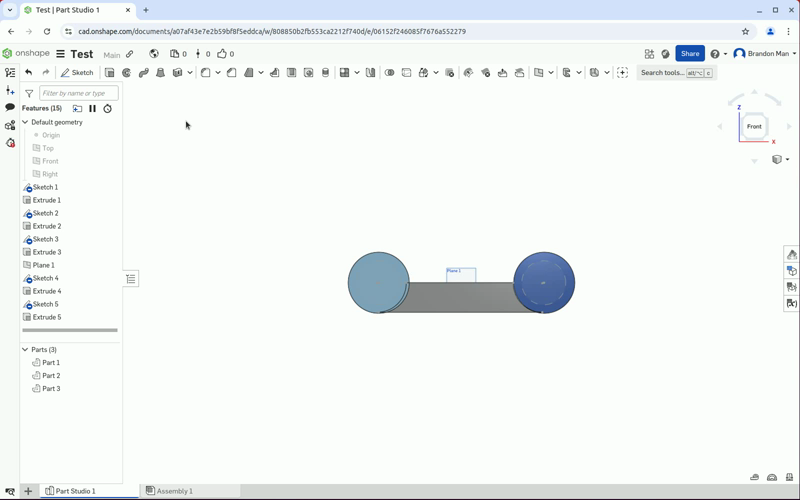
key(left, 2)
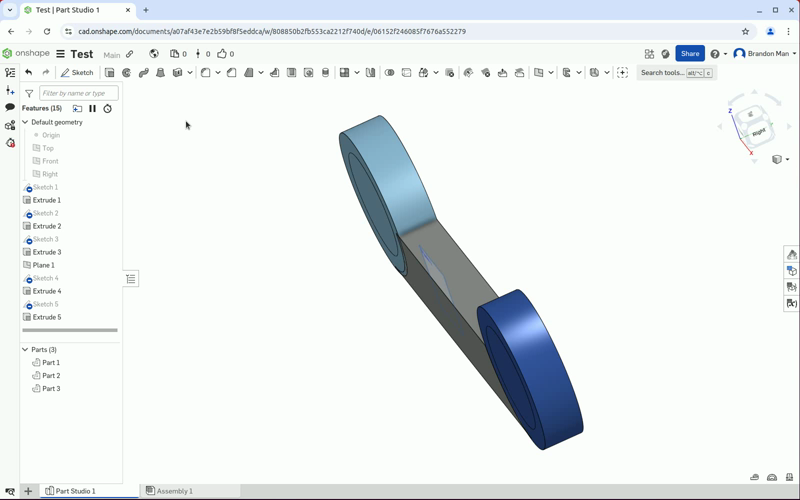
key(down, 2)
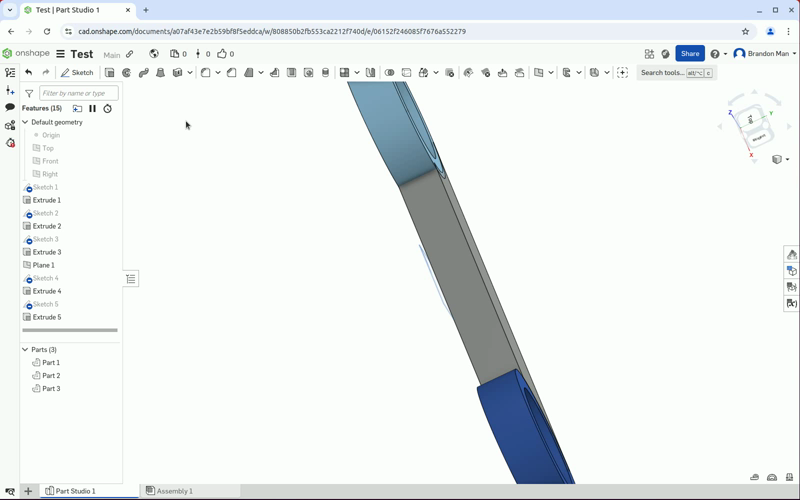
key(up, 2)
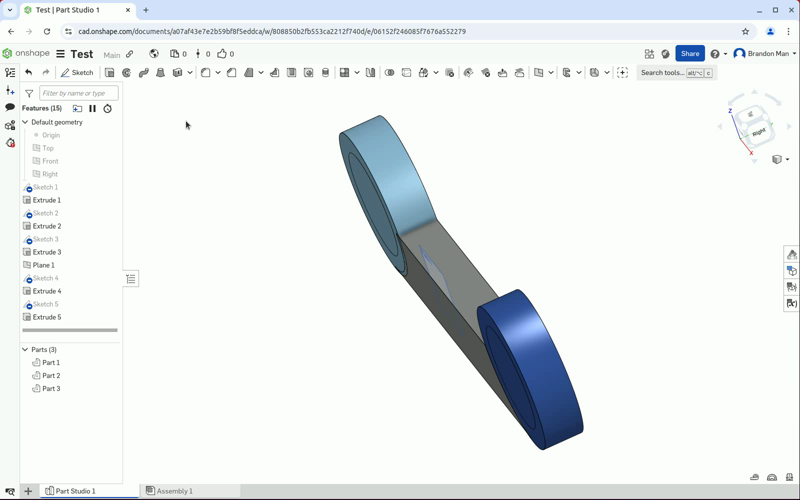
key(right, 2)
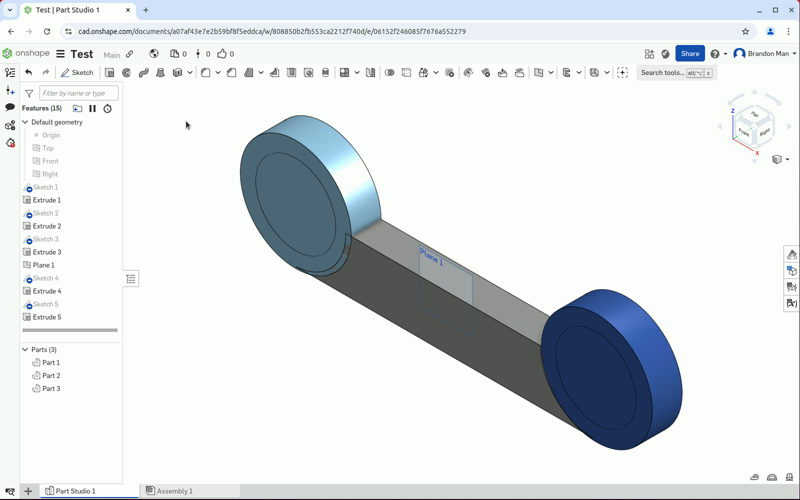
mouse_move(73, 189)
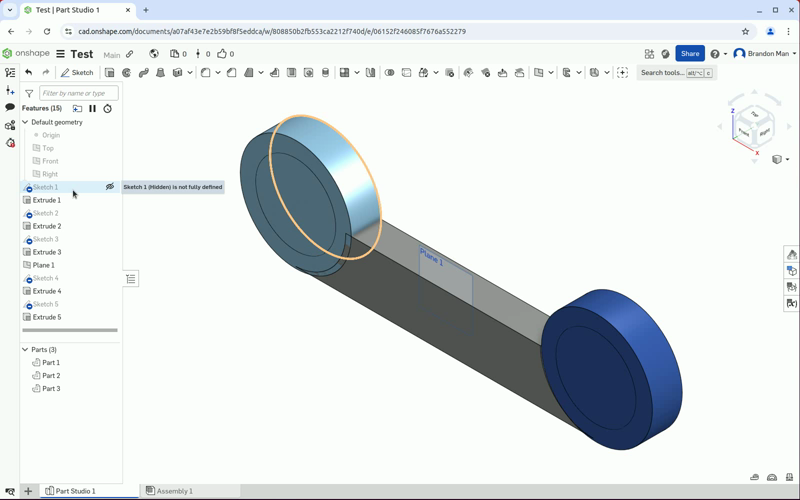
click(73, 189)